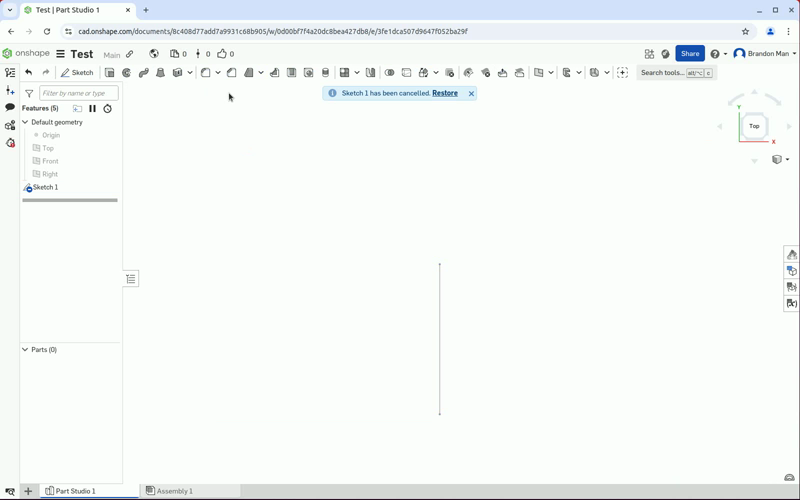
key(shift+h)
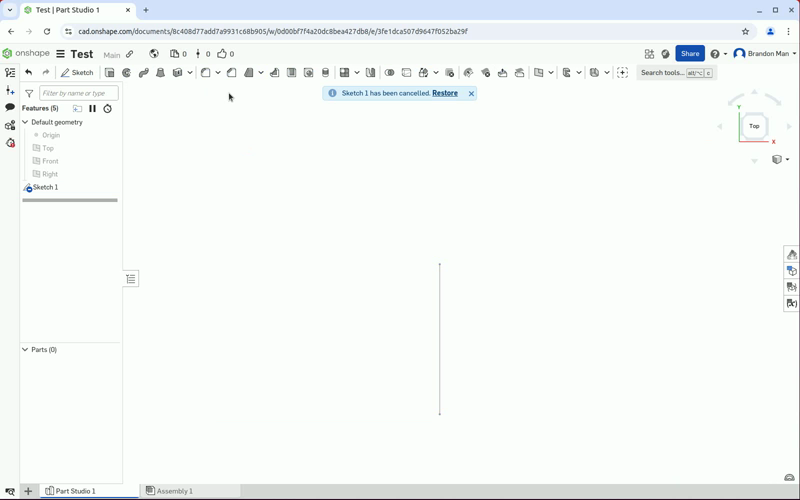
key(shift+s)
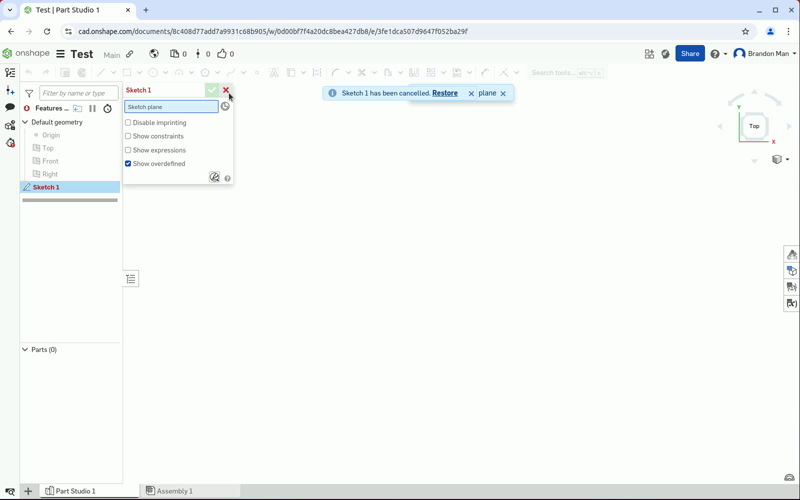
mouse_move(73, 150)
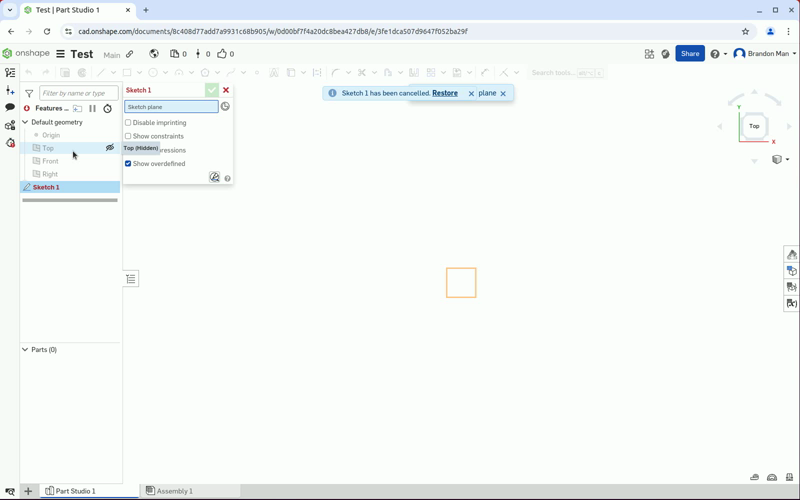
click(73, 150)
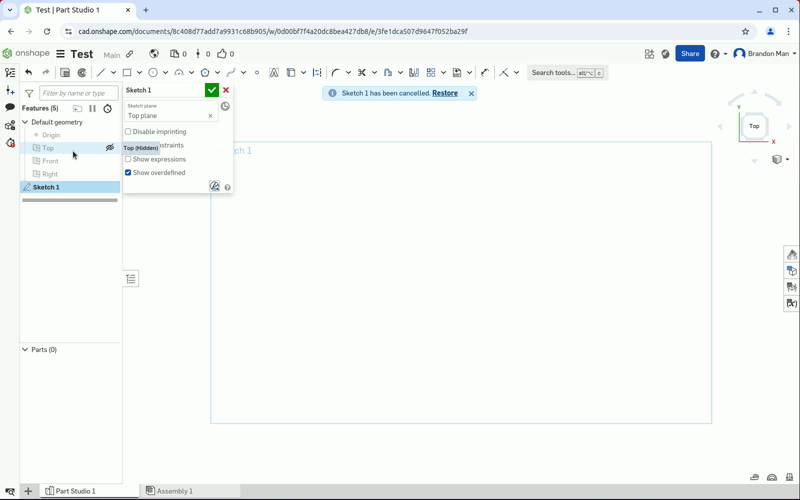
mouse_move(73, 352)
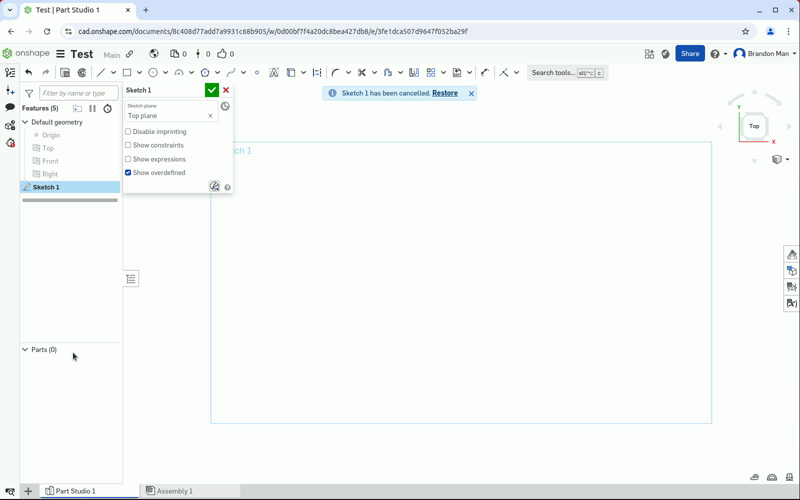
key(y)
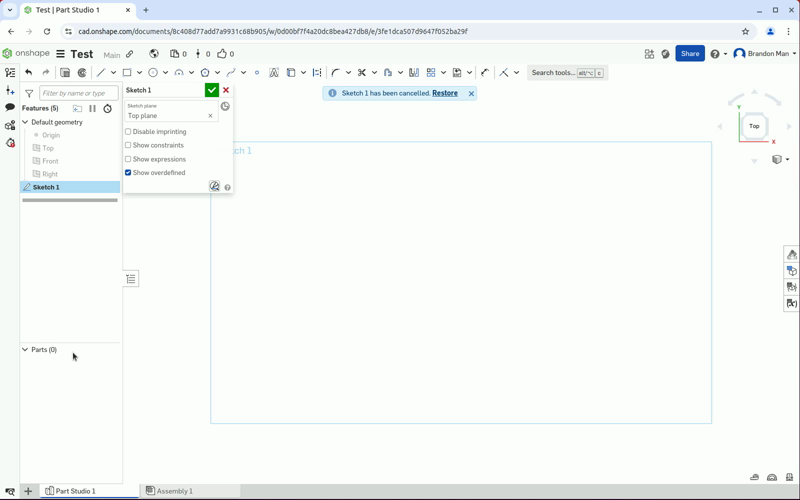
key(l)
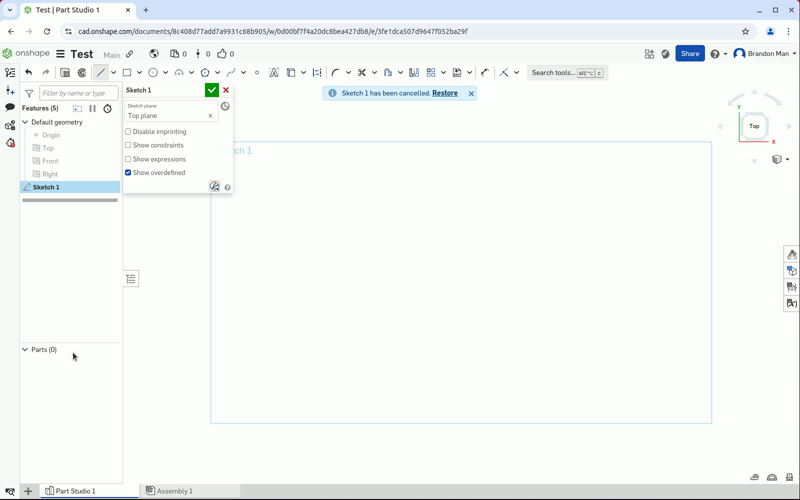
key_down(shift)
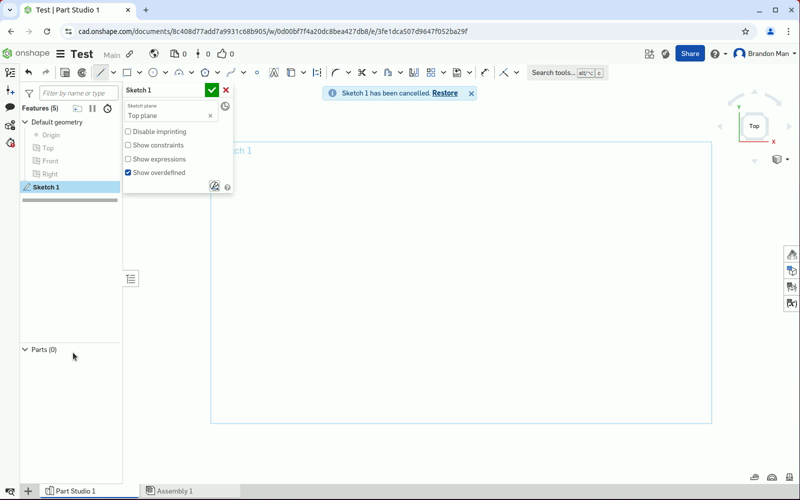
mouse_move(352, 374)
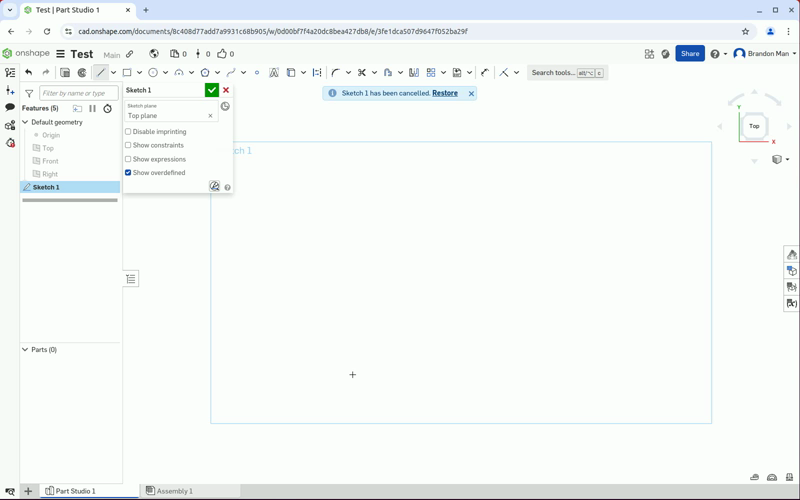
click(352, 374)
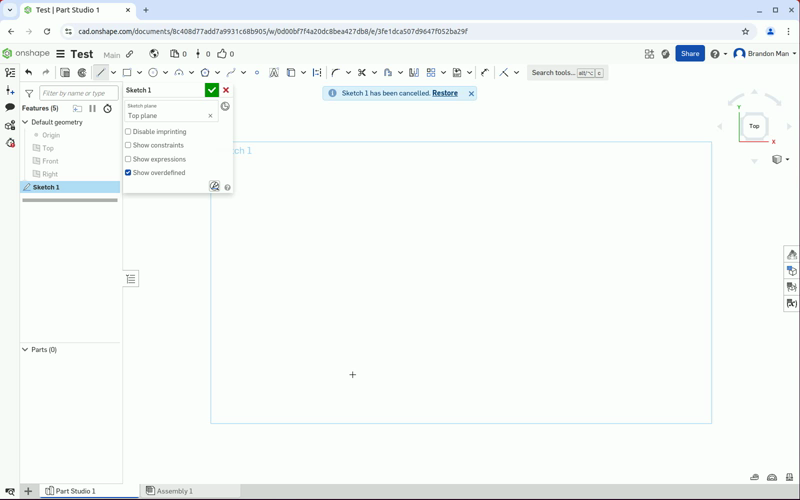
key_up(shift)
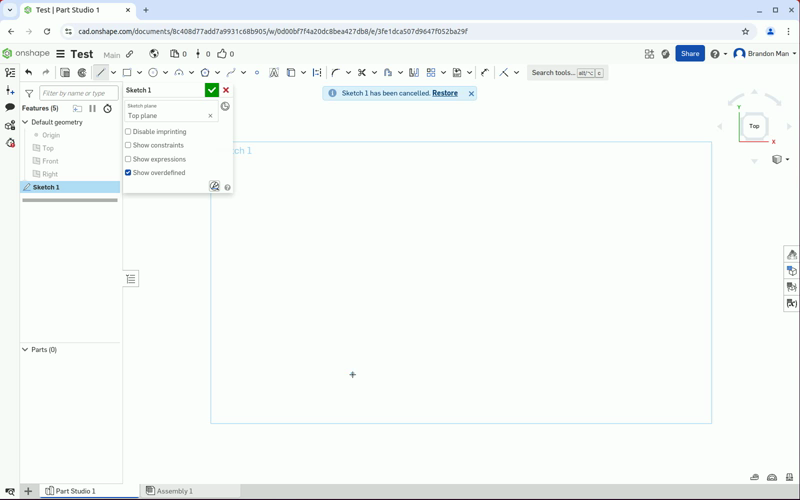
key_down(shift)
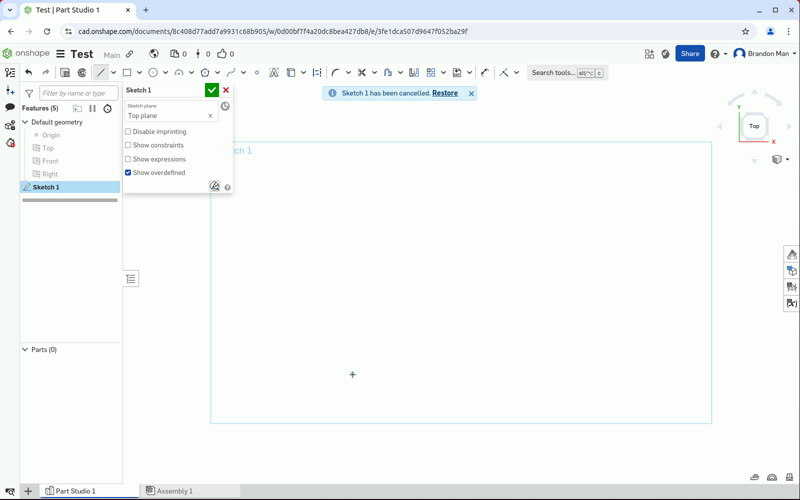
mouse_move(460, 374)
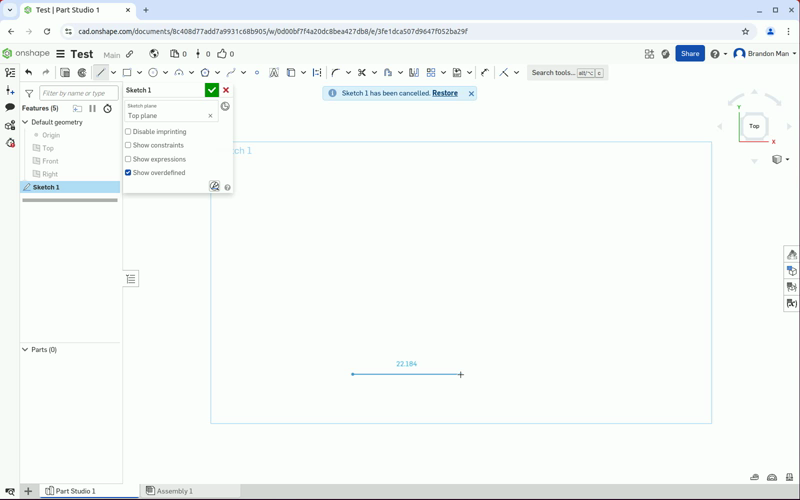
click(460, 374)
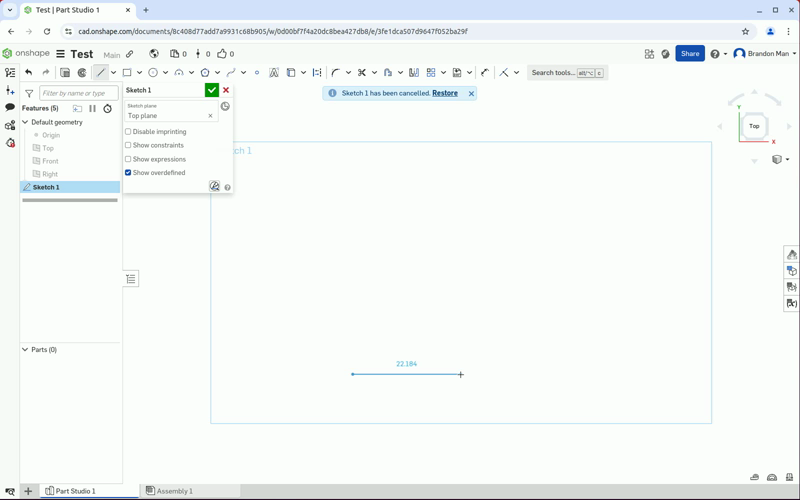
key_up(shift)
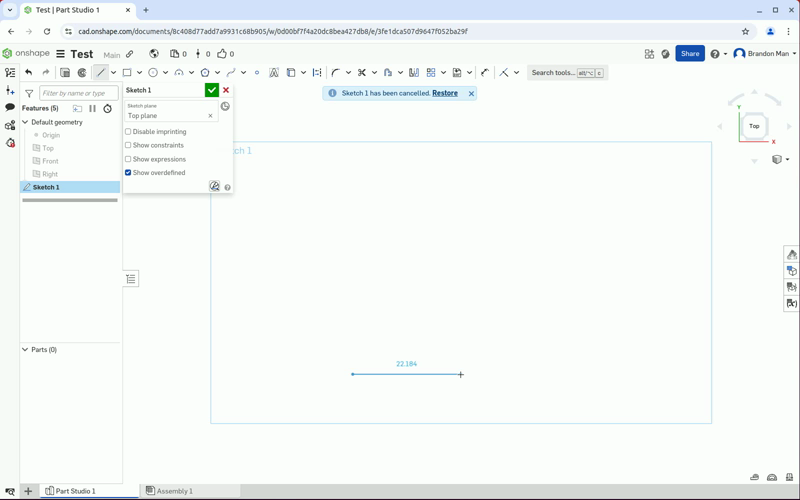
key_down(shift)
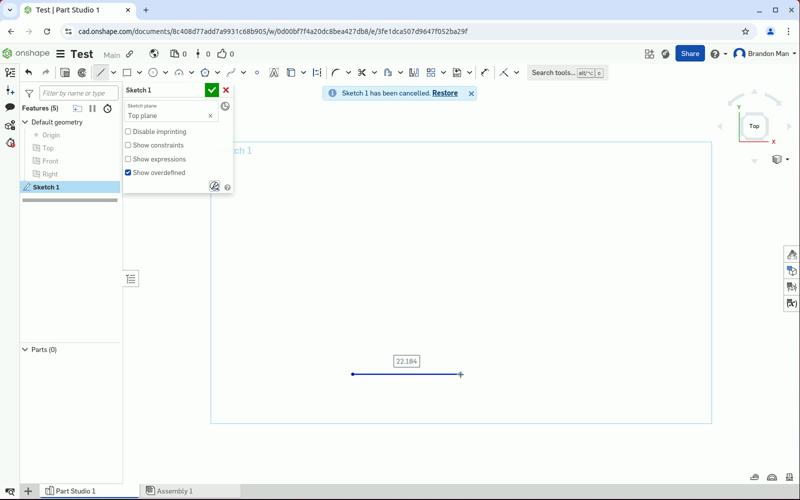
mouse_move(460, 282)
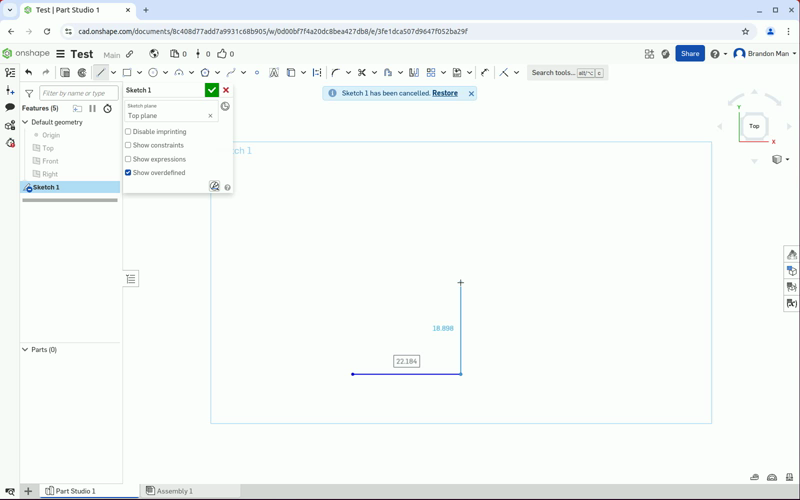
click(460, 282)
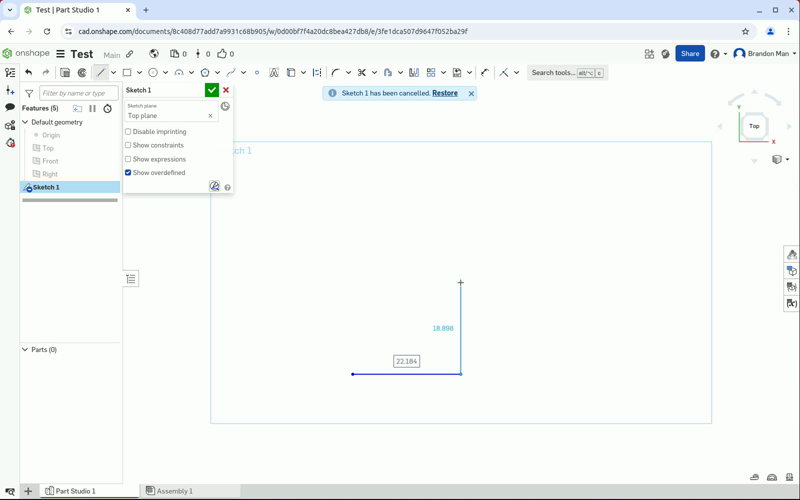
key_up(shift)
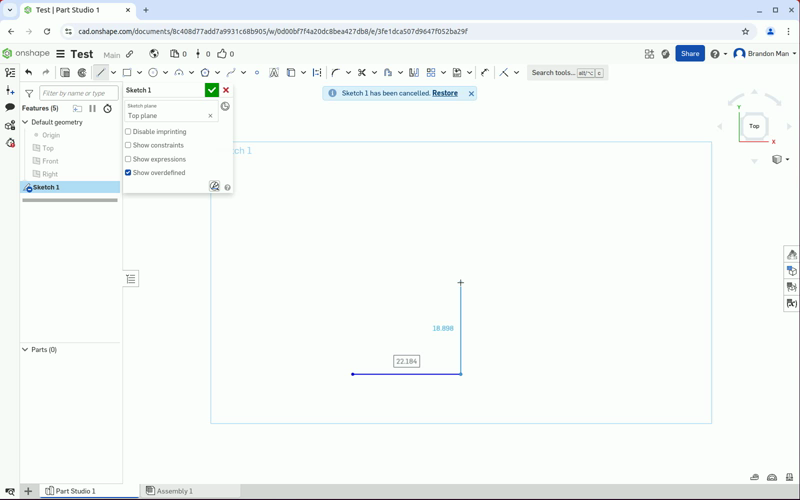
key_down(shift)
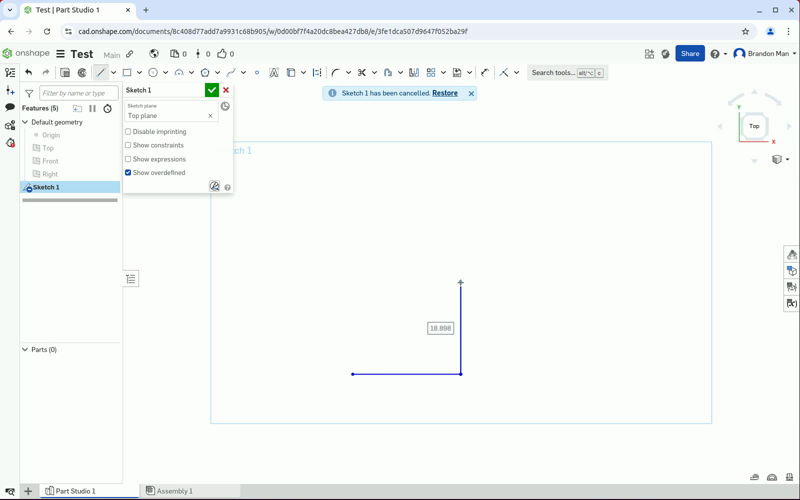
mouse_move(352, 282)
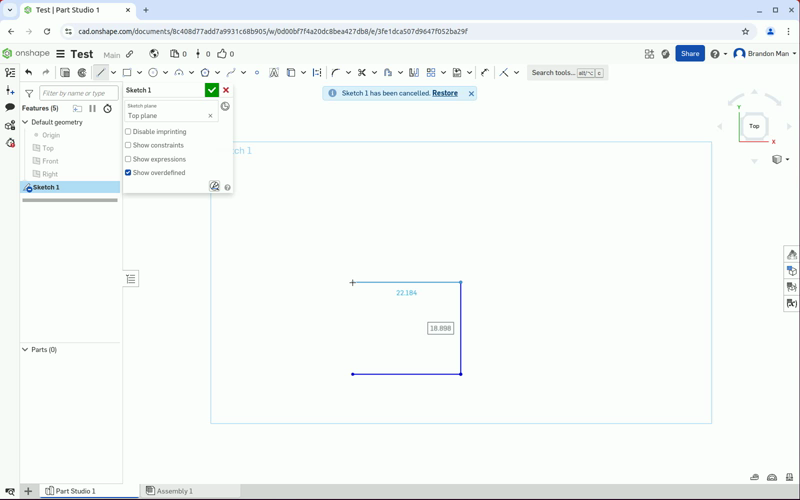
click(352, 282)
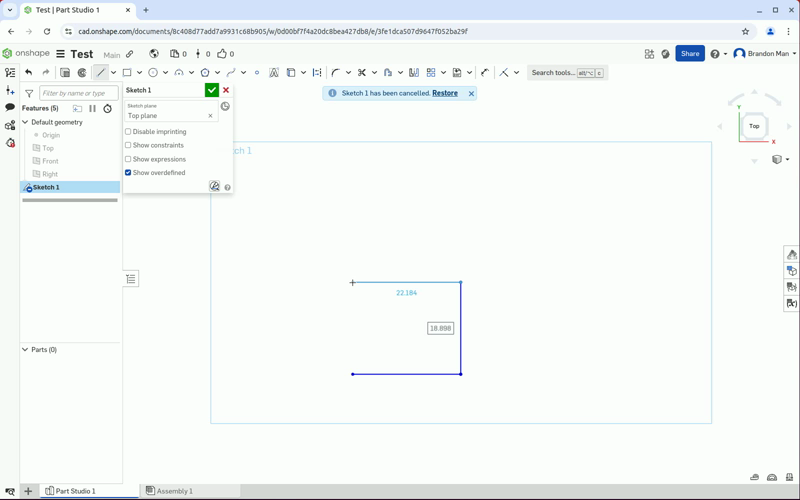
key_up(shift)
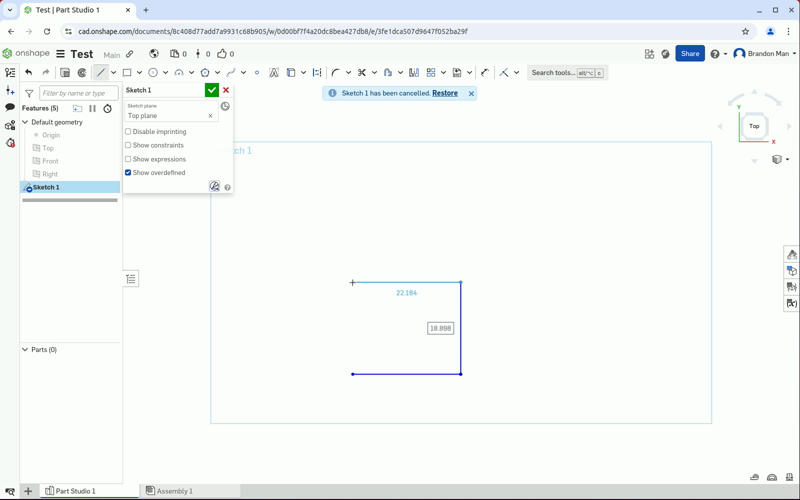
key_down(shift)
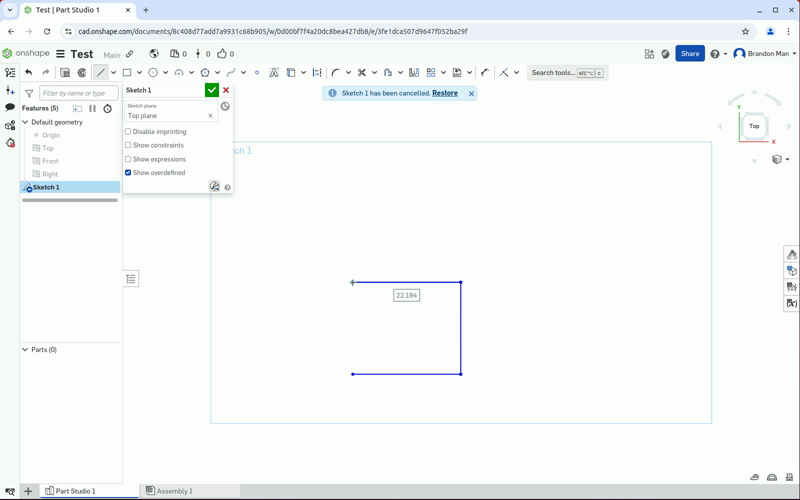
mouse_move(352, 374)
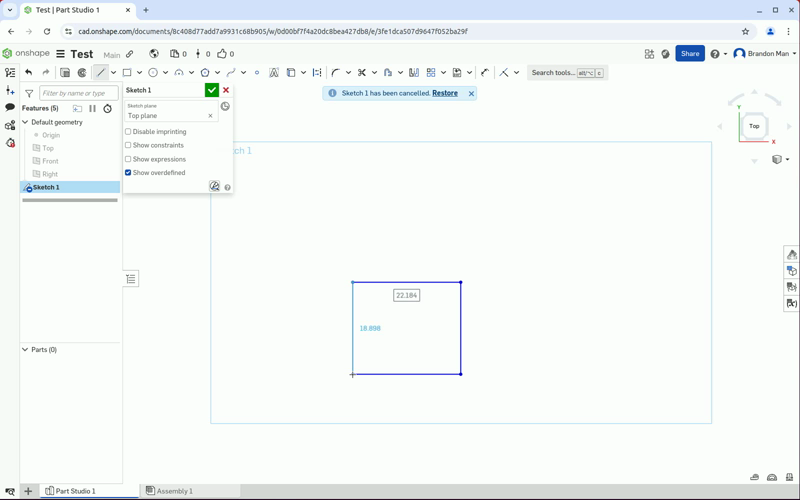
key_up(shift)
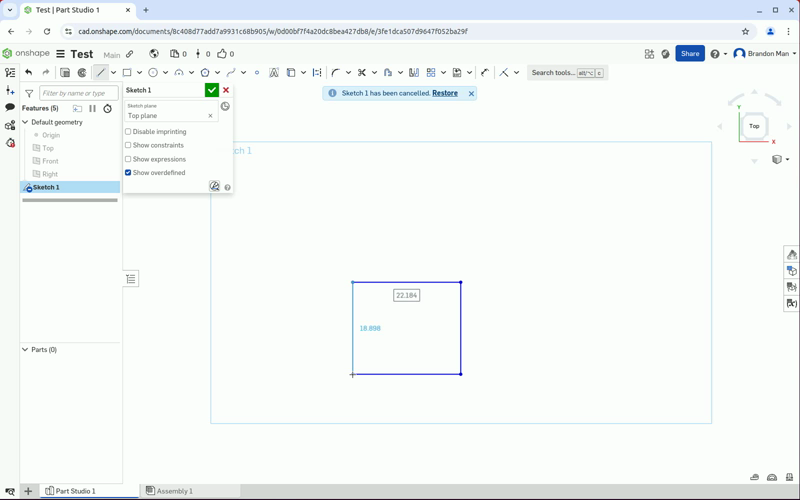
click(352, 374)
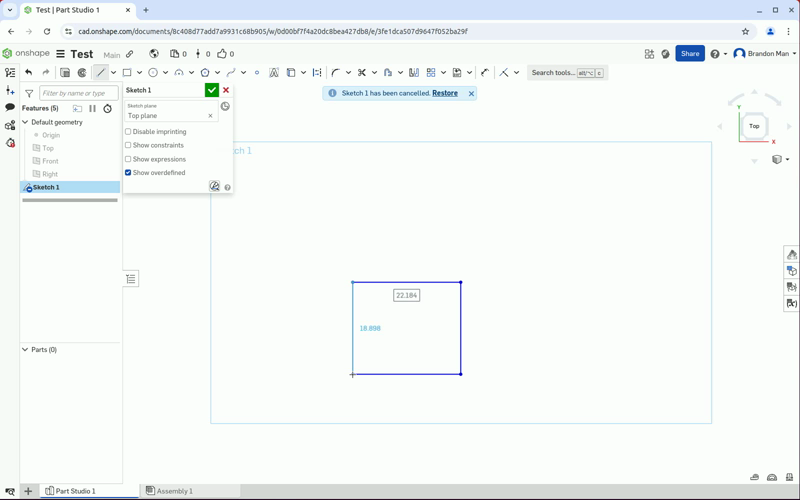
key(esc)
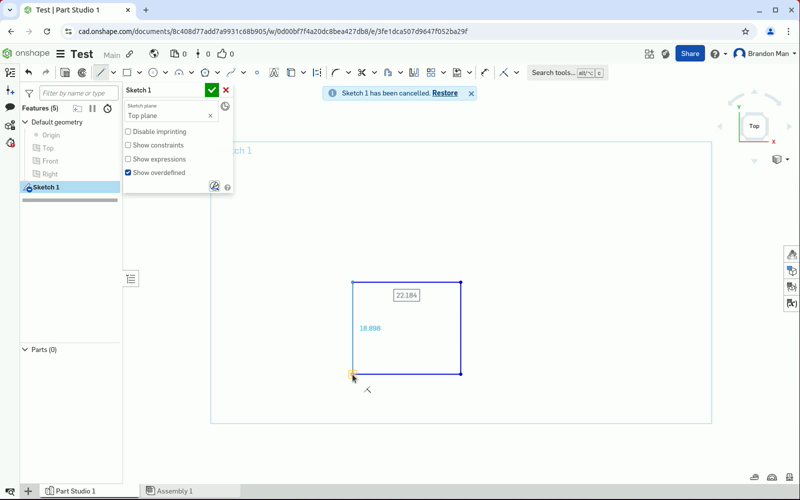
key(l)
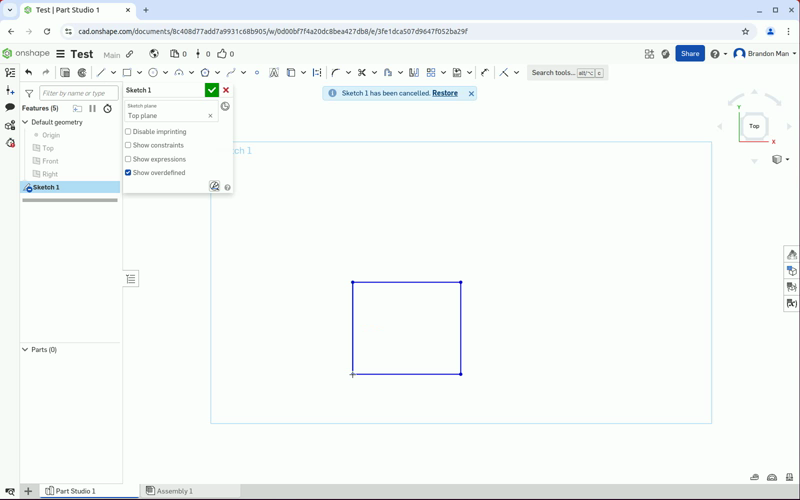
key_down(shift)
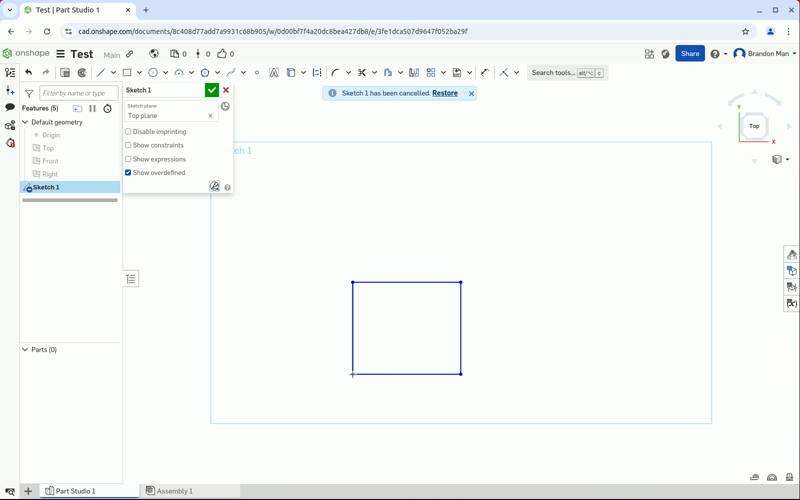
mouse_move(353, 373)
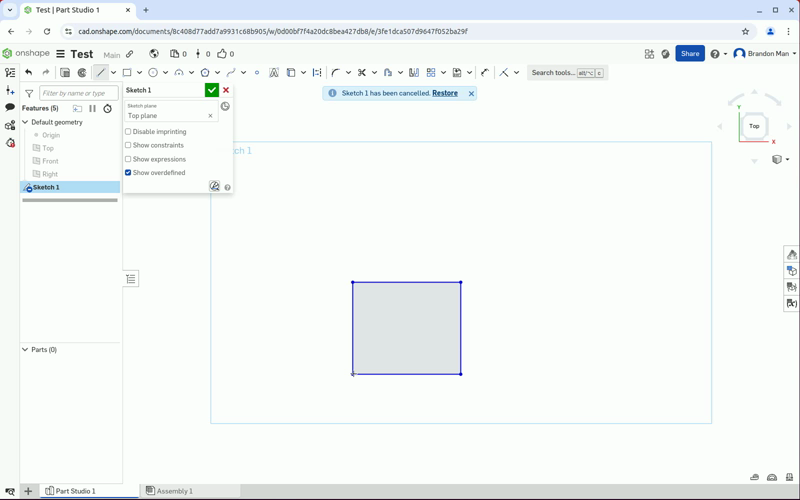
scroll(6)
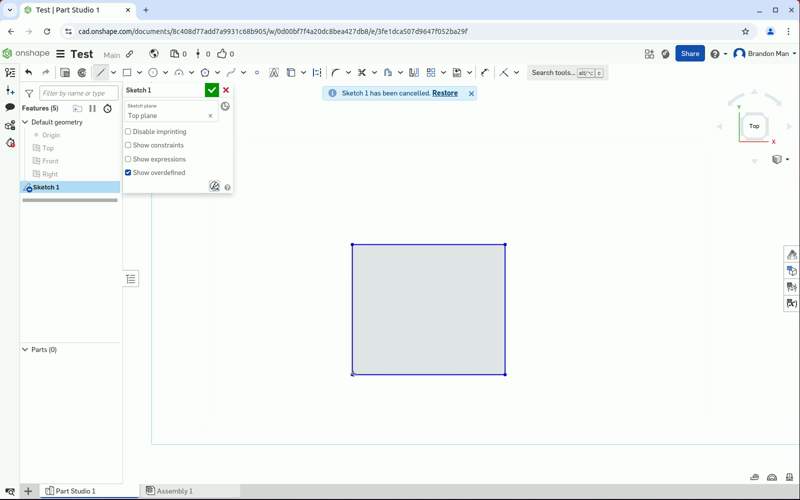
scroll(6)
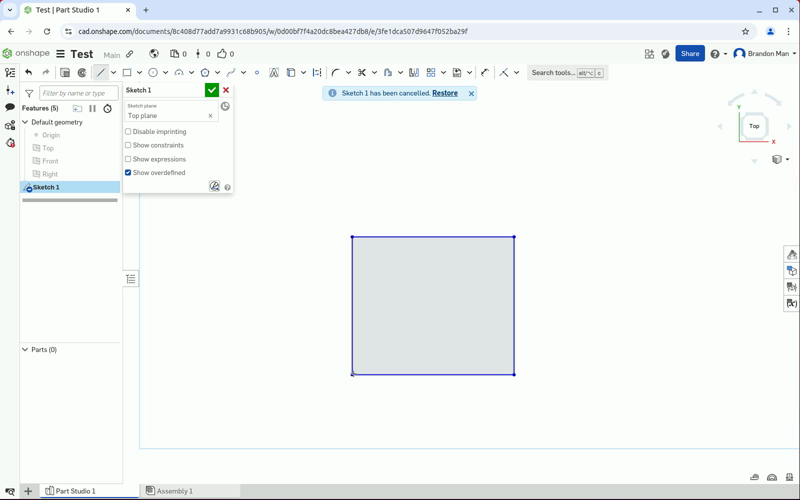
scroll(6)
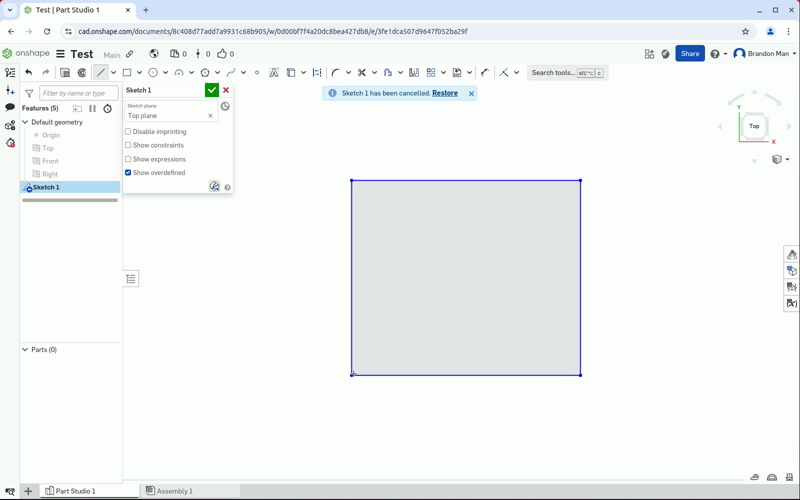
scroll(6)
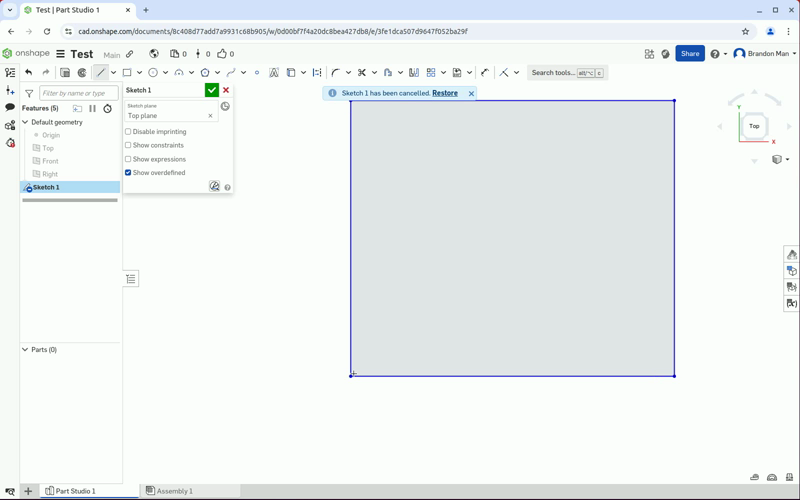
scroll(6)
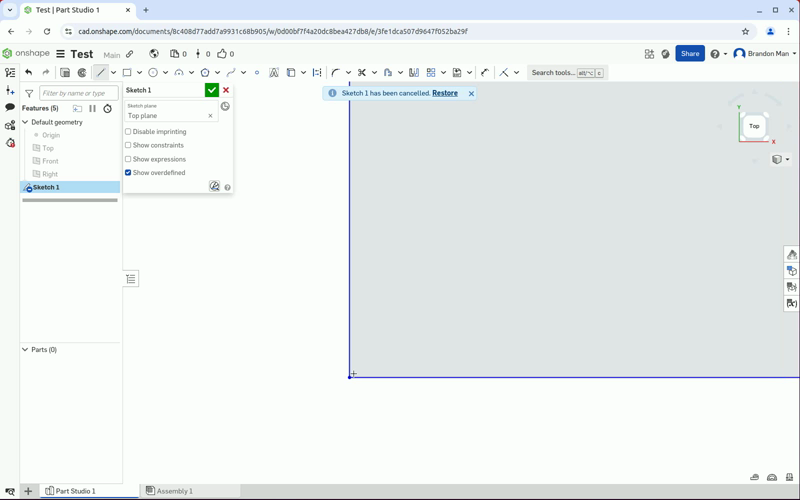
scroll(6)
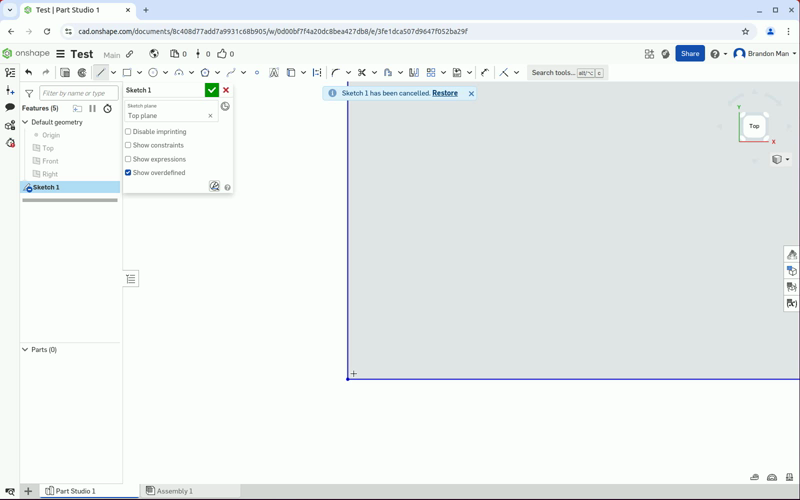
scroll(6)
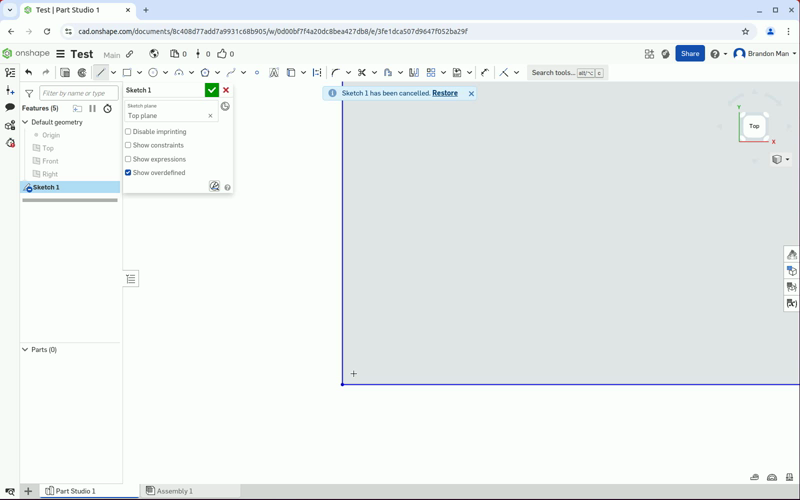
click(353, 373)
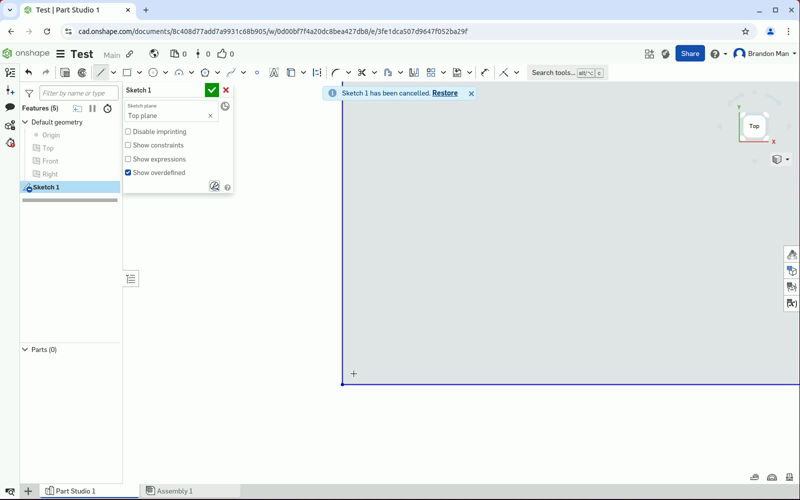
scroll(-6)
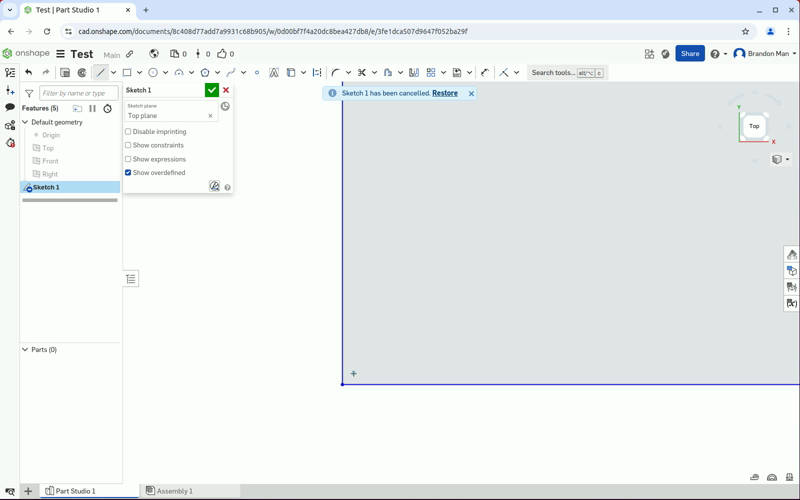
scroll(-6)
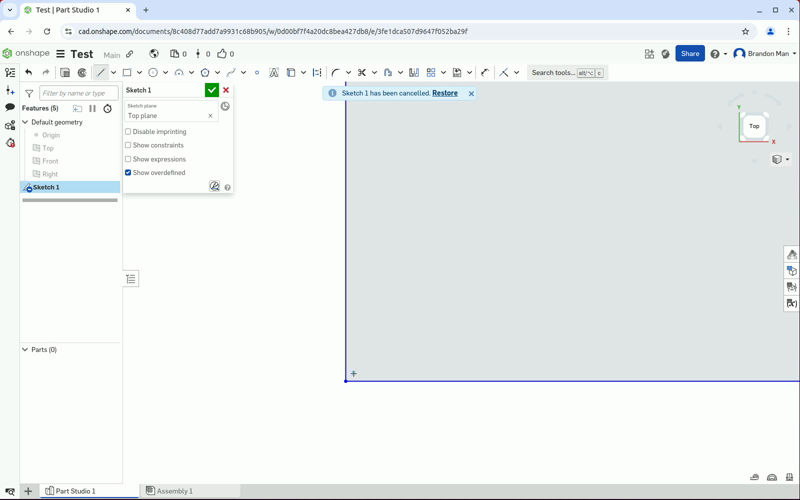
scroll(-6)
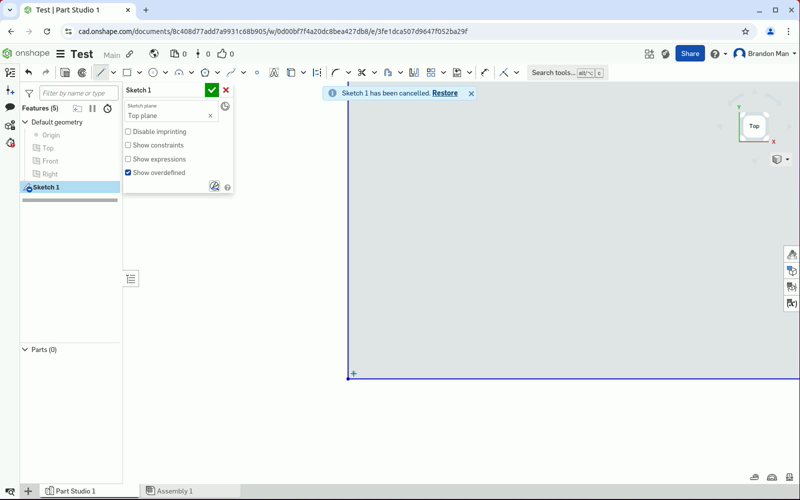
scroll(-6)
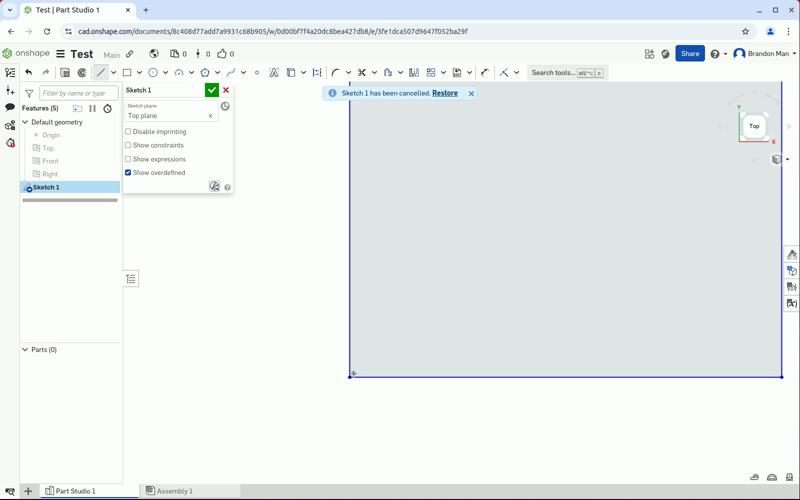
scroll(-6)
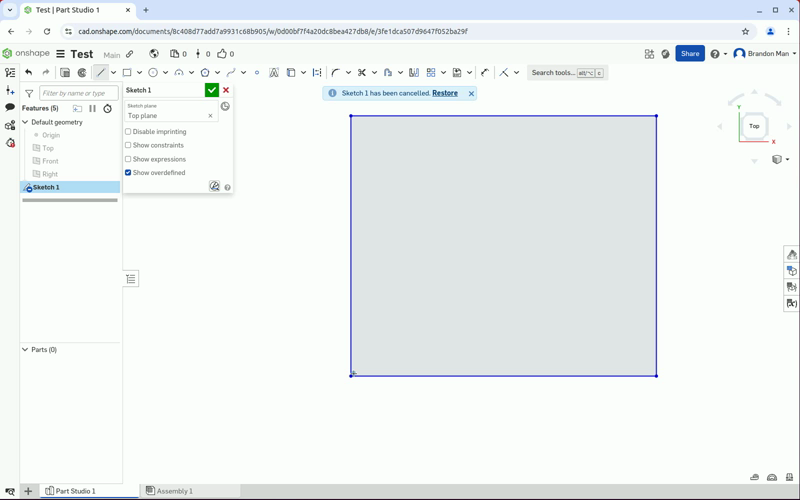
scroll(-6)
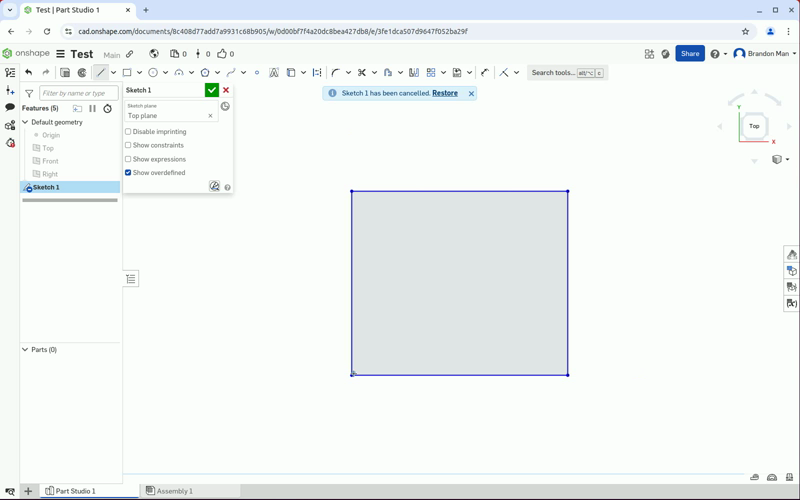
scroll(-6)
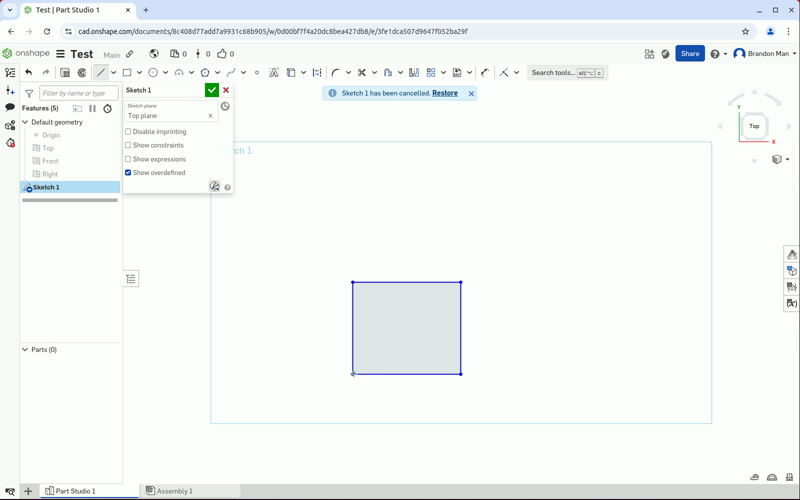
key_up(shift)
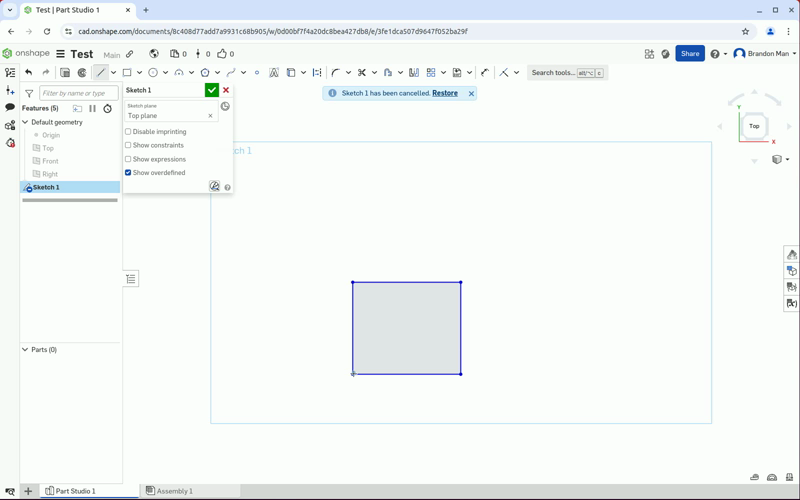
key_down(shift)
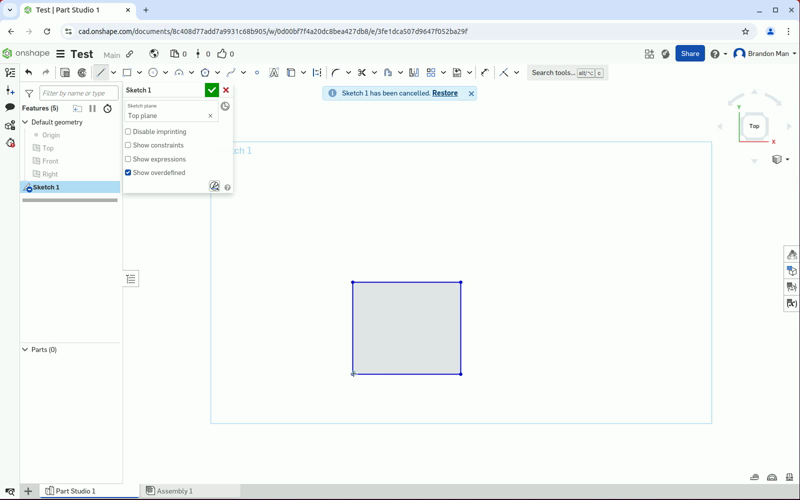
mouse_move(459, 373)
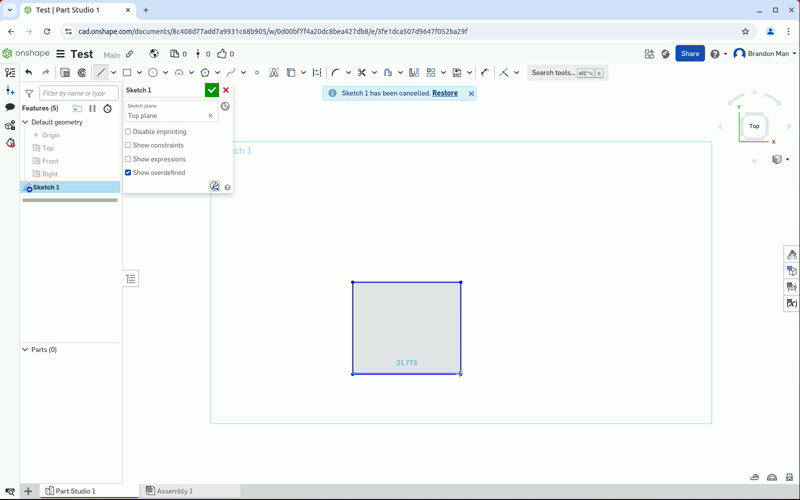
scroll(6)
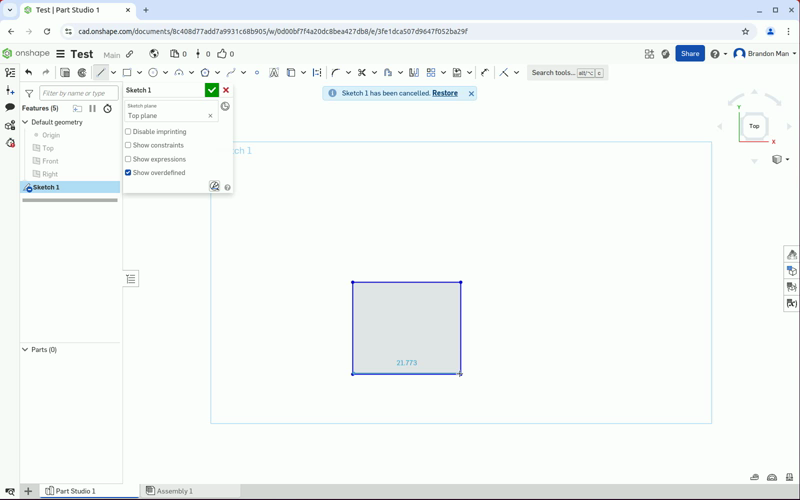
scroll(6)
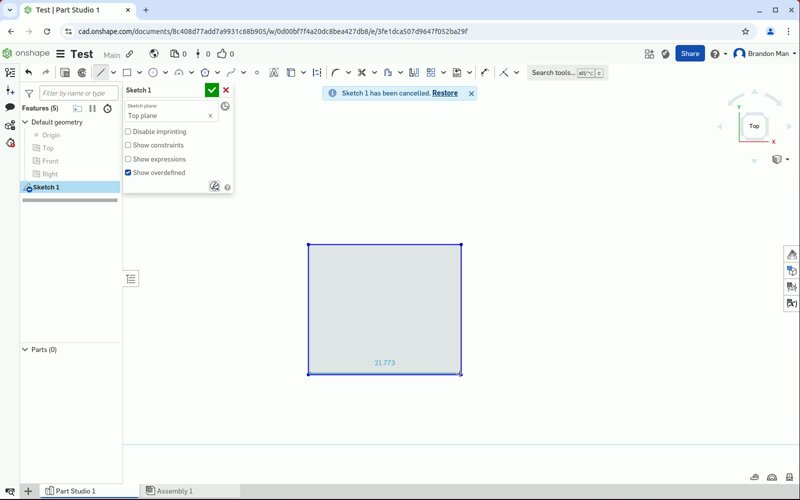
scroll(6)
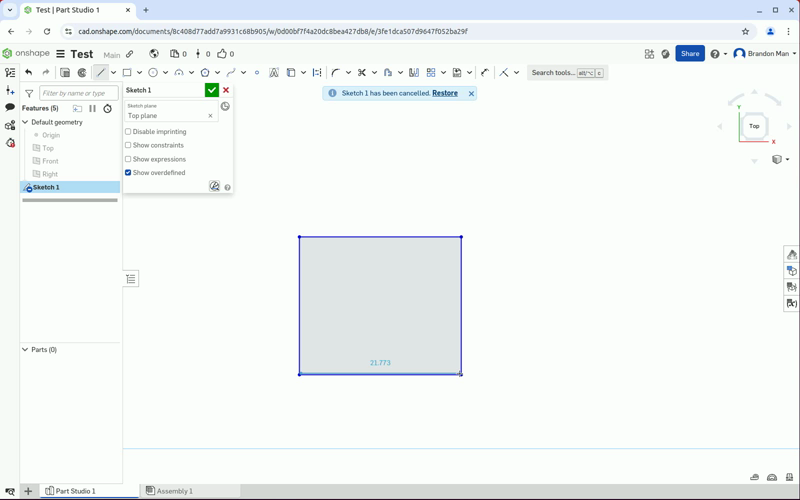
scroll(6)
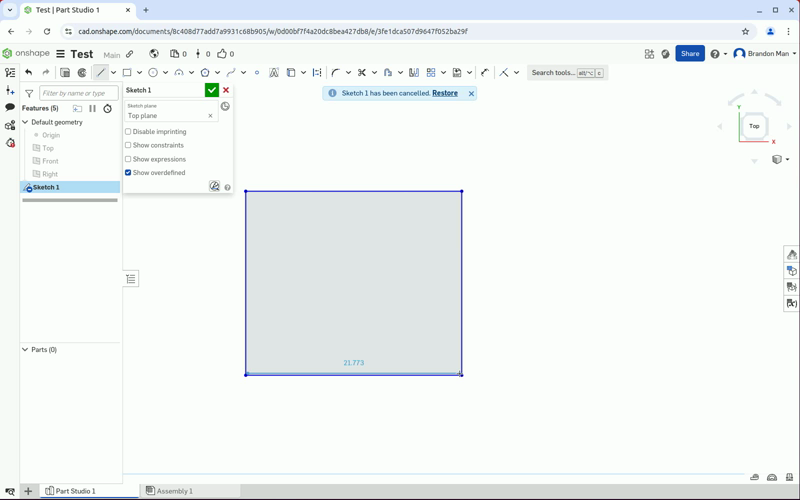
scroll(6)
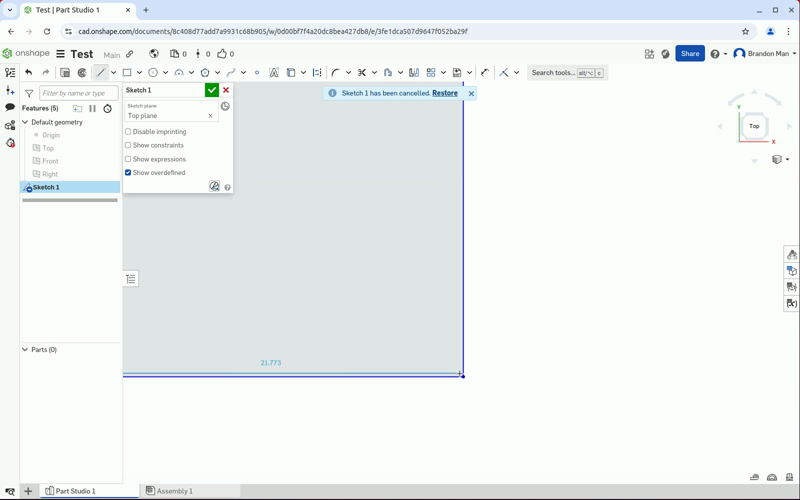
scroll(6)
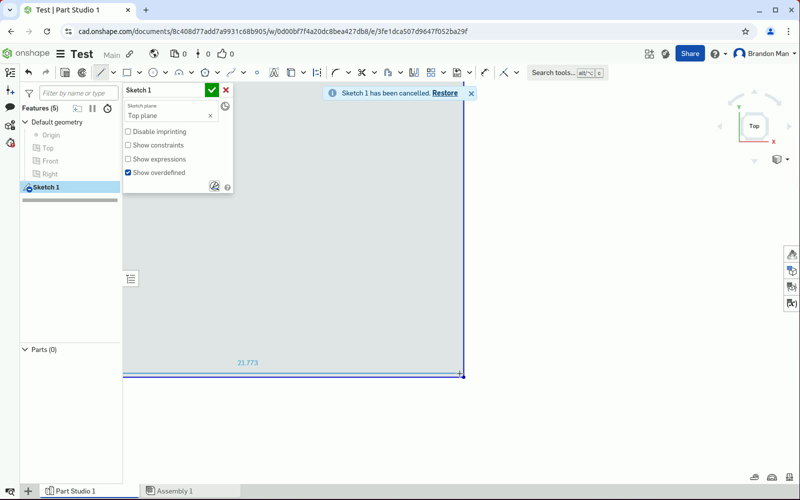
scroll(6)
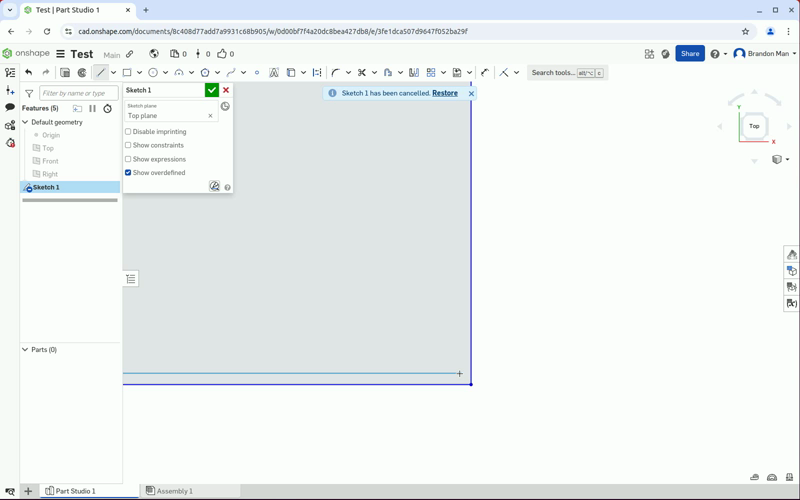
click(459, 373)
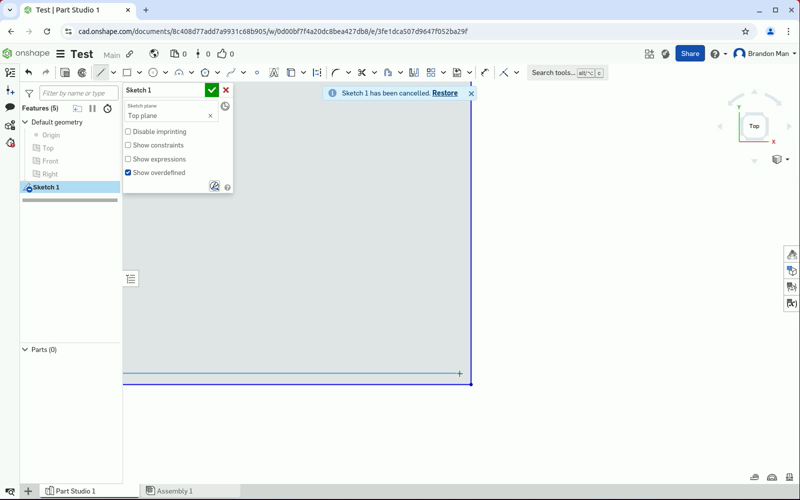
scroll(-6)
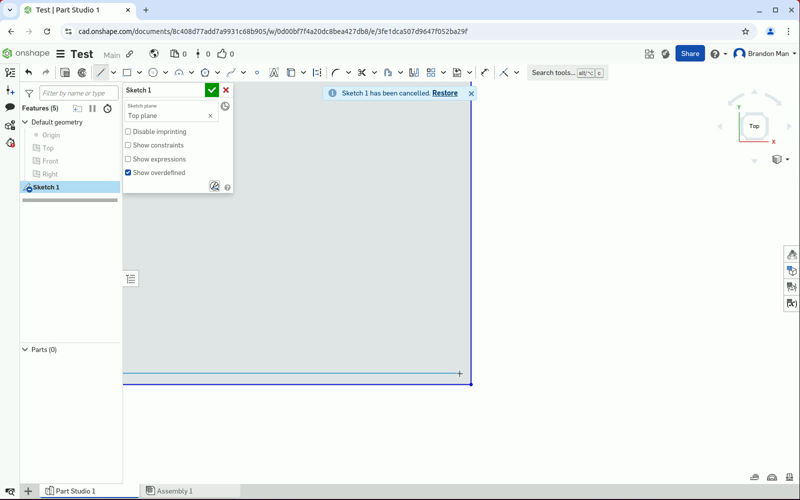
scroll(-6)
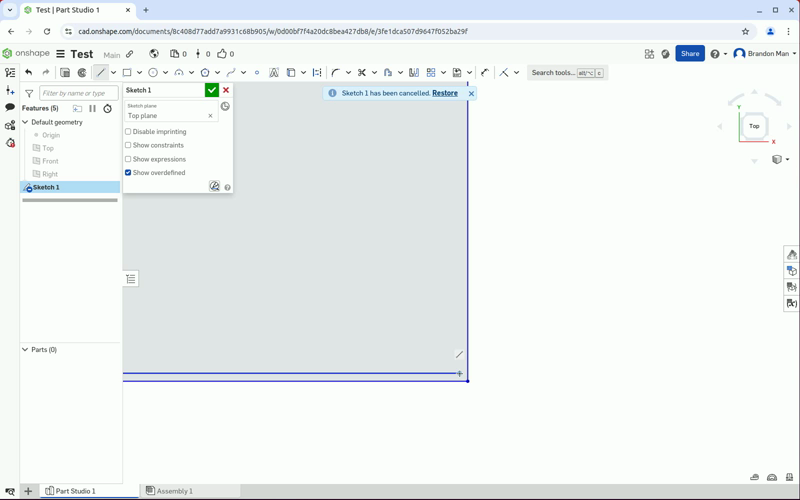
scroll(-6)
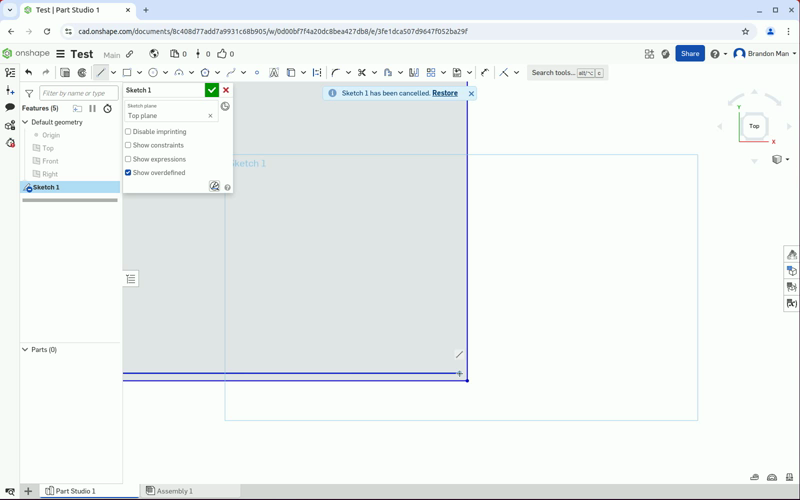
scroll(-6)
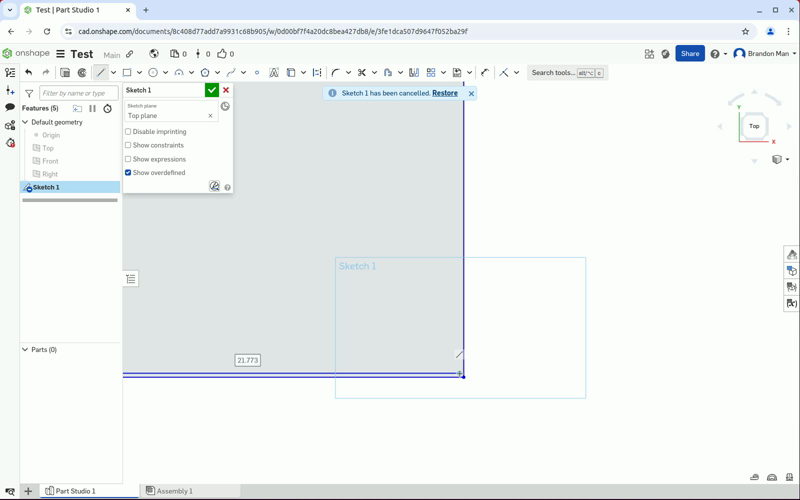
scroll(-6)
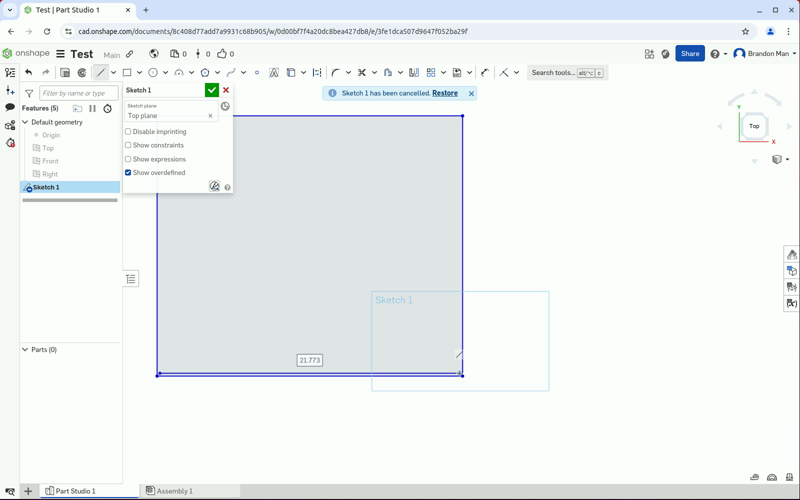
scroll(-6)
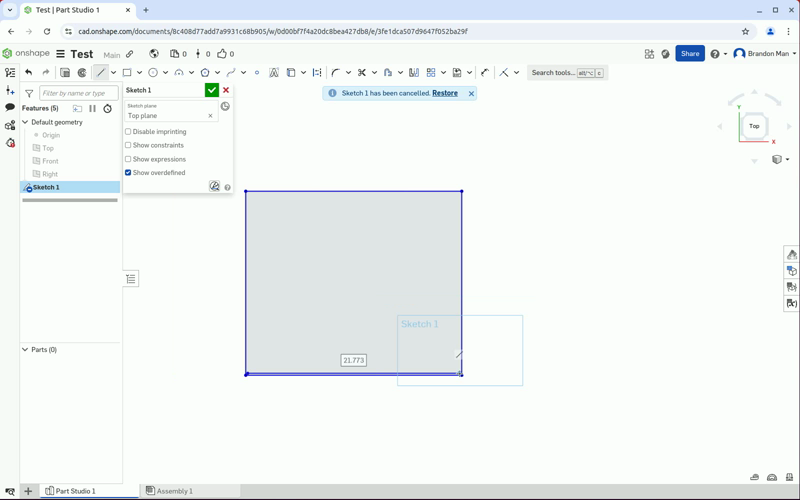
scroll(-6)
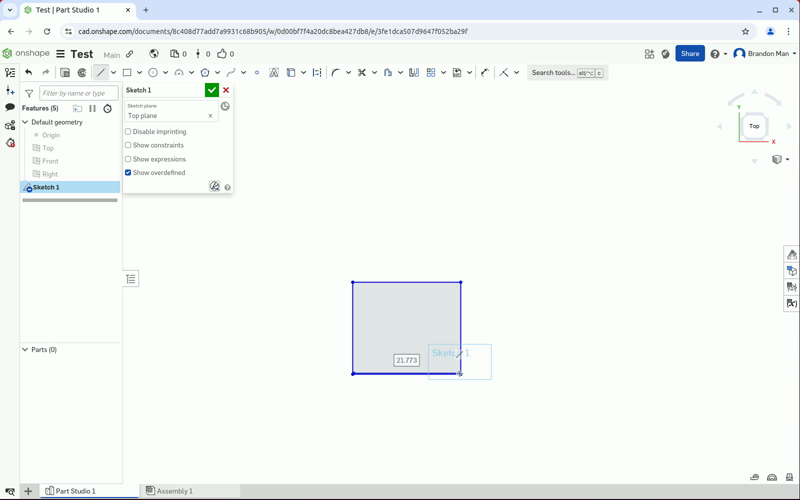
key_up(shift)
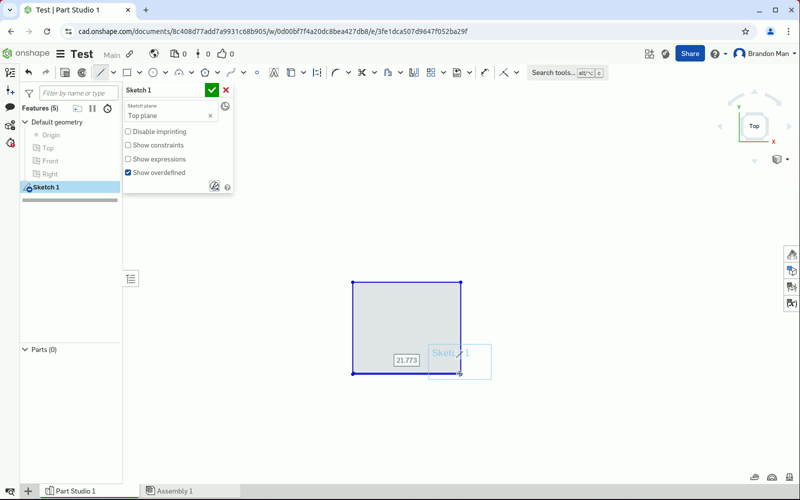
key_down(shift)
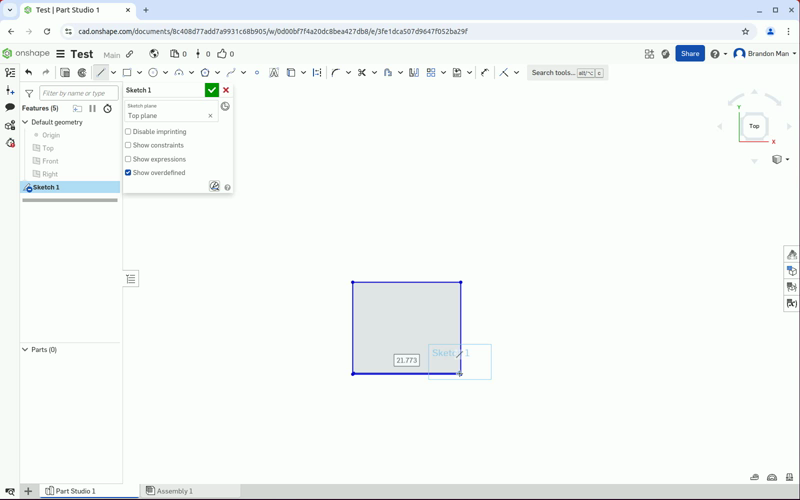
mouse_move(459, 283)
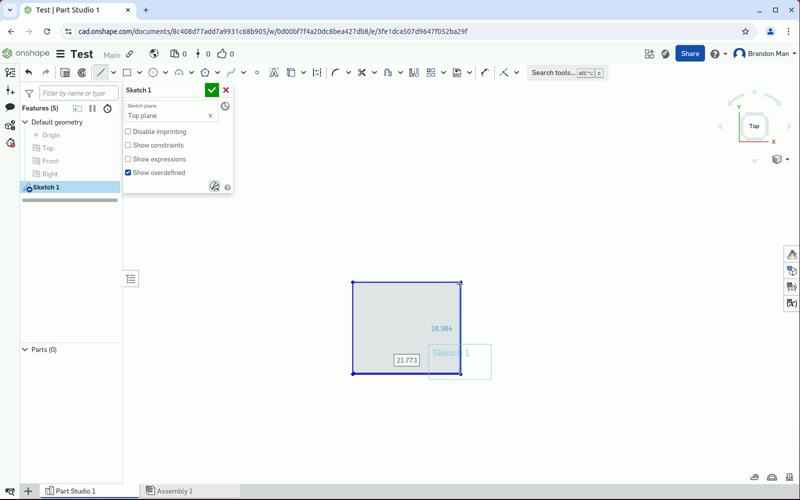
scroll(6)
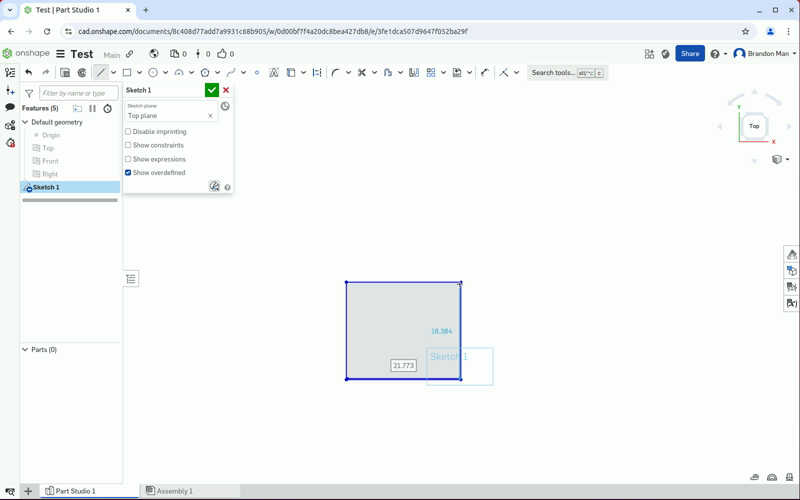
scroll(6)
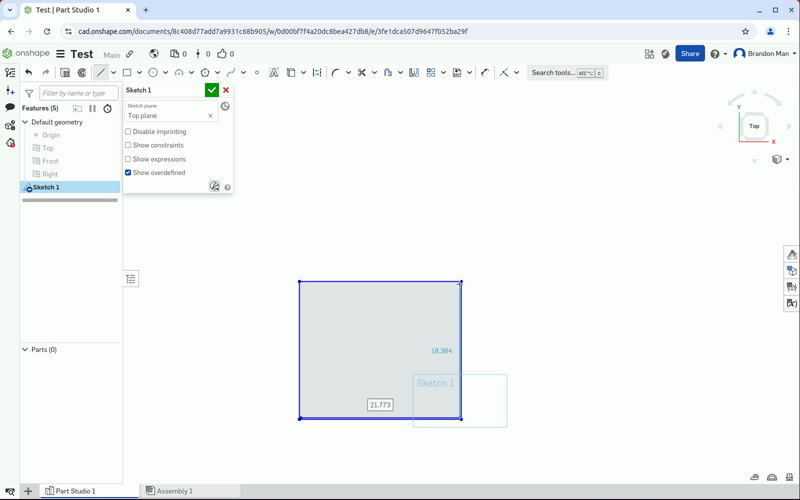
scroll(6)
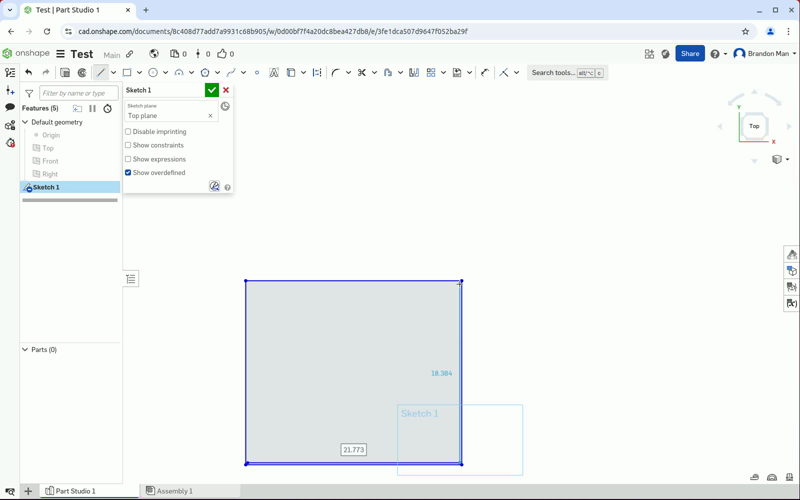
scroll(6)
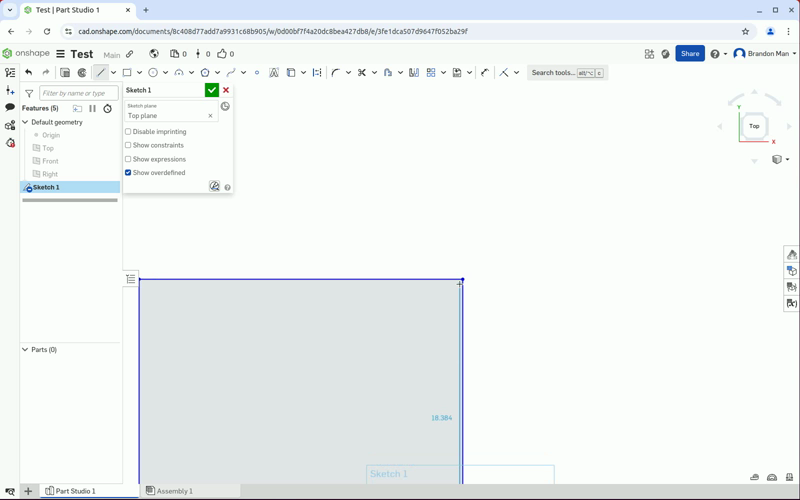
scroll(6)
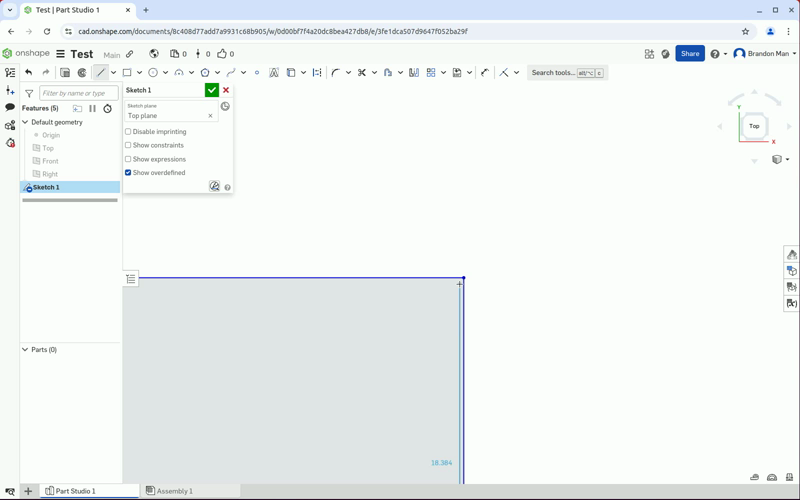
scroll(6)
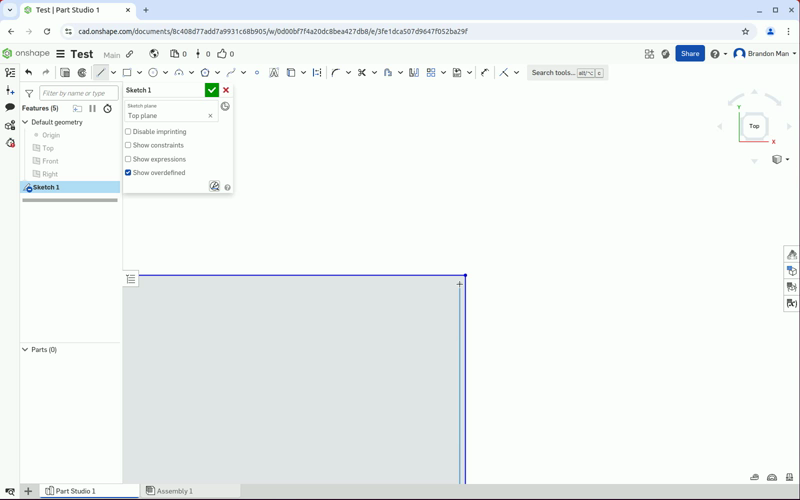
scroll(6)
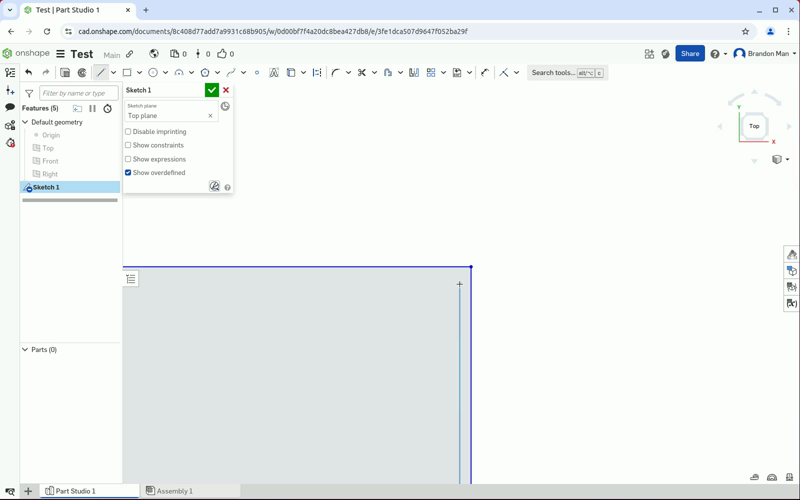
click(459, 283)
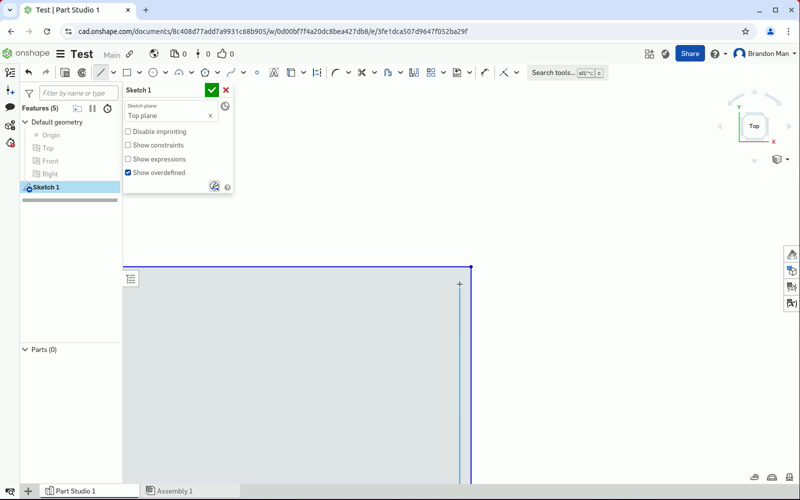
scroll(-6)
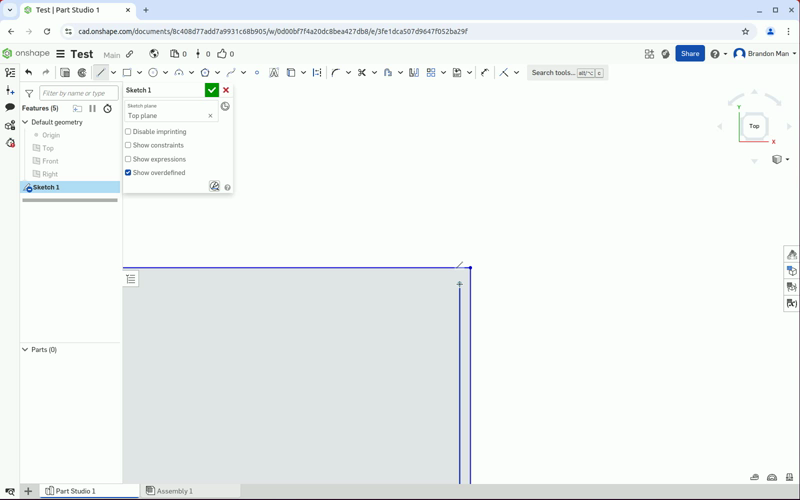
scroll(-6)
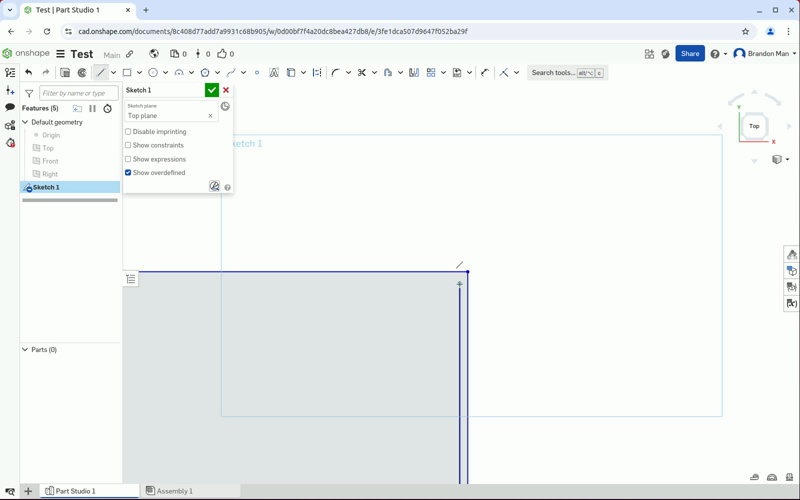
scroll(-6)
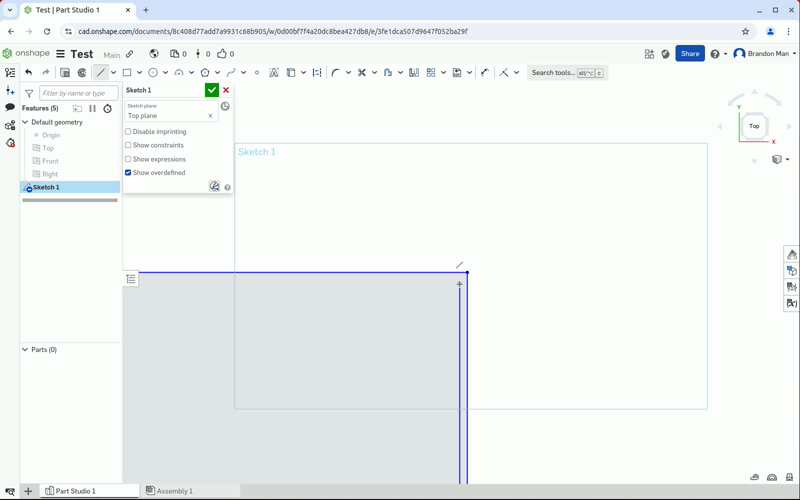
scroll(-6)
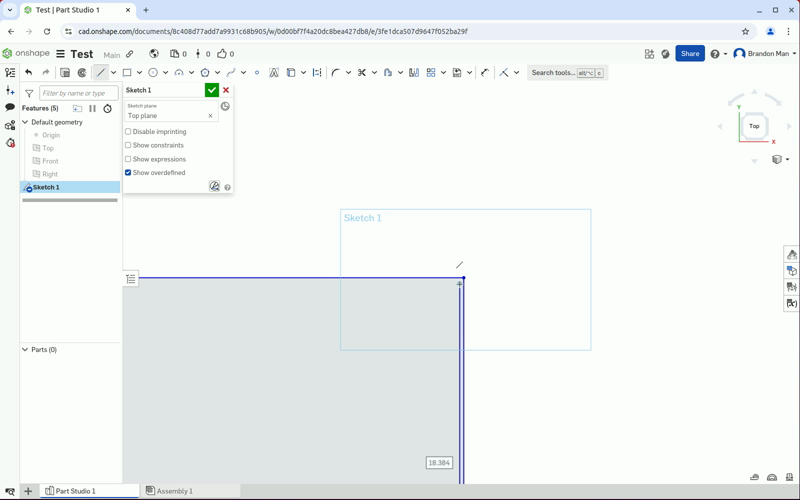
scroll(-6)
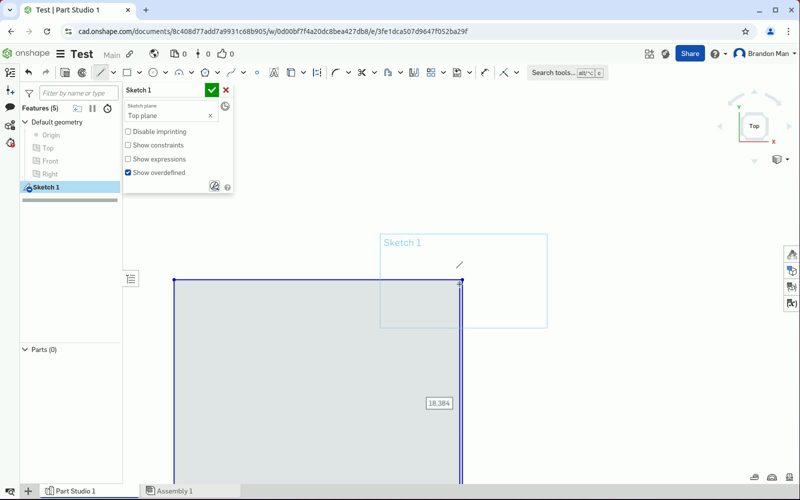
scroll(-6)
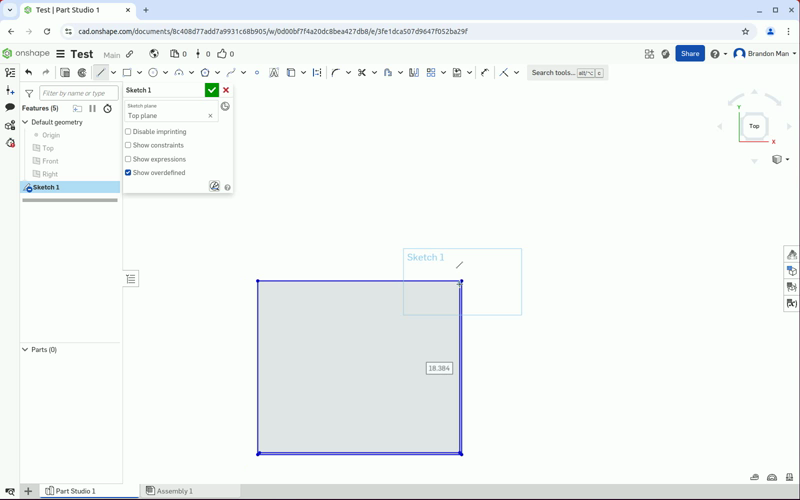
scroll(-6)
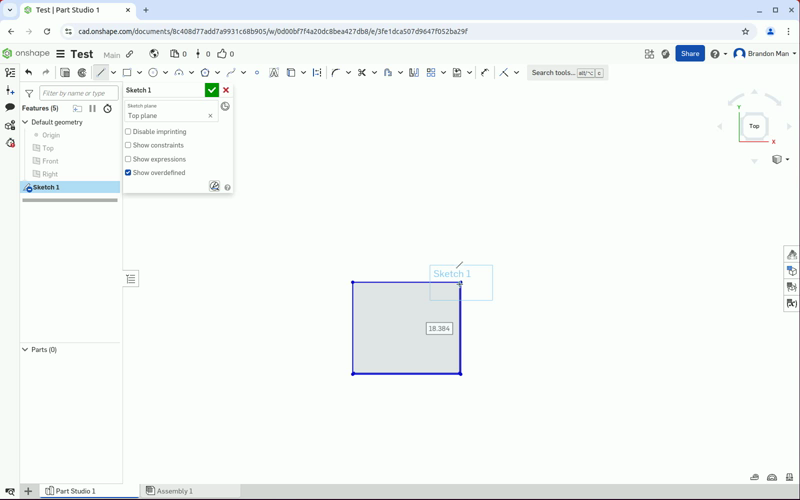
key_up(shift)
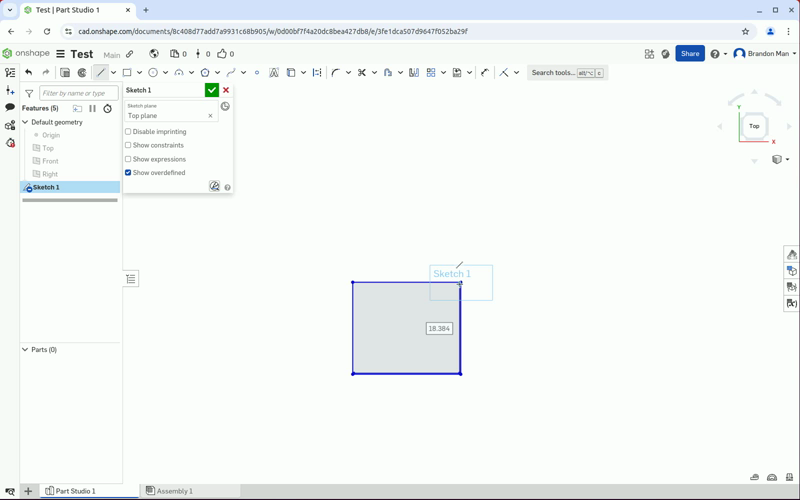
key_down(shift)
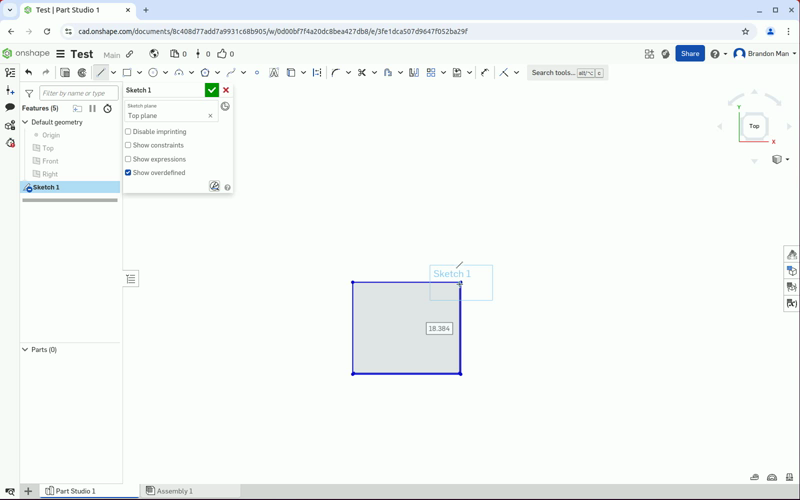
mouse_move(353, 283)
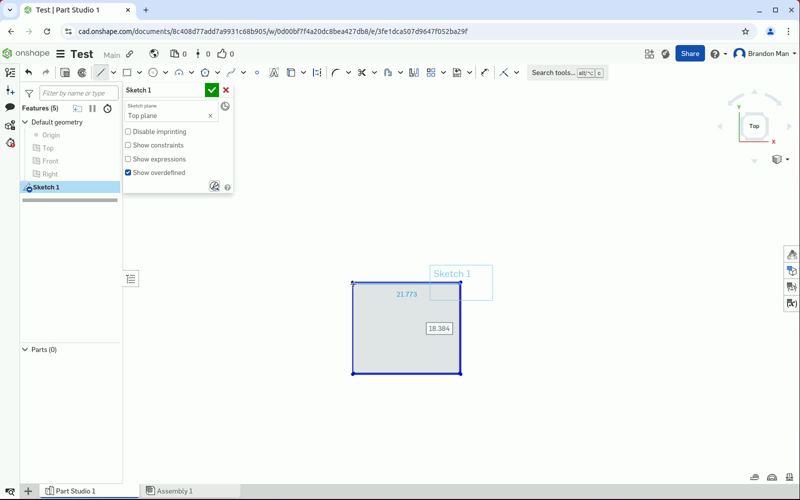
scroll(6)
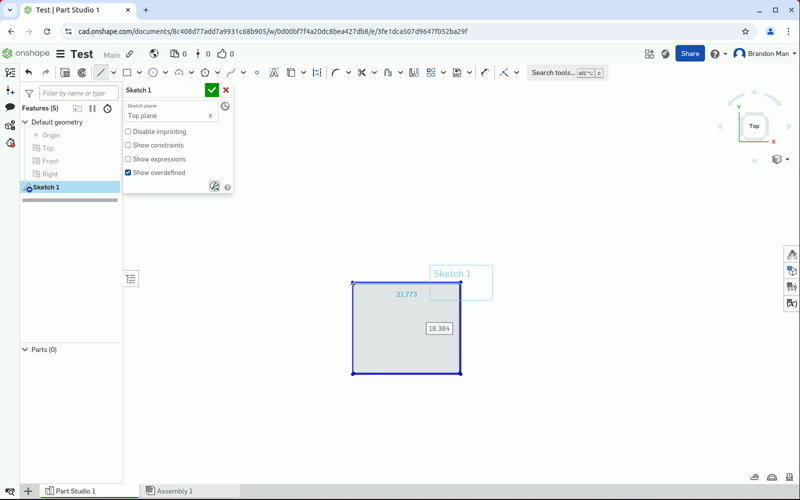
scroll(6)
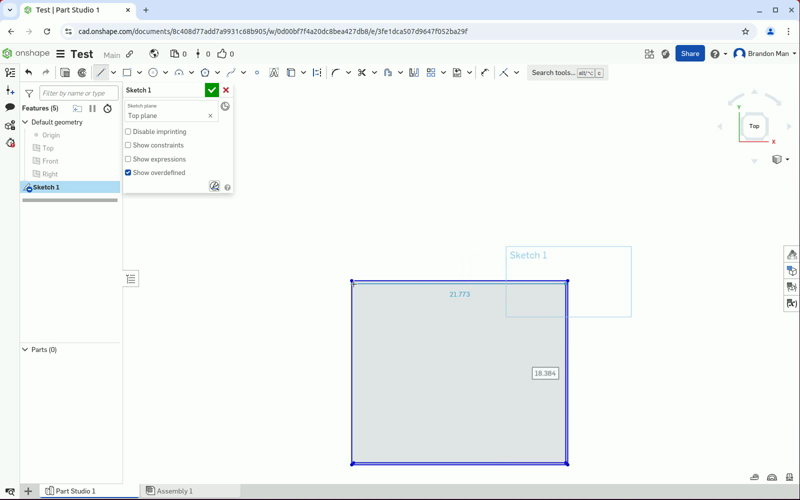
scroll(6)
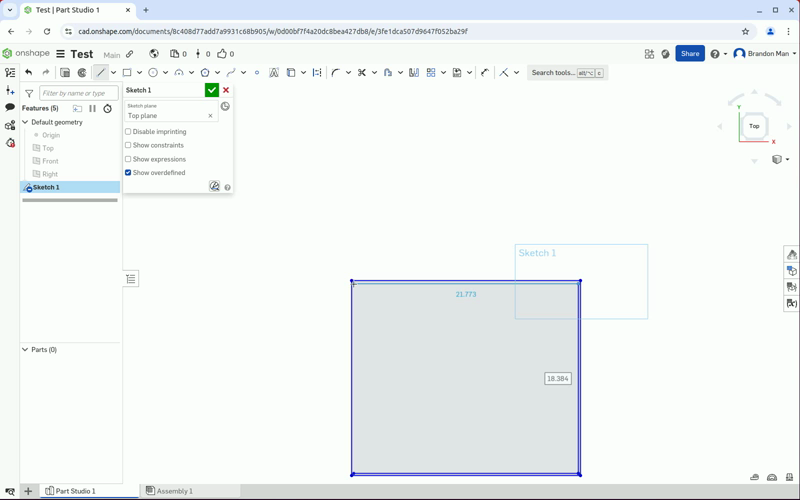
scroll(6)
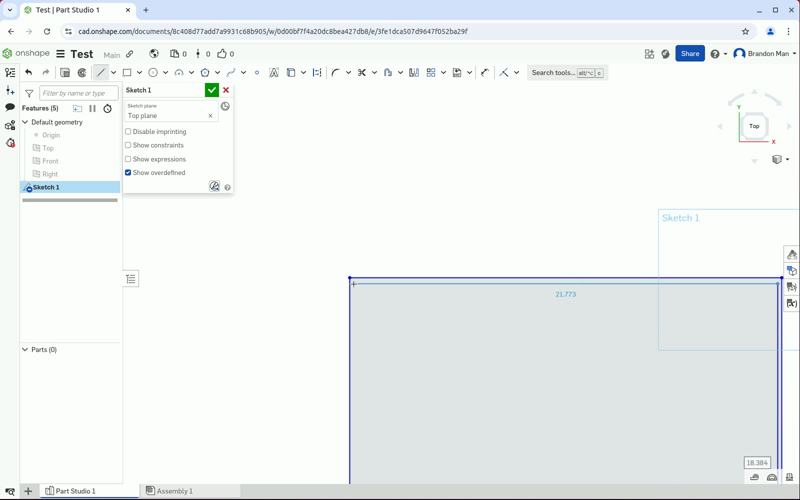
scroll(6)
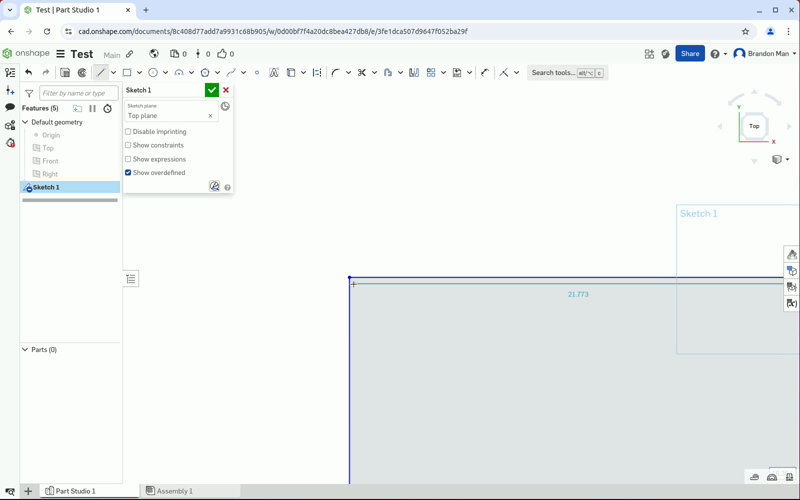
scroll(6)
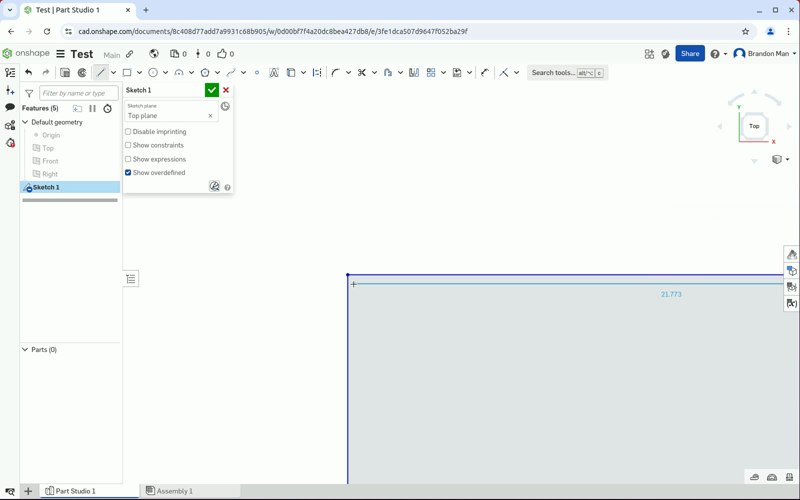
scroll(6)
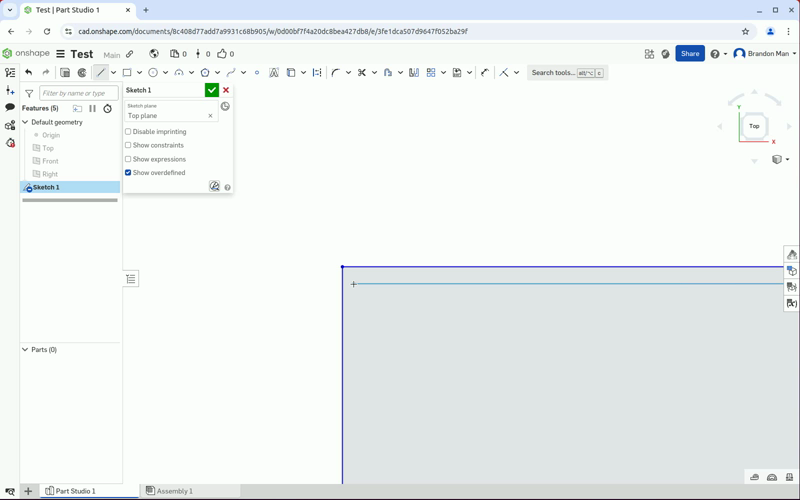
click(353, 283)
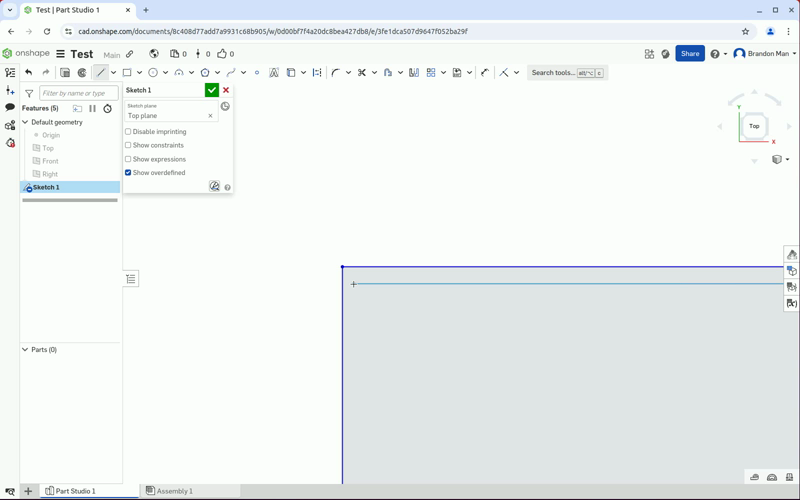
scroll(-6)
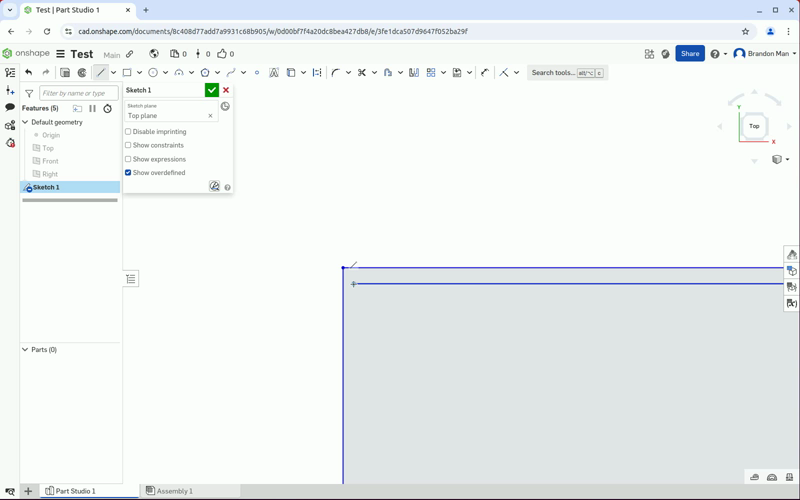
scroll(-6)
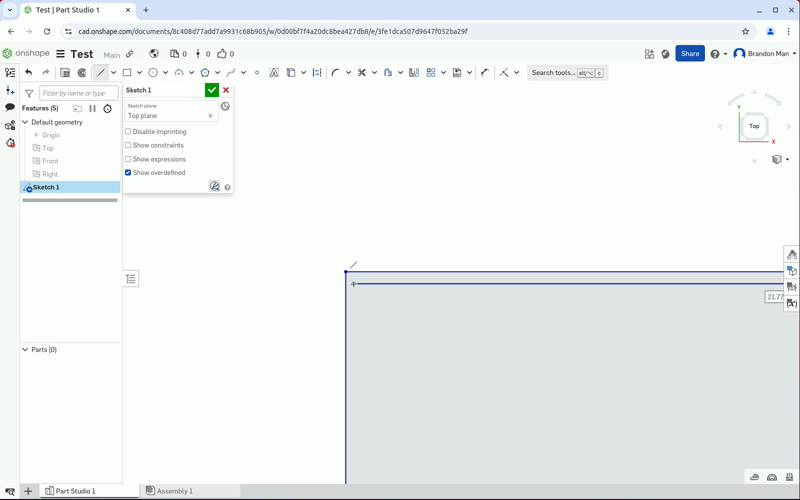
scroll(-6)
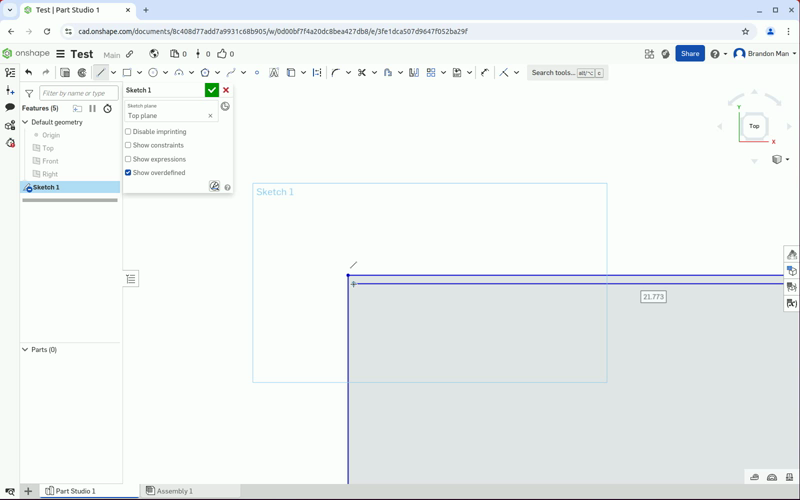
scroll(-6)
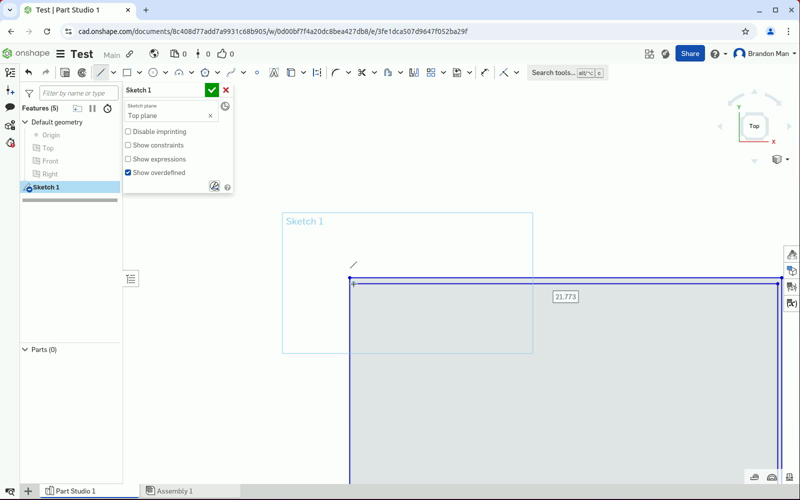
scroll(-6)
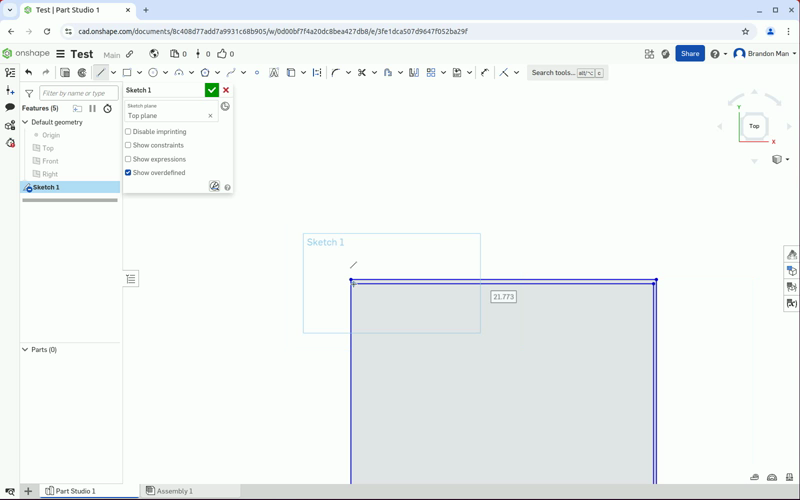
scroll(-6)
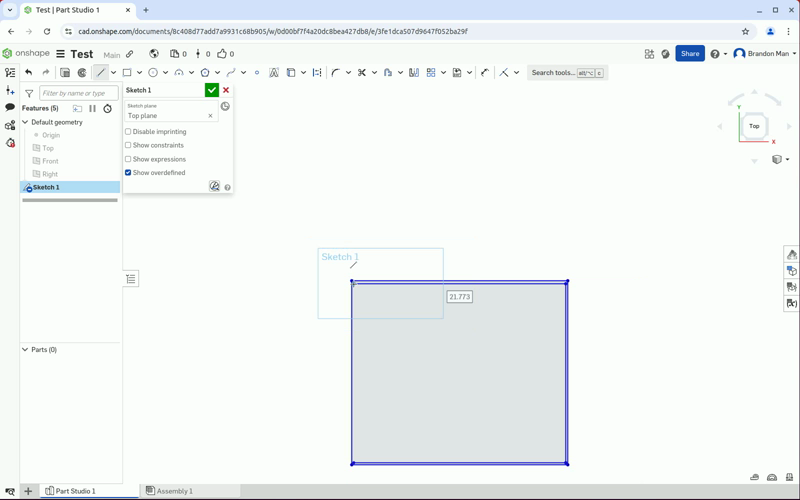
scroll(-6)
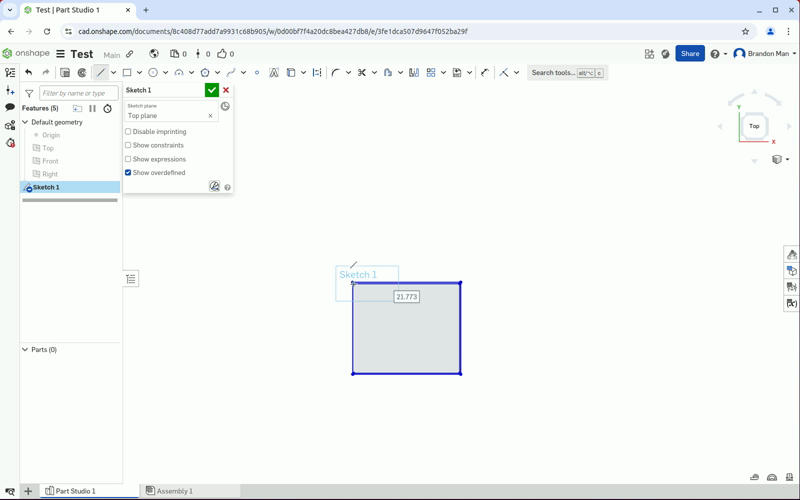
key_up(shift)
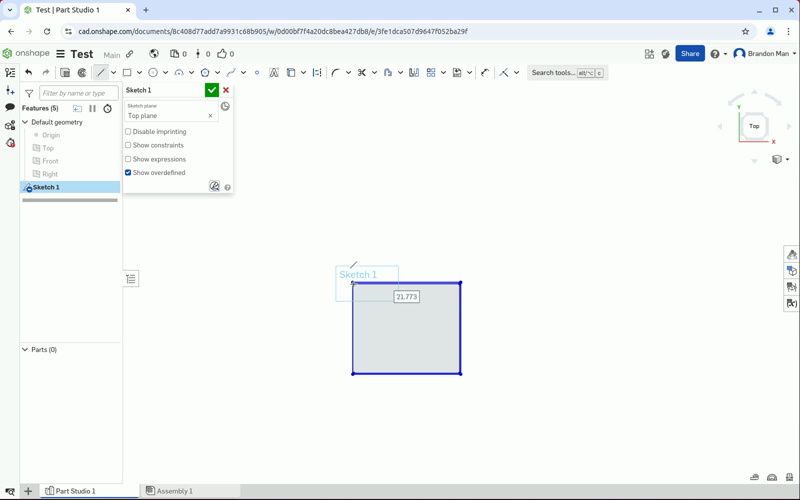
key_down(shift)
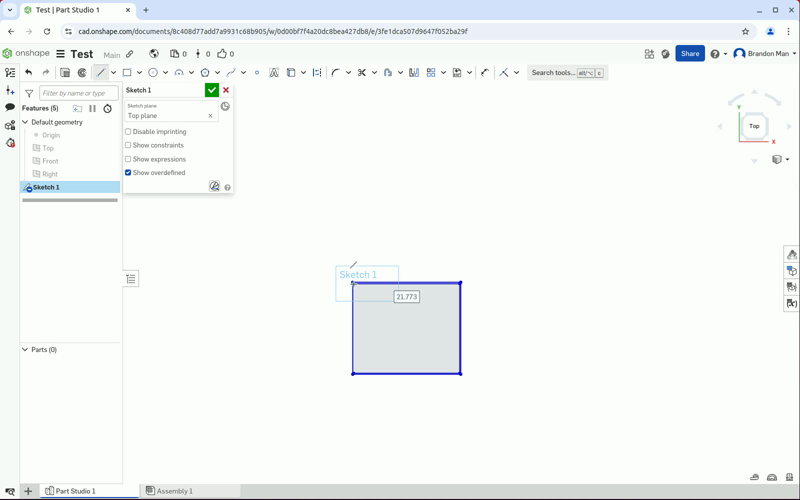
mouse_move(353, 373)
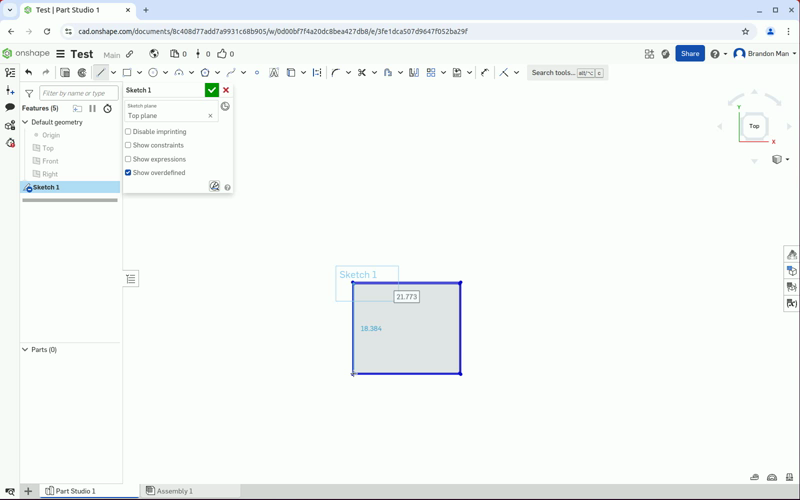
scroll(6)
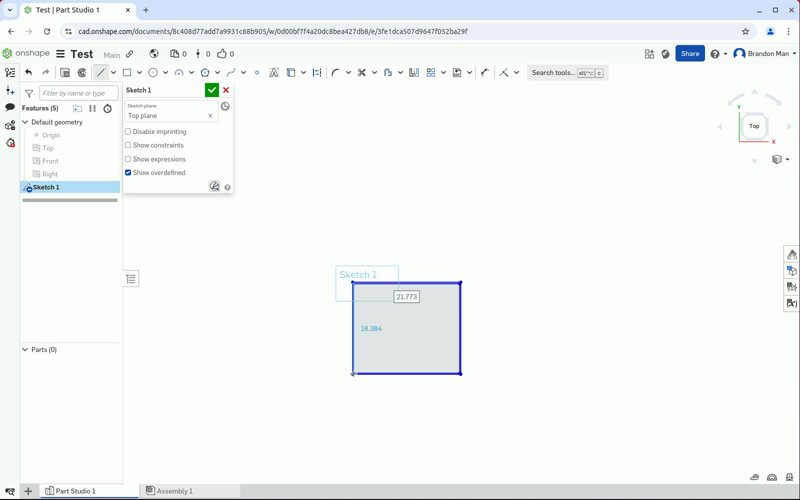
scroll(6)
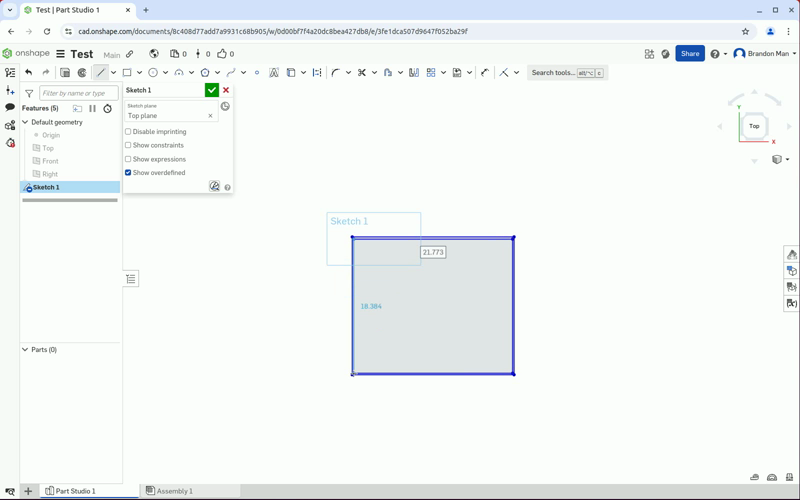
scroll(6)
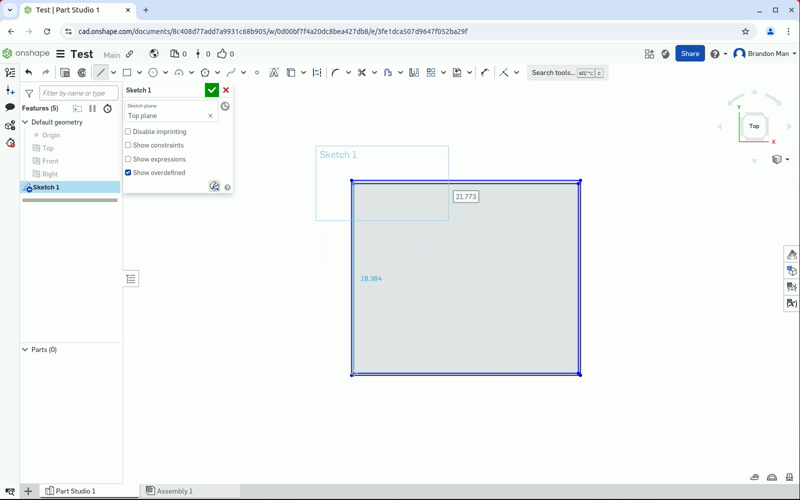
scroll(6)
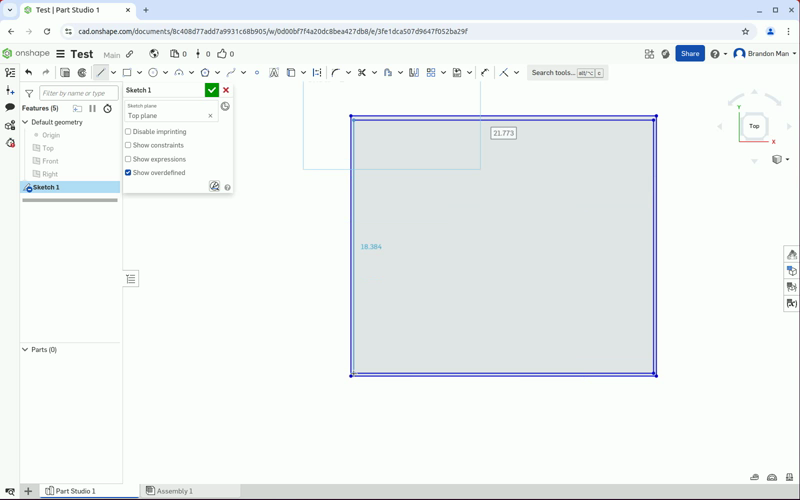
scroll(6)
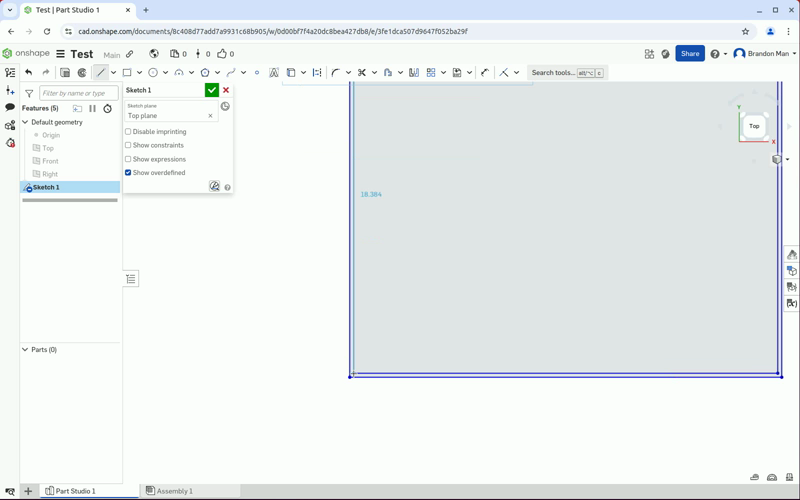
scroll(6)
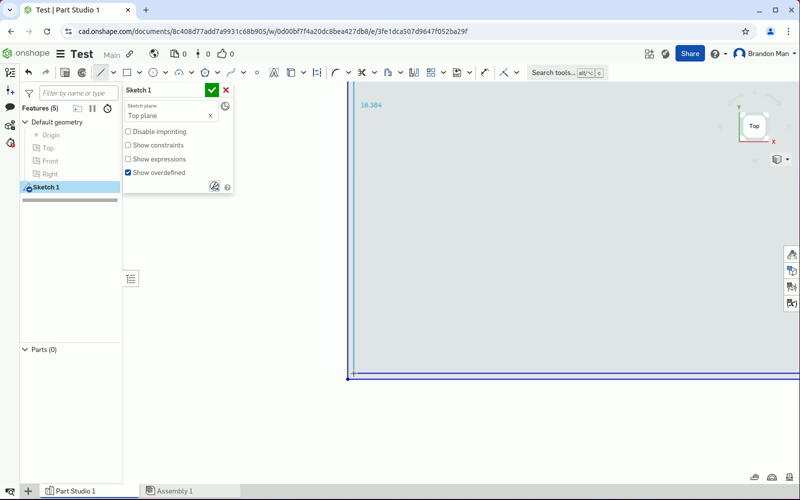
scroll(6)
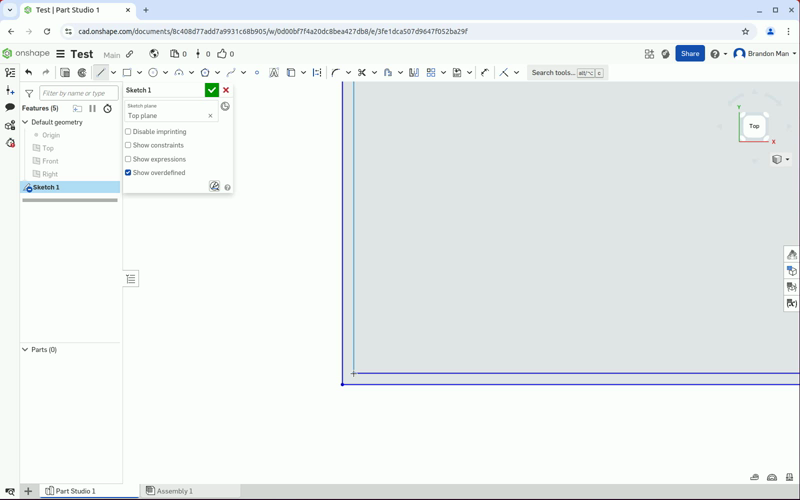
key_up(shift)
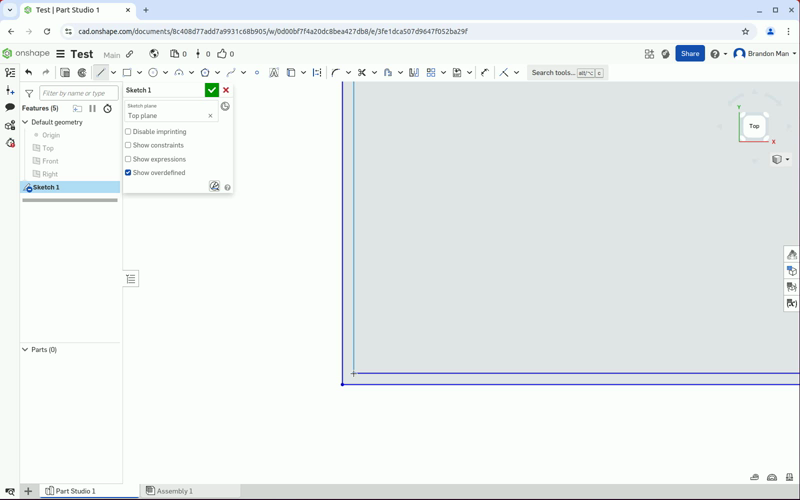
click(353, 373)
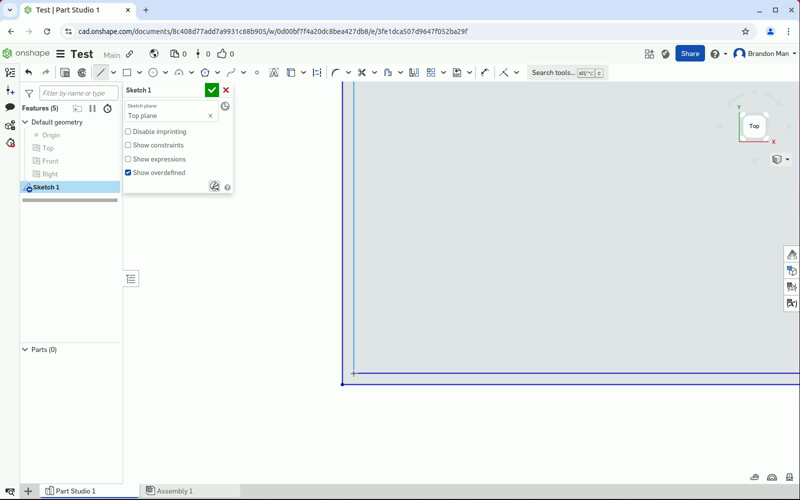
scroll(-6)
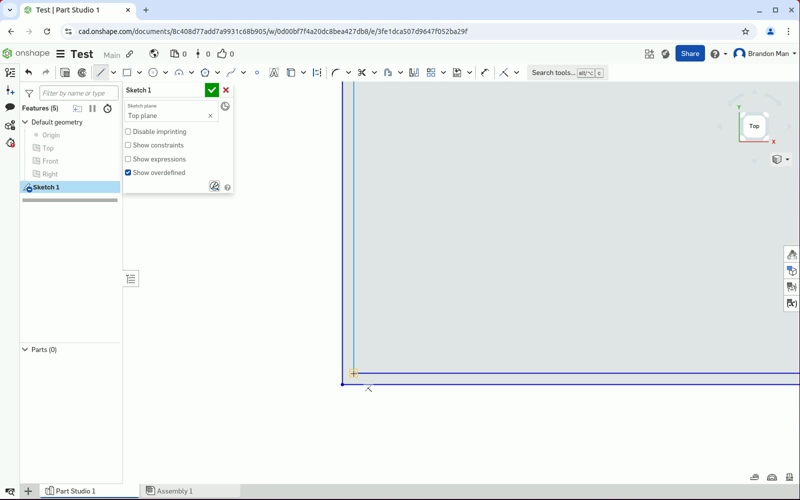
scroll(-6)
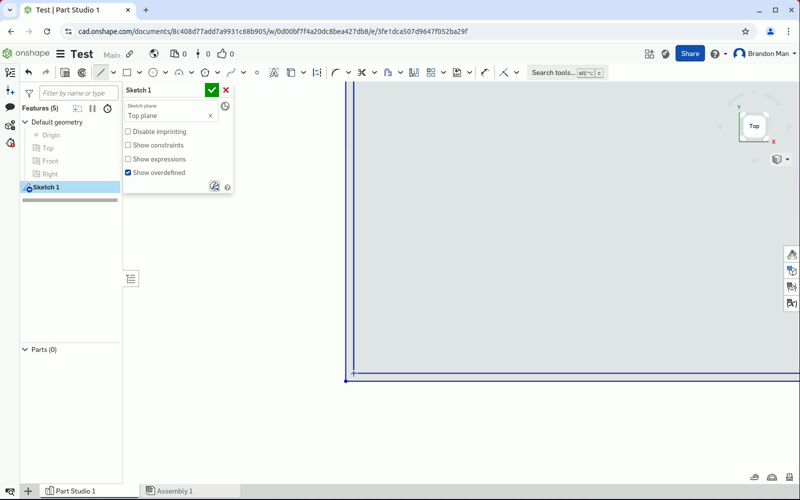
scroll(-6)
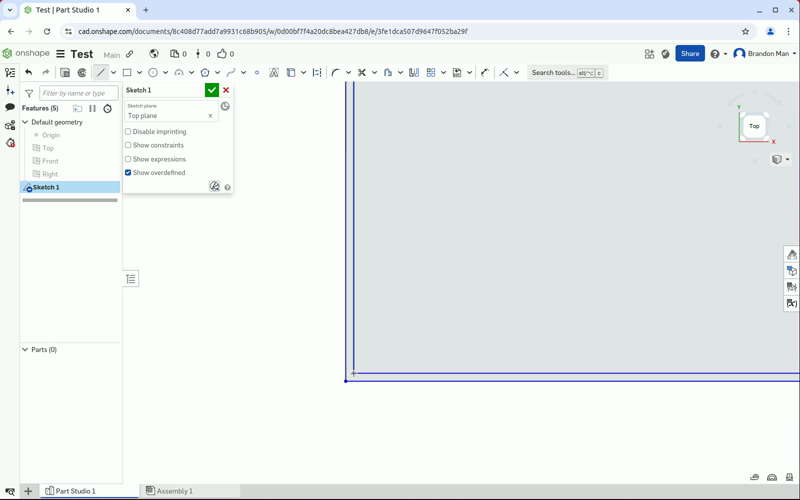
scroll(-6)
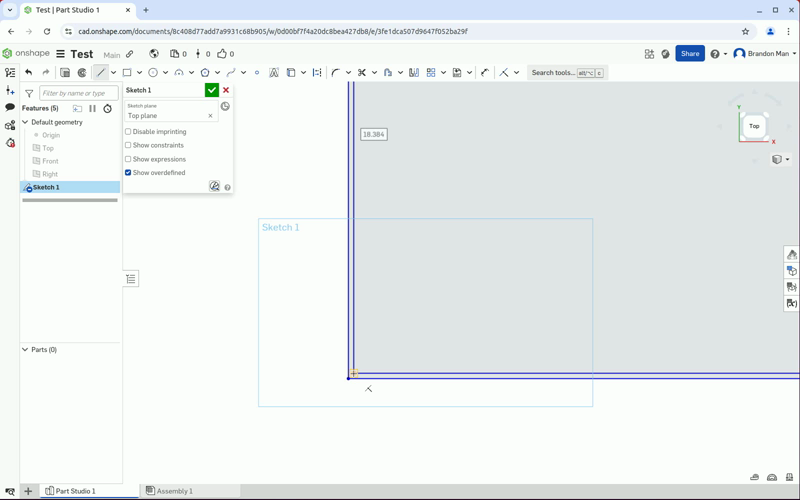
scroll(-6)
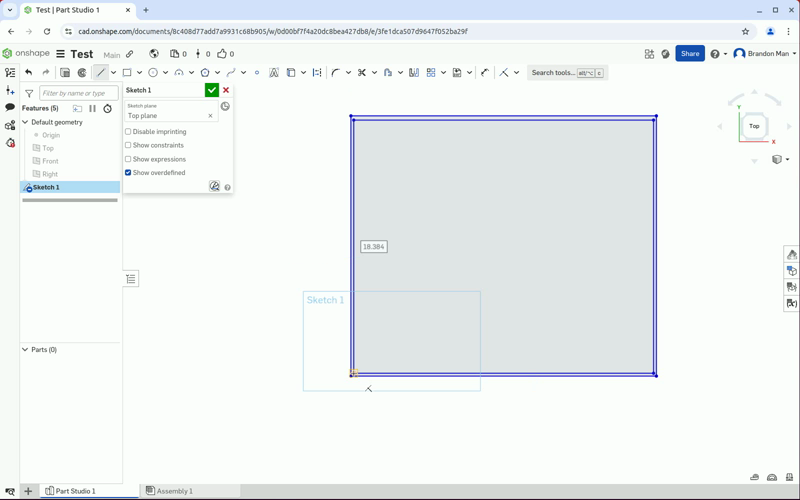
scroll(-6)
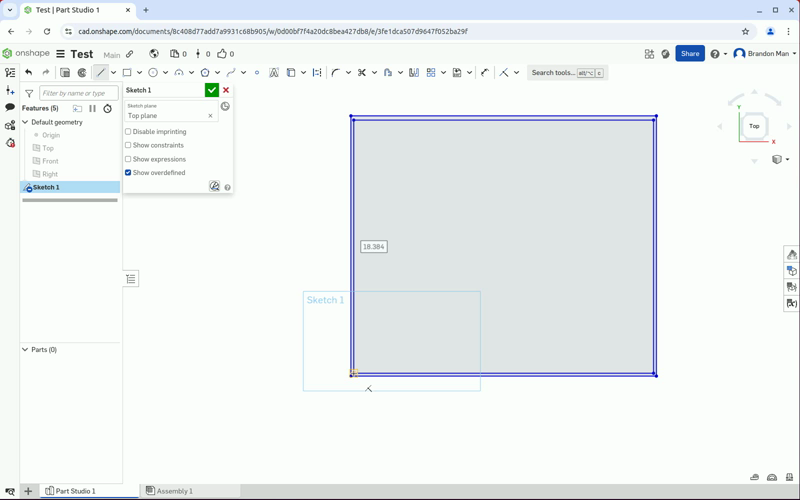
scroll(-6)
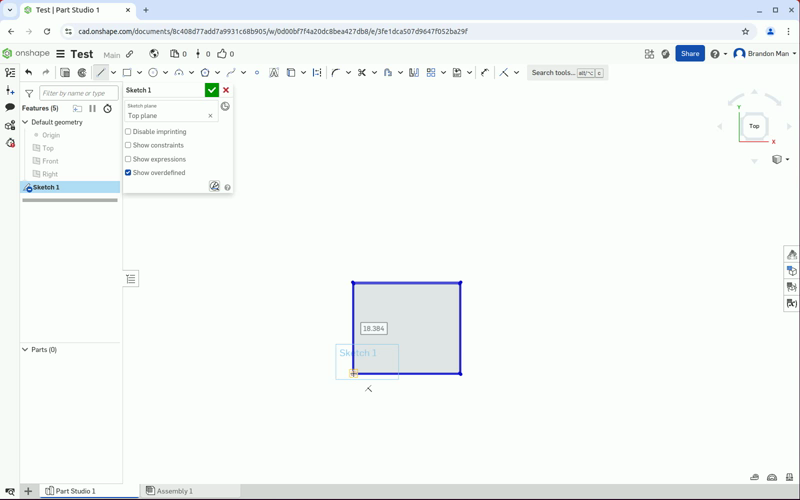
key(esc)
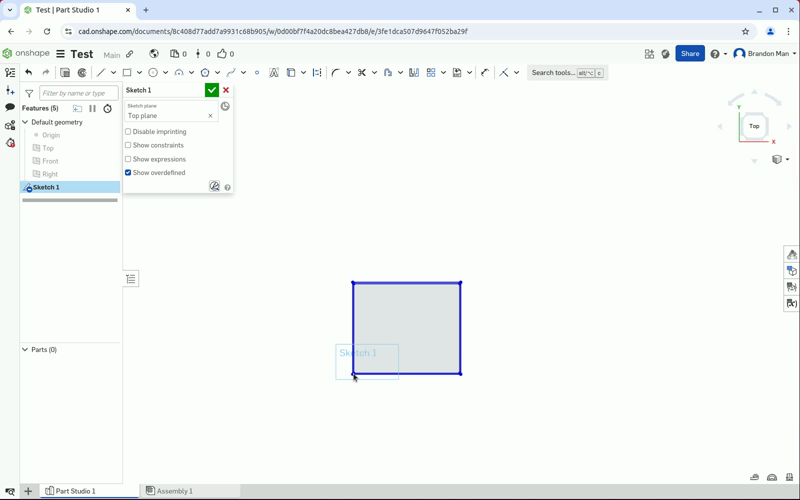
mouse_move(353, 367)
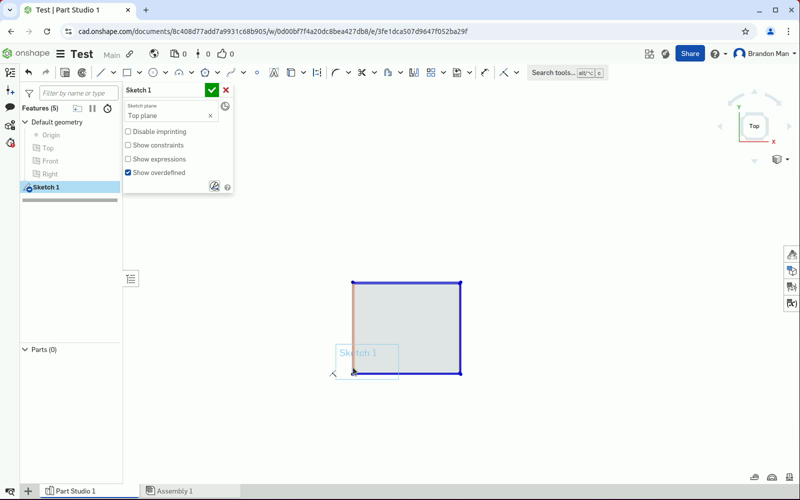
scroll(6)
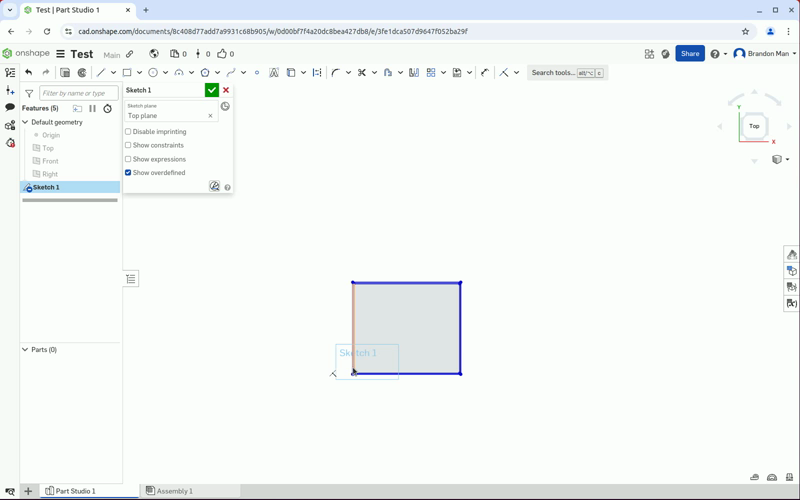
scroll(6)
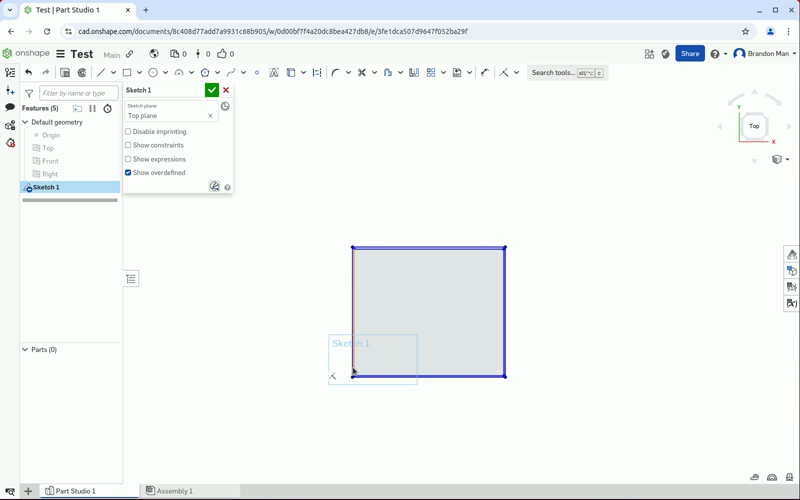
scroll(6)
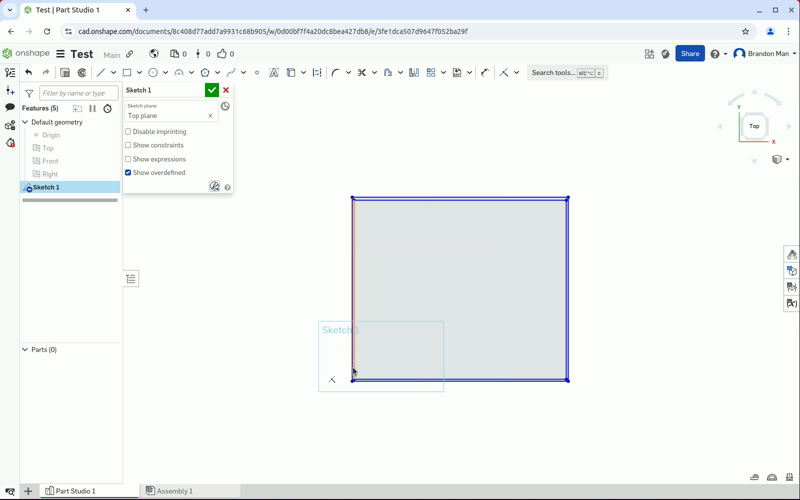
scroll(6)
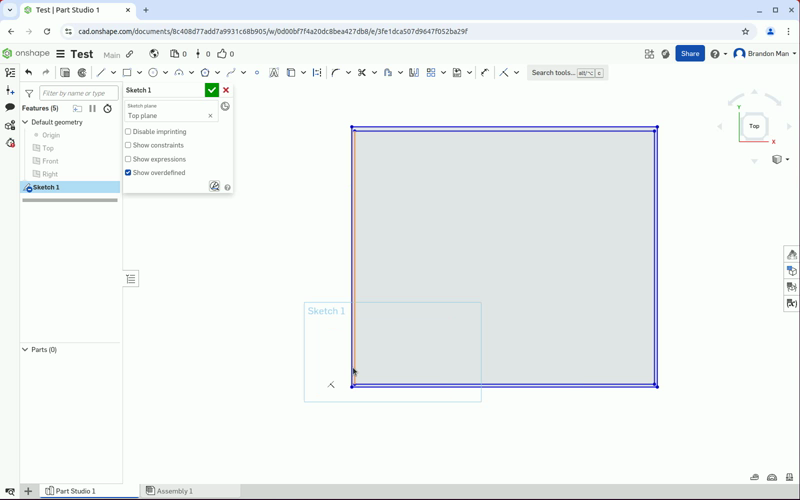
scroll(6)
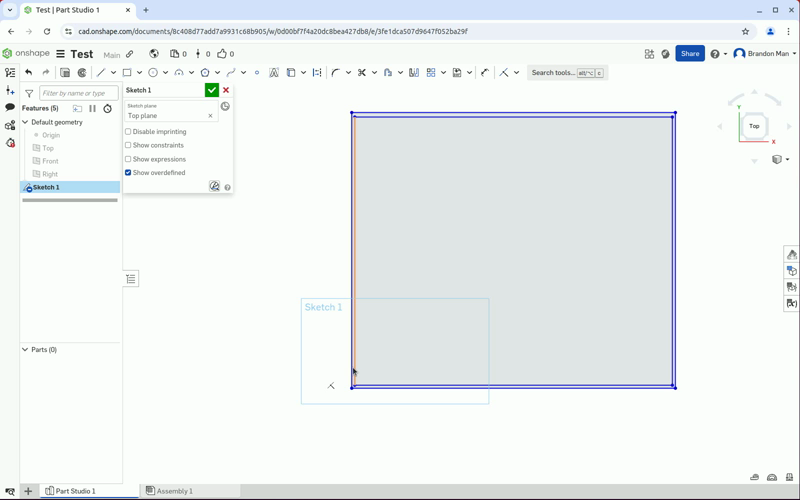
scroll(6)
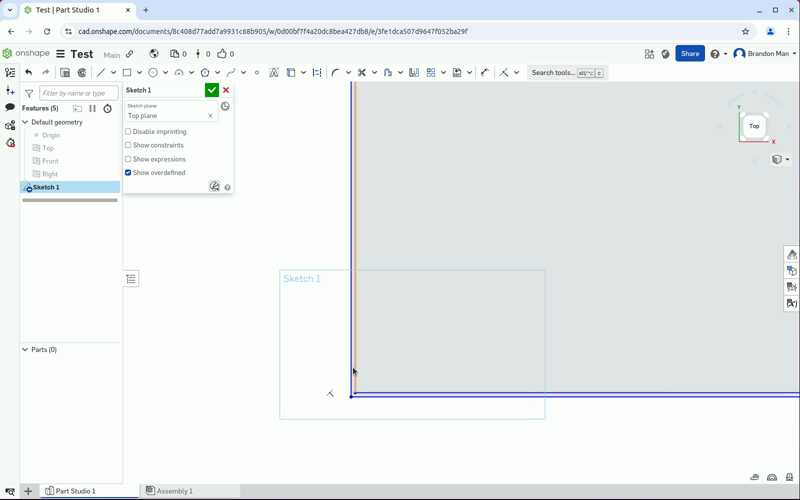
scroll(6)
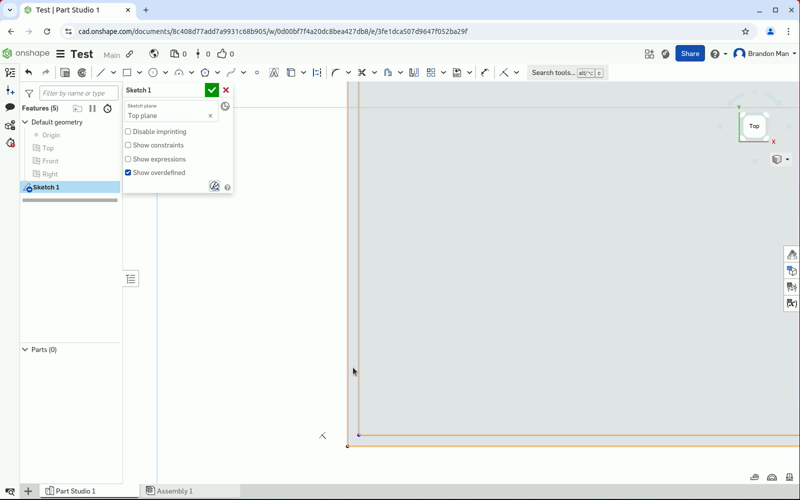
click(353, 367)
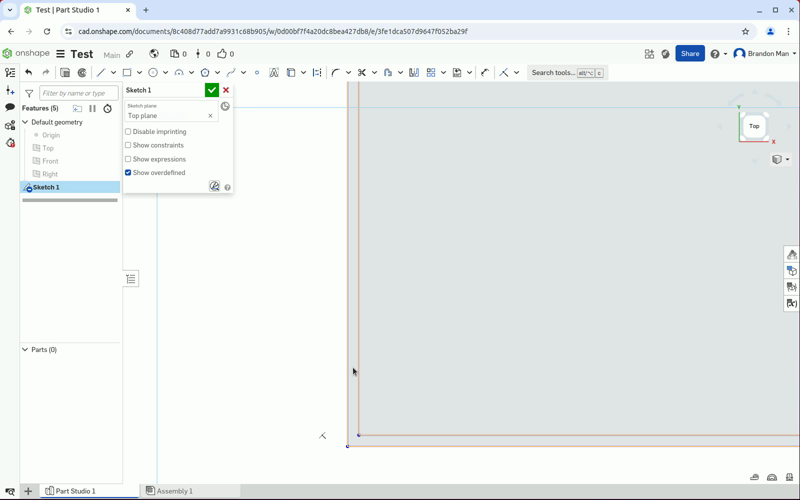
scroll(-6)
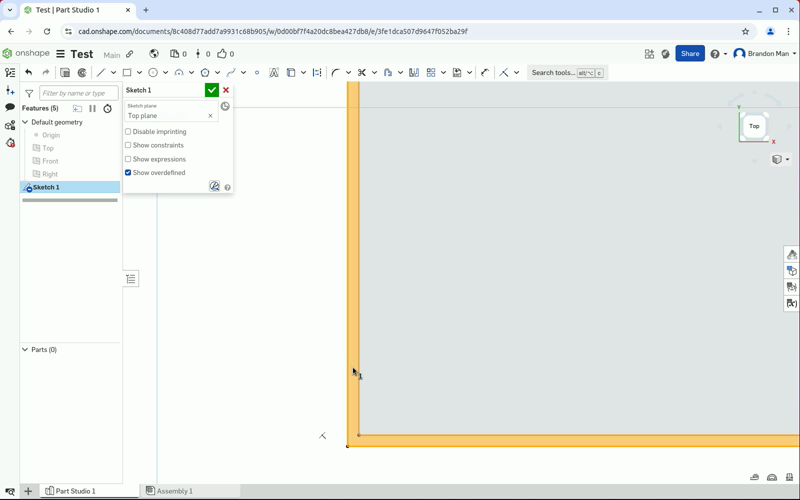
scroll(-6)
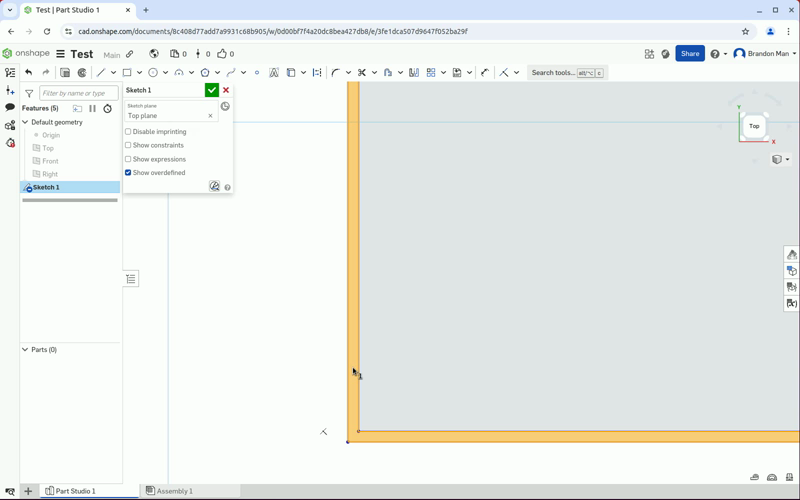
scroll(-6)
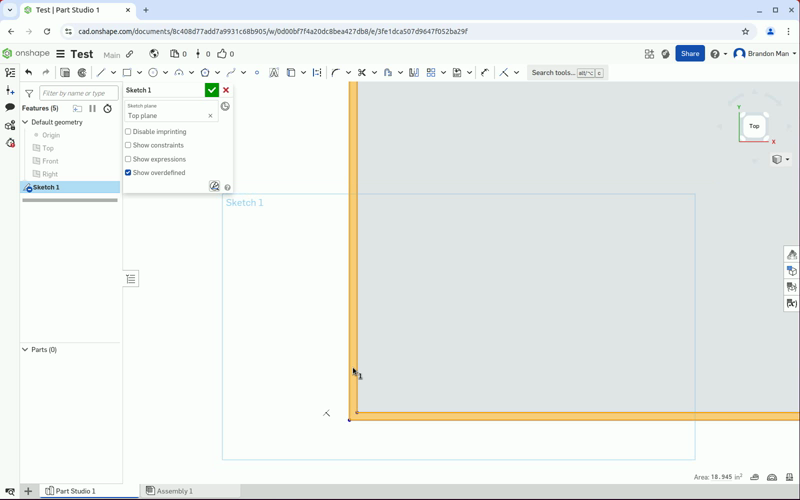
scroll(-6)
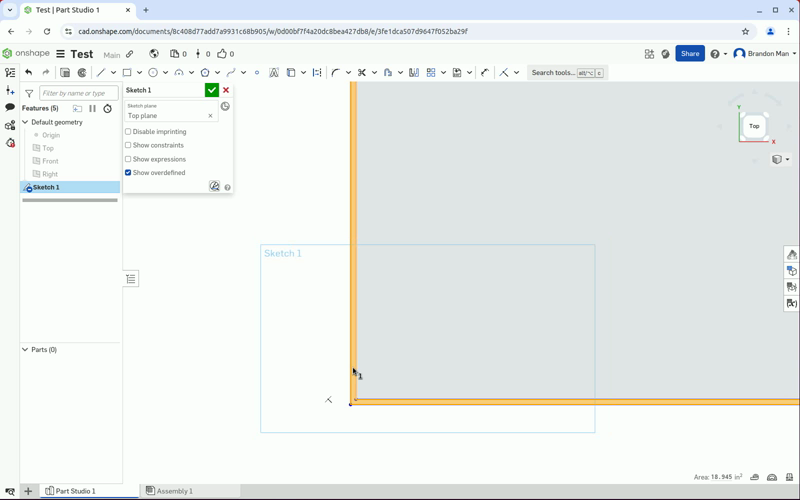
scroll(-6)
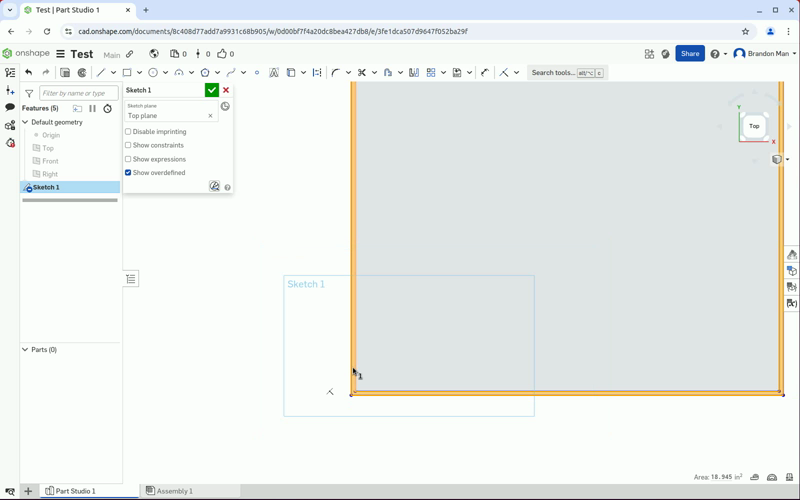
scroll(-6)
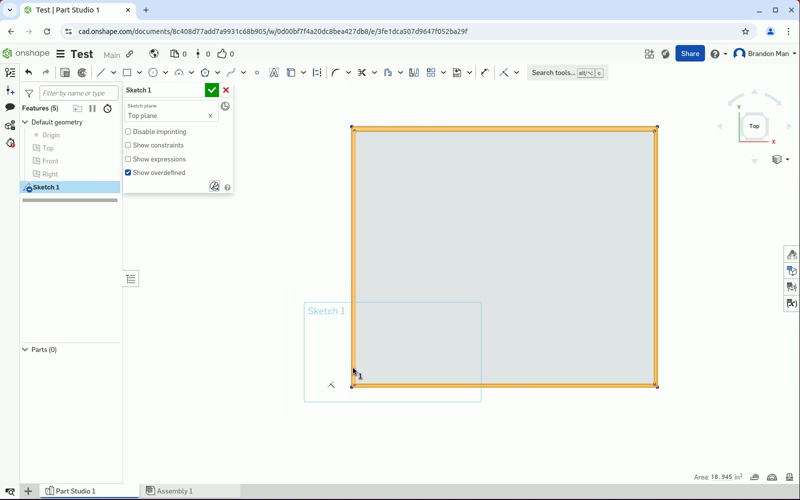
scroll(-6)
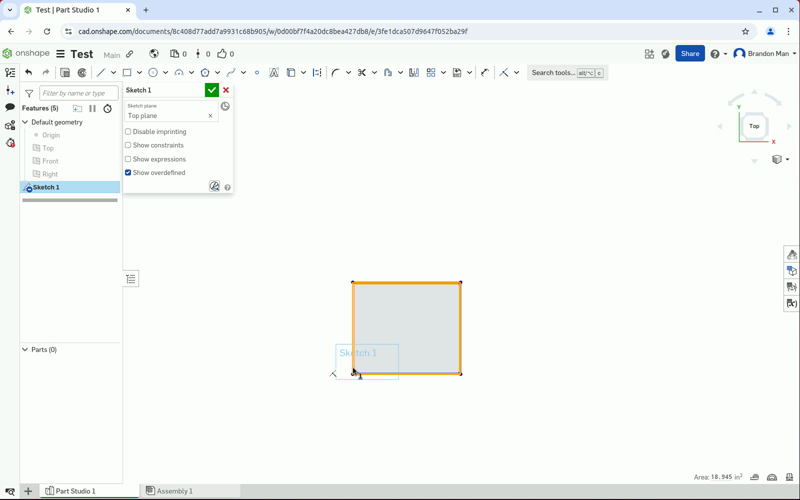
mouse_move(73, 352)
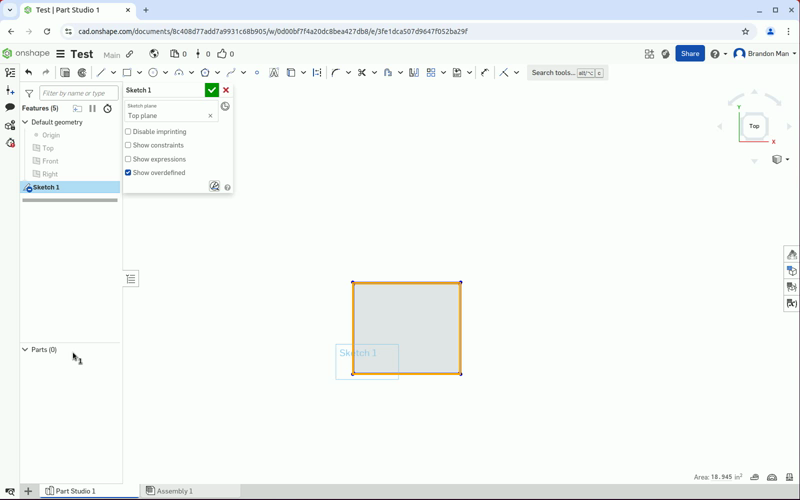
key(shift+y)
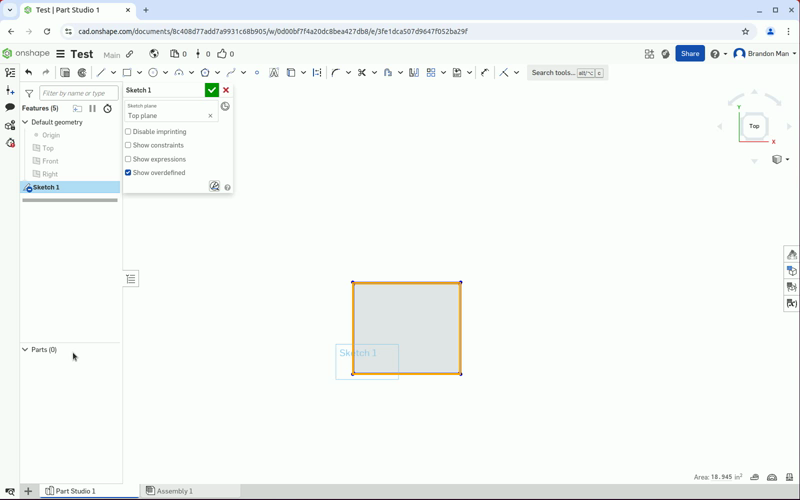
key(shift+e)
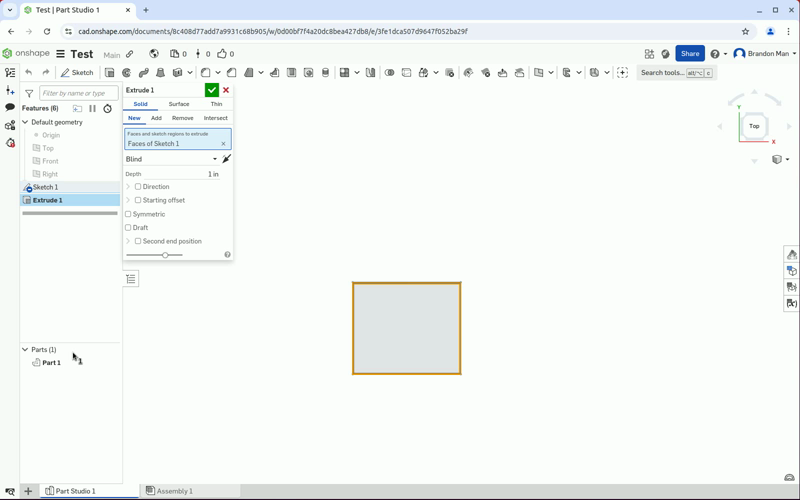
mouse_move(143, 106)
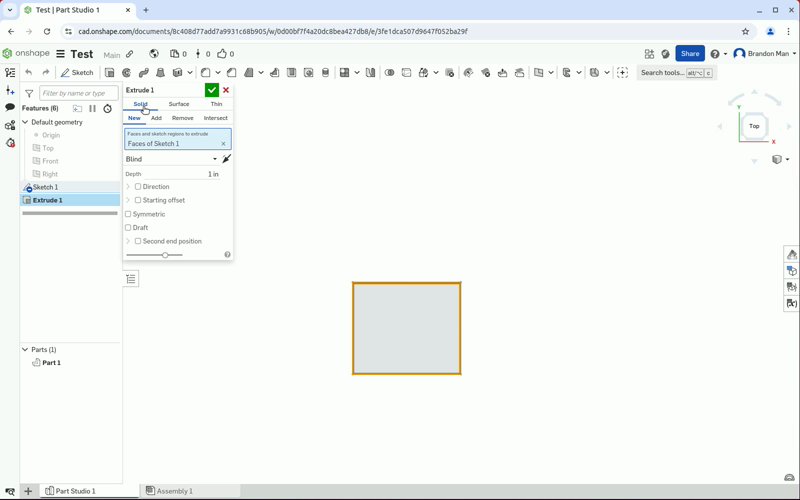
click(143, 106)
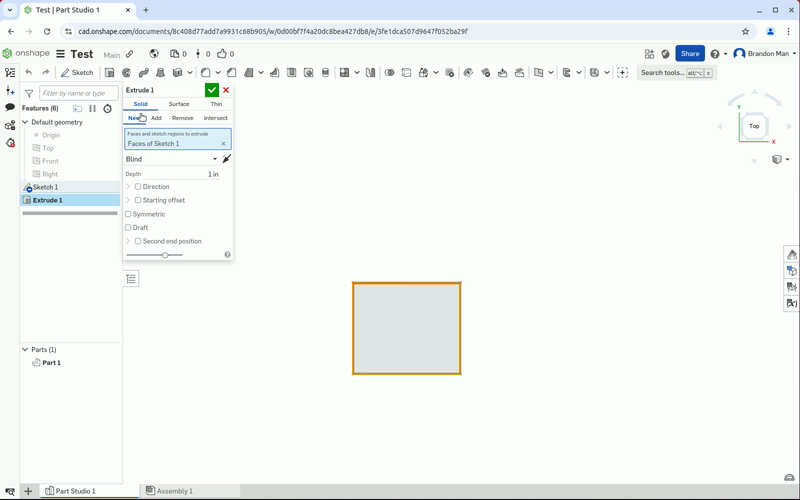
mouse_move(137, 120)
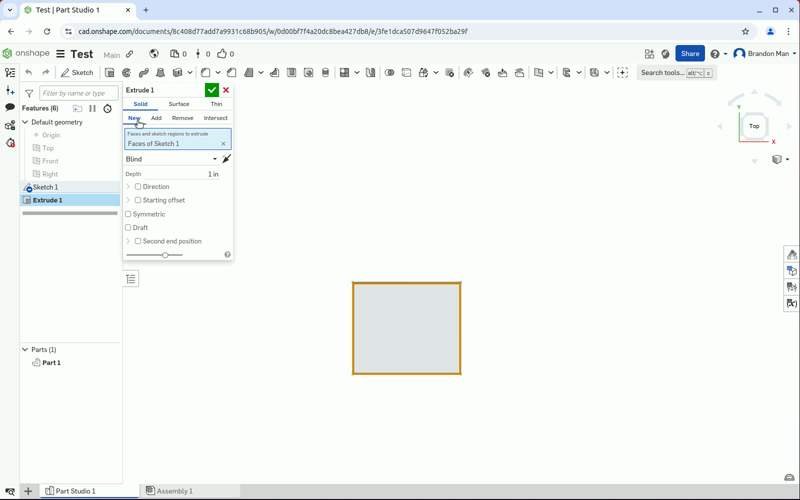
click(137, 120)
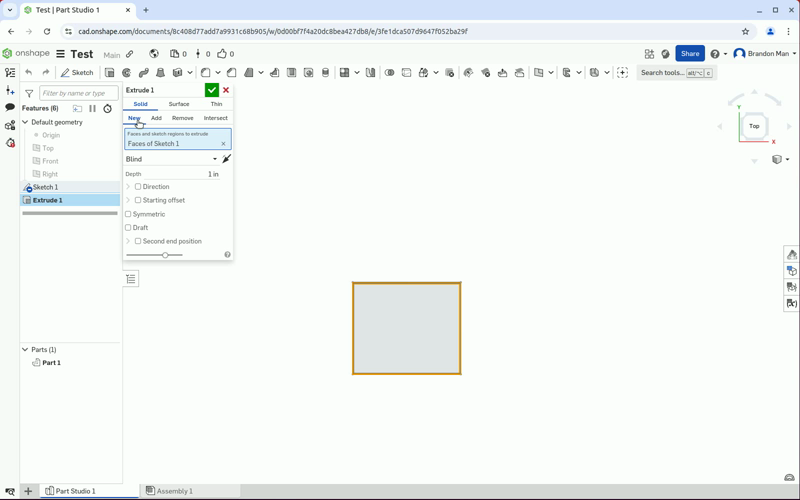
key(tab, 4)
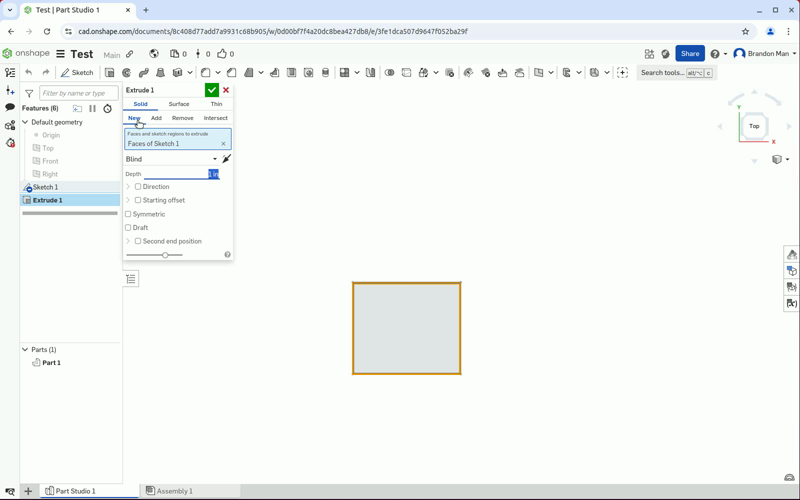
text(0.722)
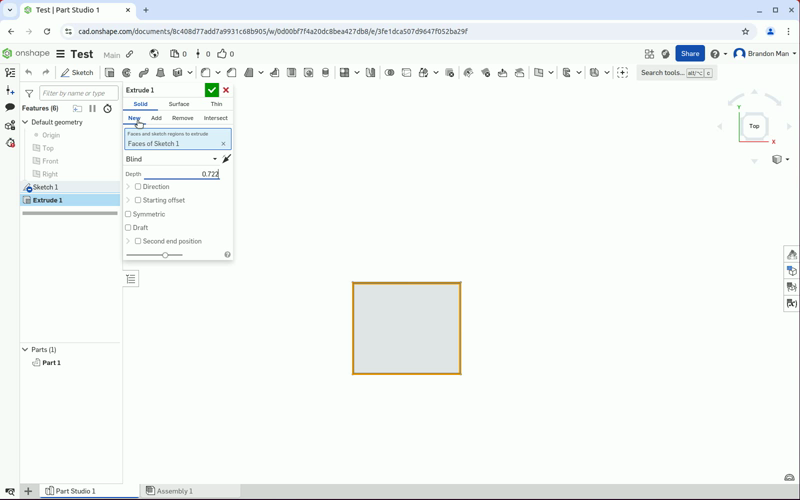
key(enter)
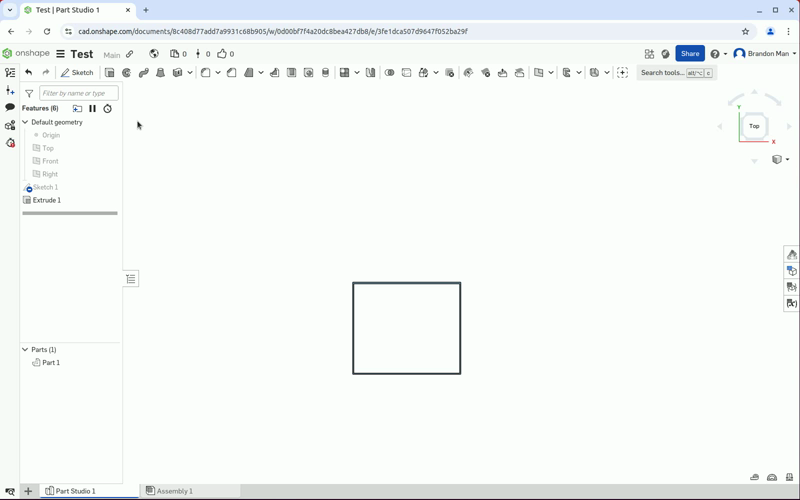
key(shift+h)
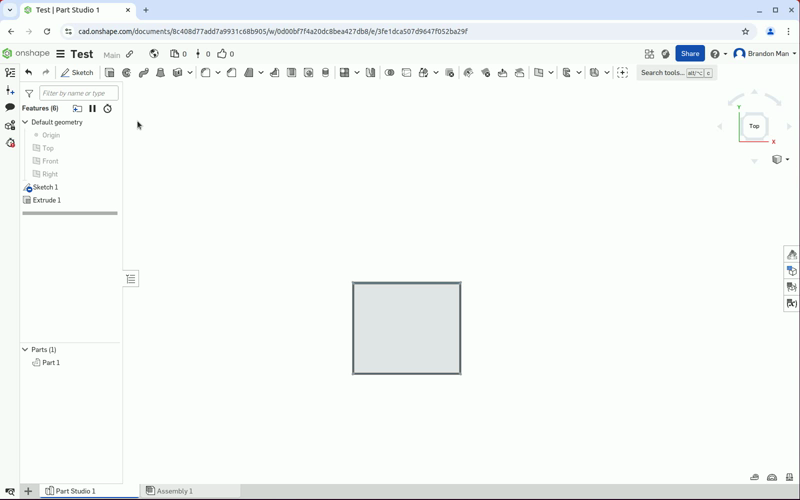
key(shift+h)
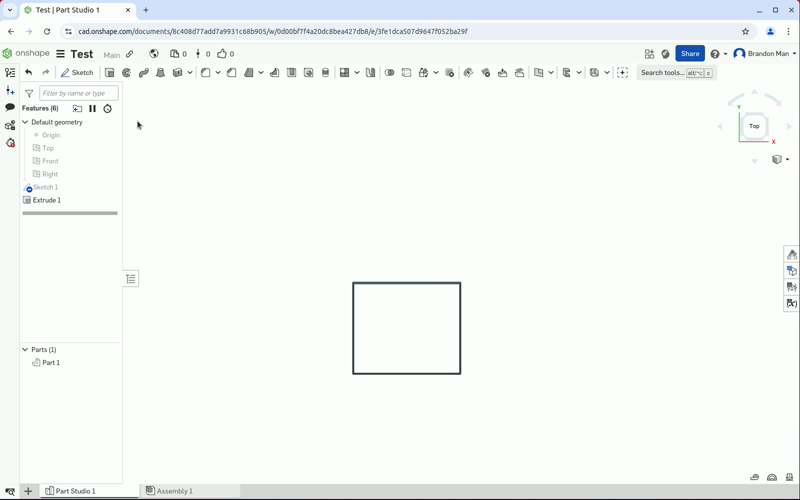
mouse_move(73, 189)
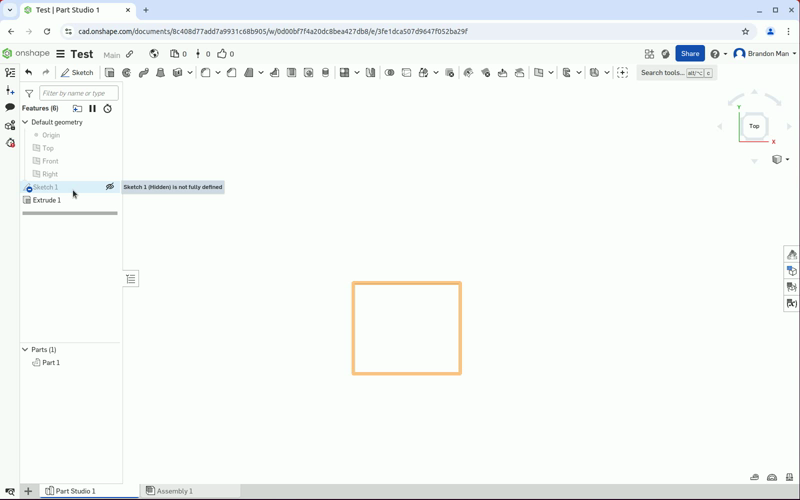
click(73, 189)
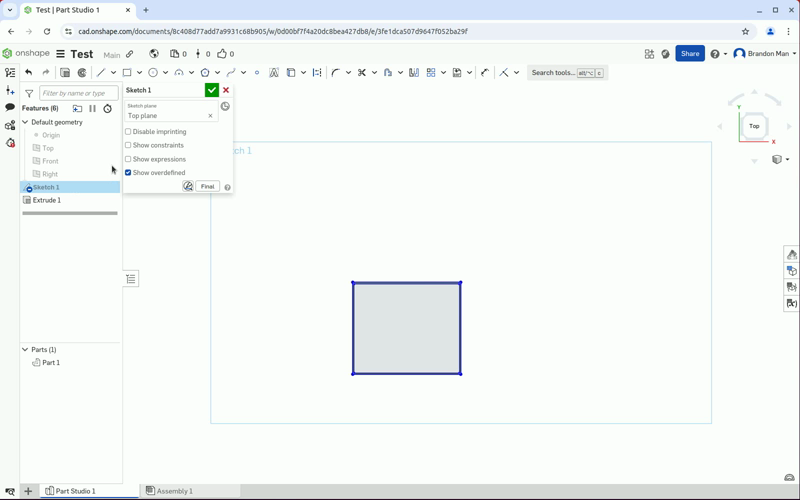
mouse_move(229, 92)
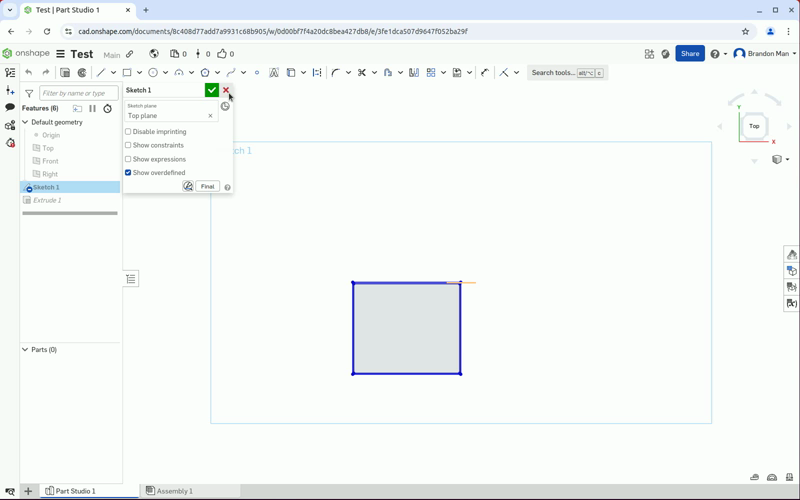
click(229, 92)
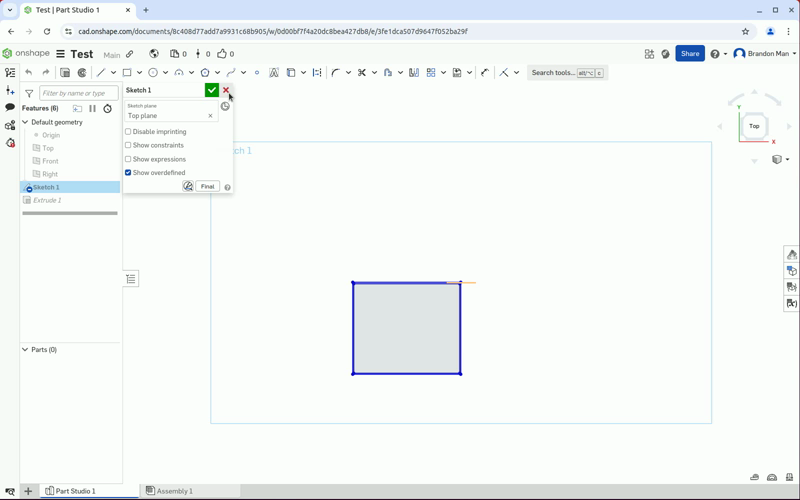
key(shift+s)
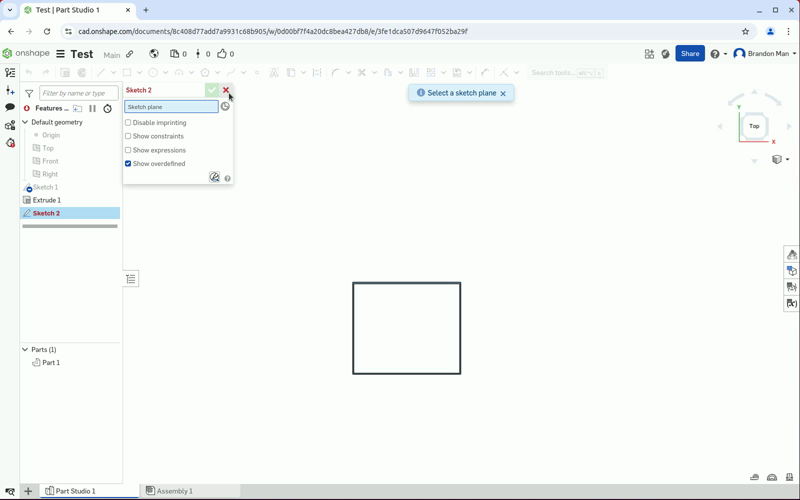
mouse_move(73, 150)
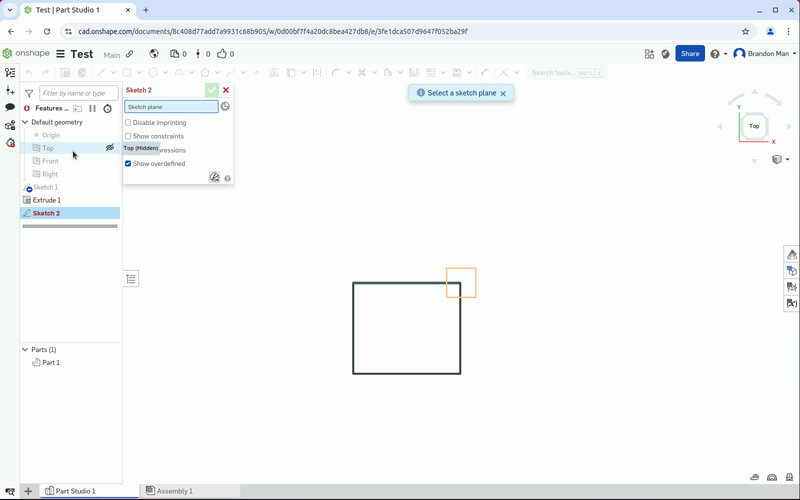
click(73, 150)
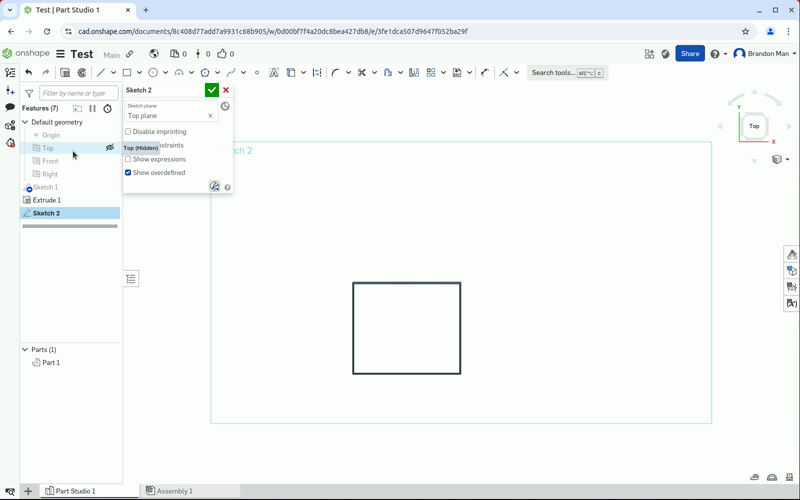
mouse_move(73, 352)
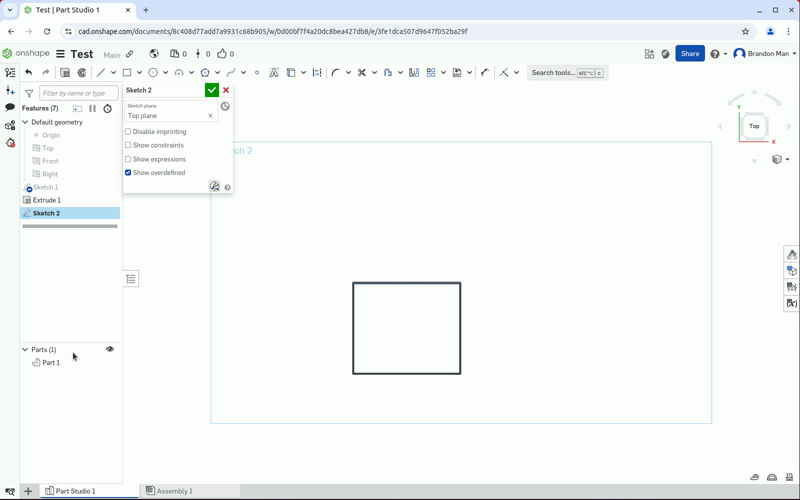
key(y)
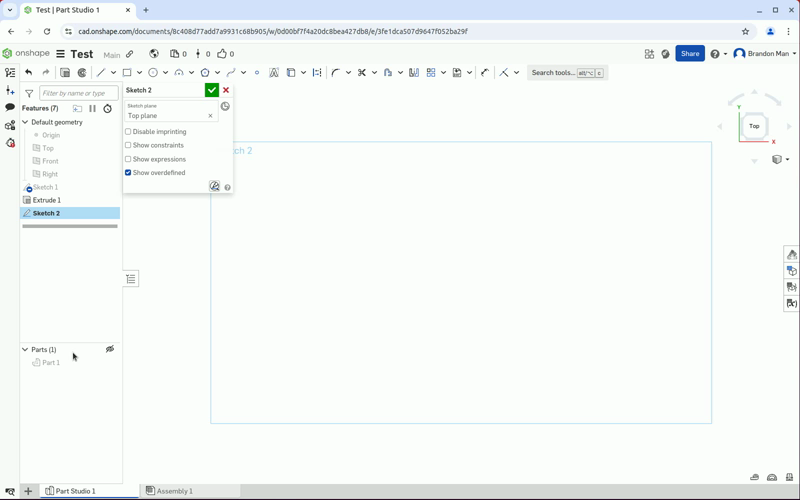
key(l)
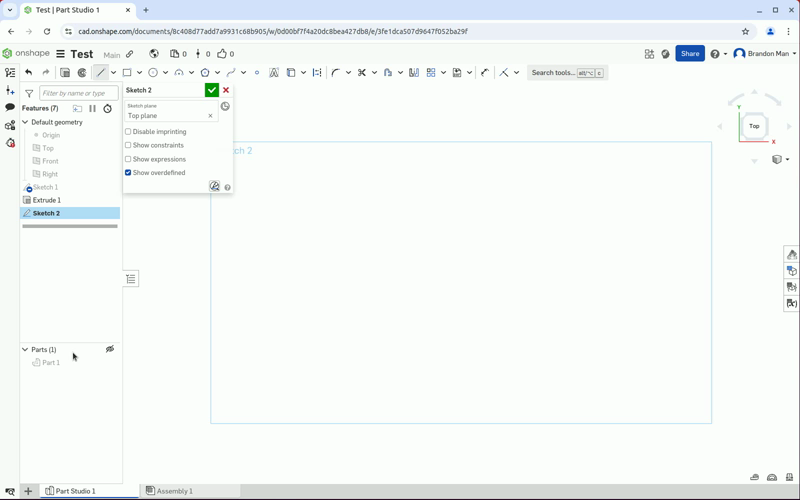
key_down(shift)
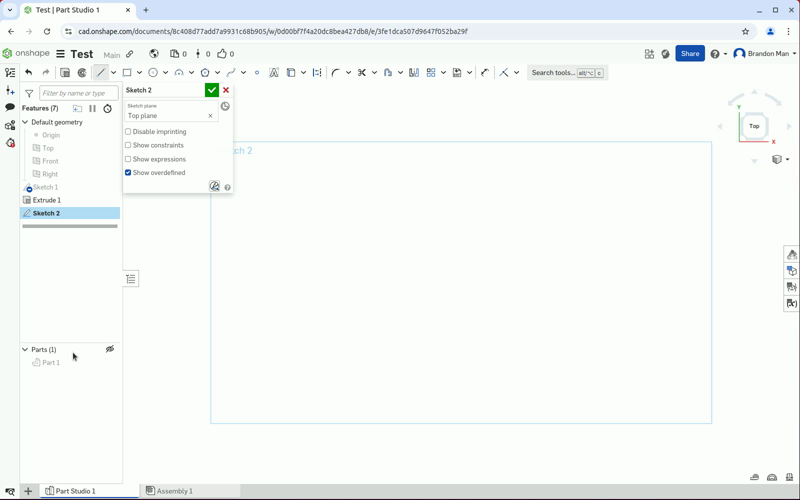
mouse_move(348, 379)
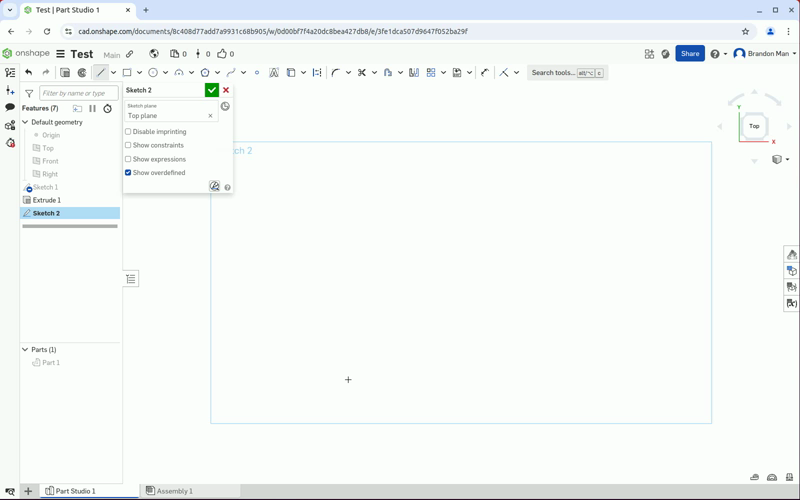
click(348, 379)
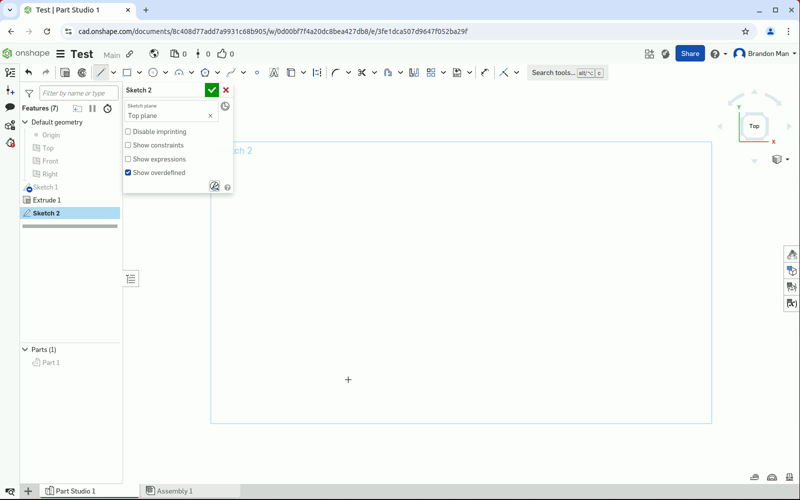
key_up(shift)
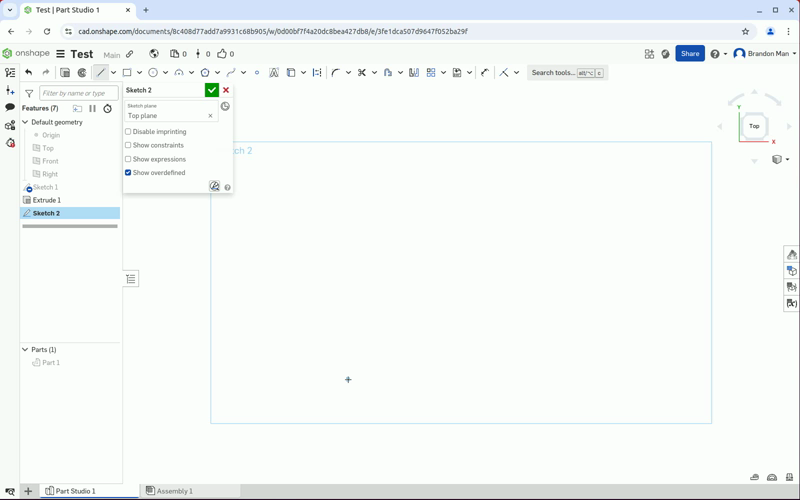
key_down(shift)
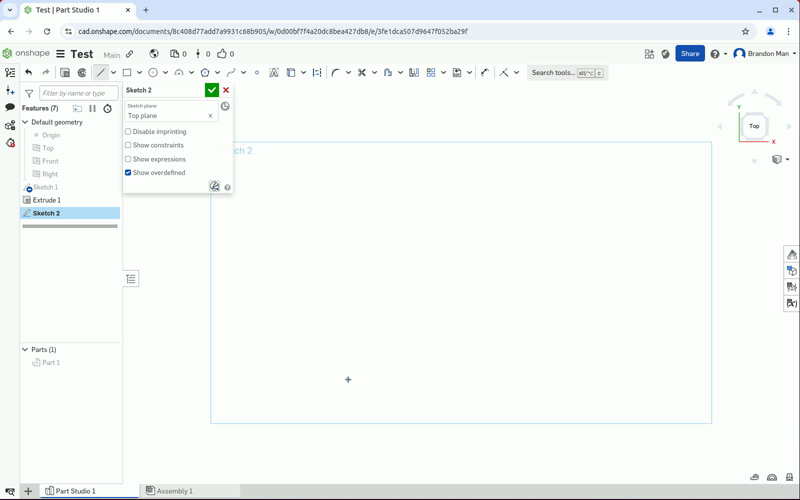
mouse_move(465, 379)
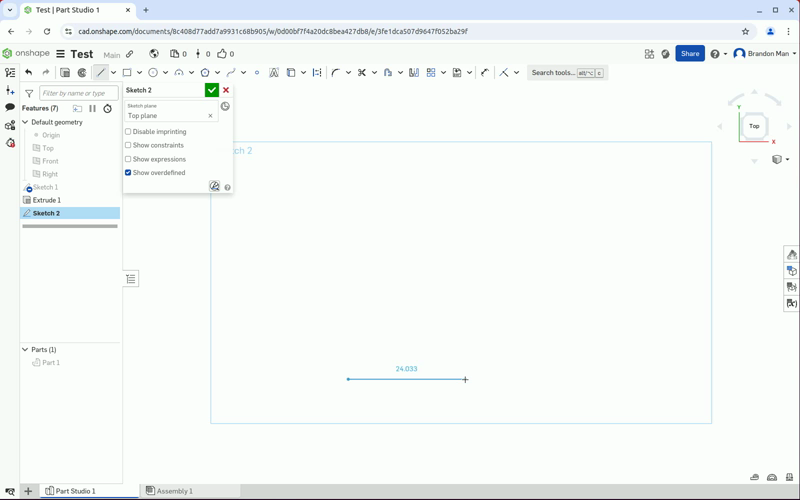
click(465, 379)
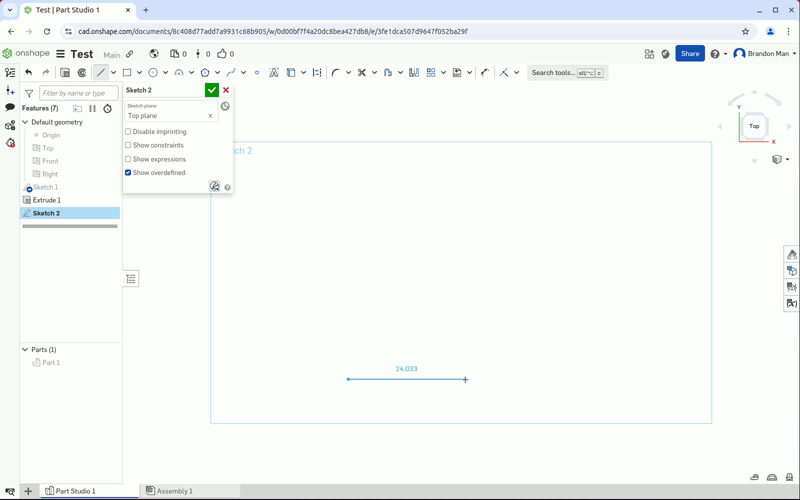
key_up(shift)
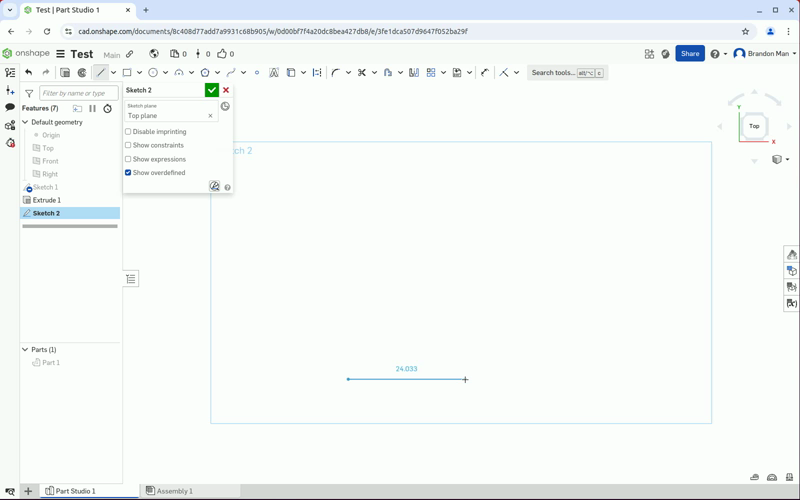
key_down(shift)
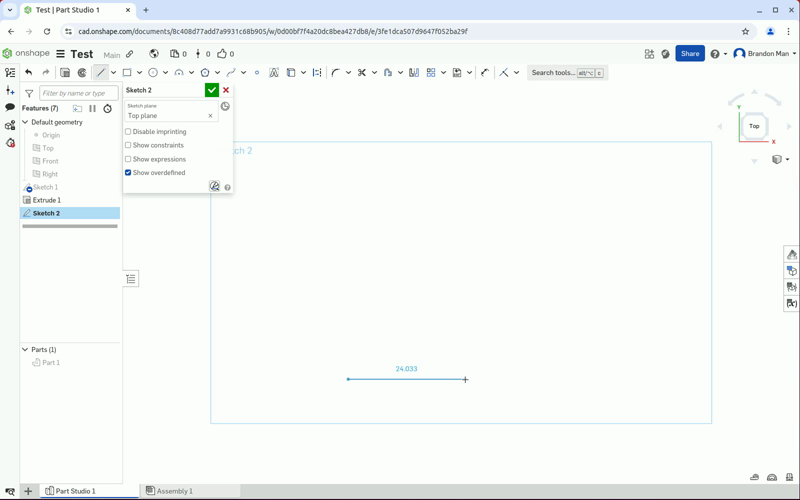
mouse_move(465, 278)
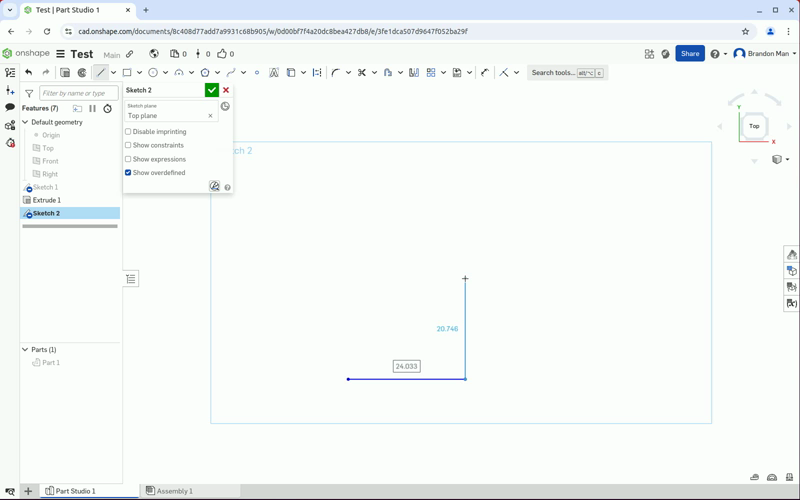
click(465, 278)
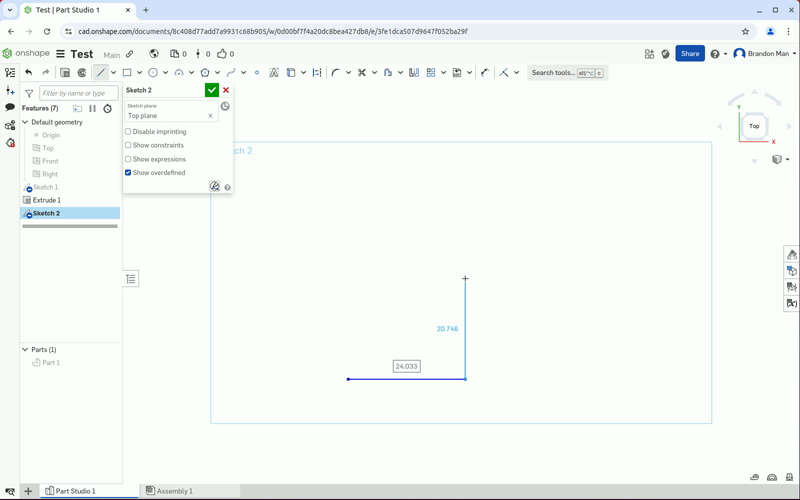
key_up(shift)
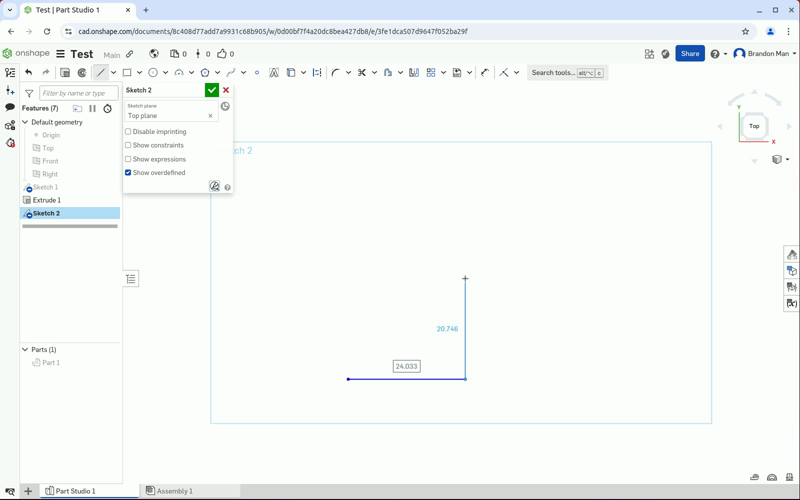
key_down(shift)
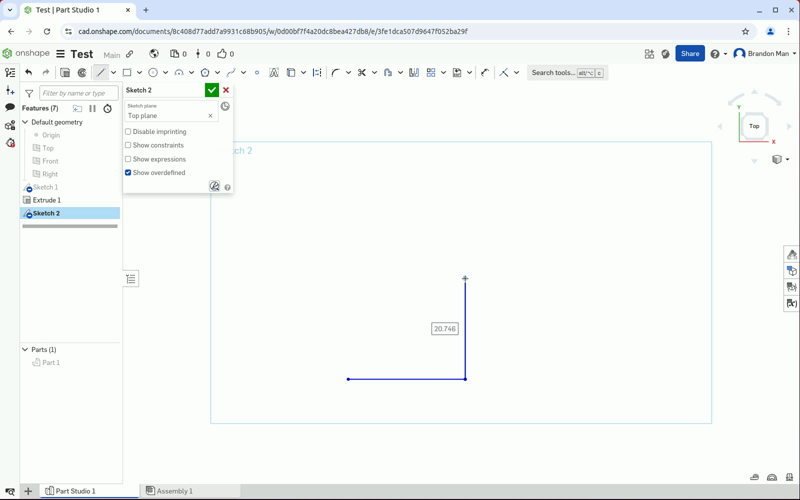
mouse_move(348, 278)
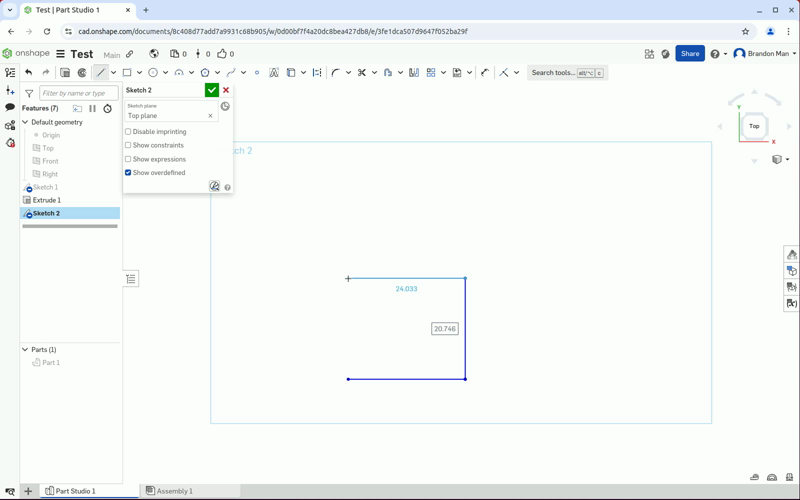
click(348, 278)
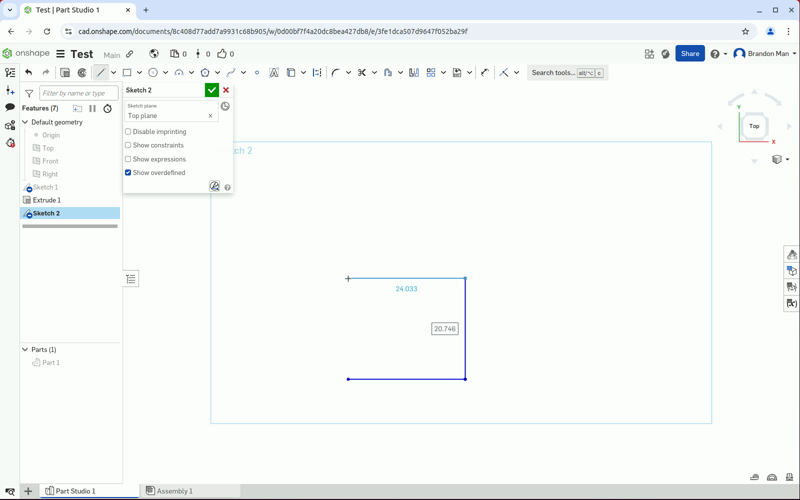
key_up(shift)
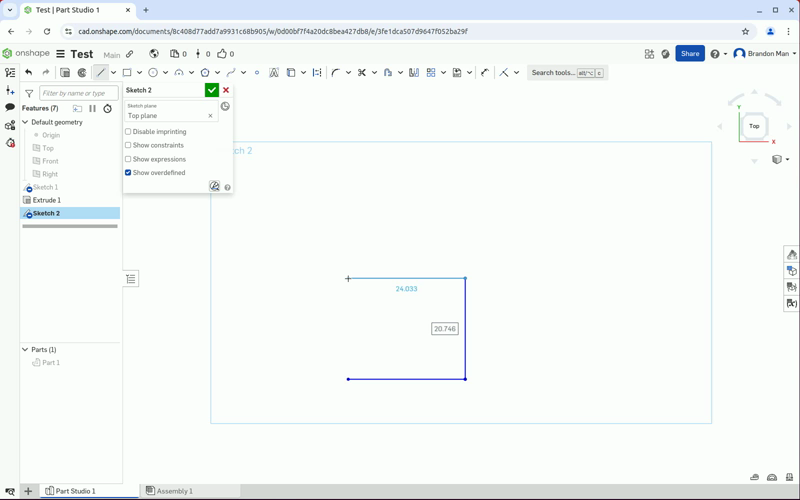
key_down(shift)
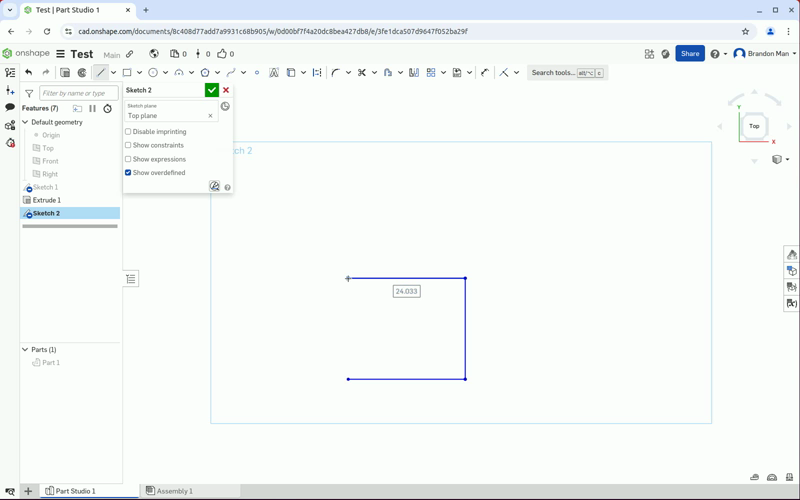
mouse_move(348, 379)
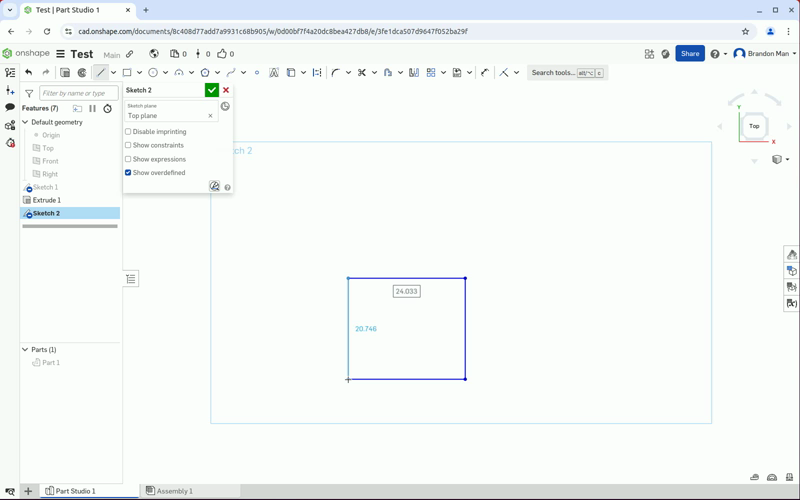
key_up(shift)
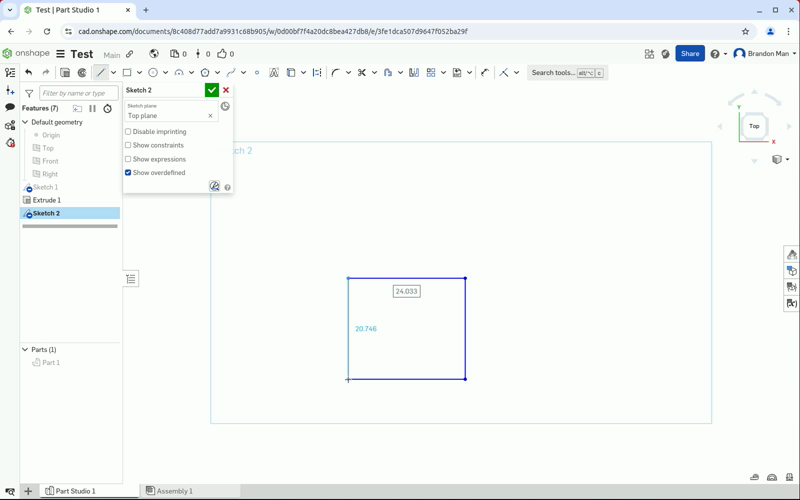
click(348, 379)
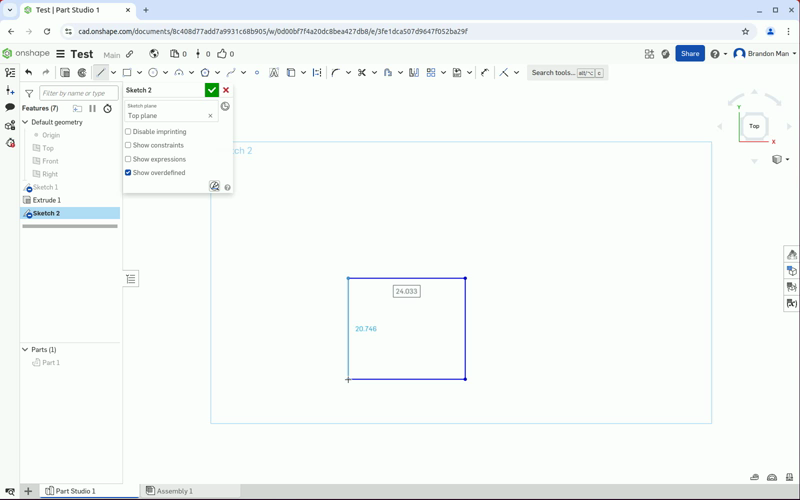
key(esc)
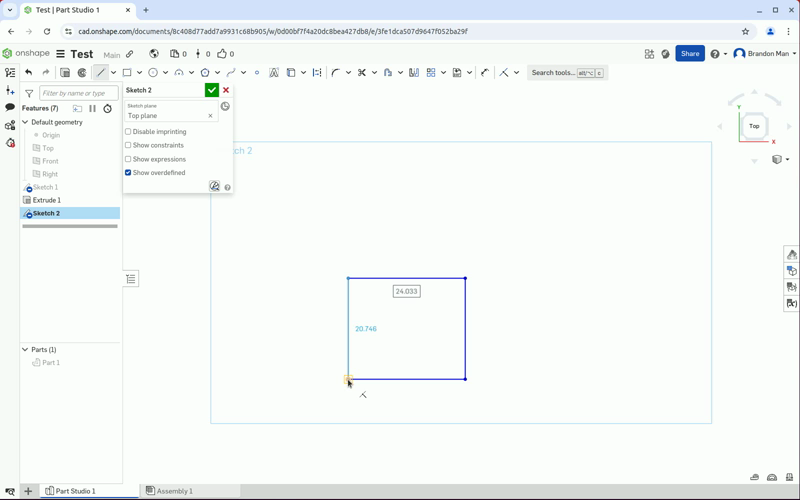
key(l)
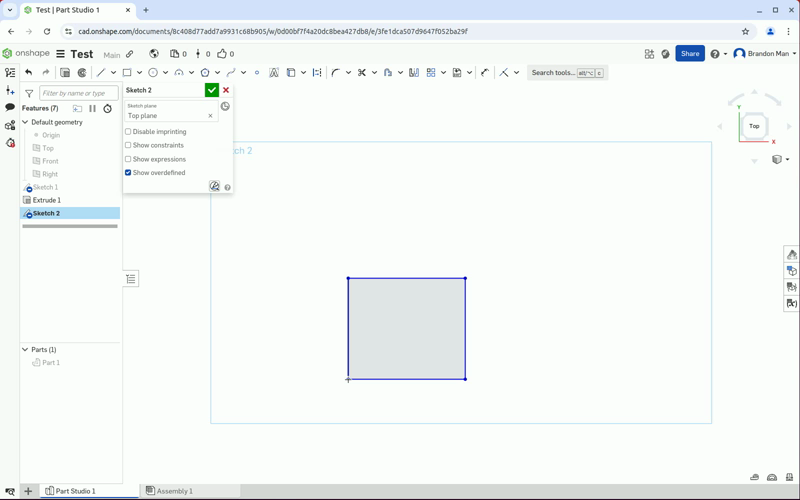
key_down(shift)
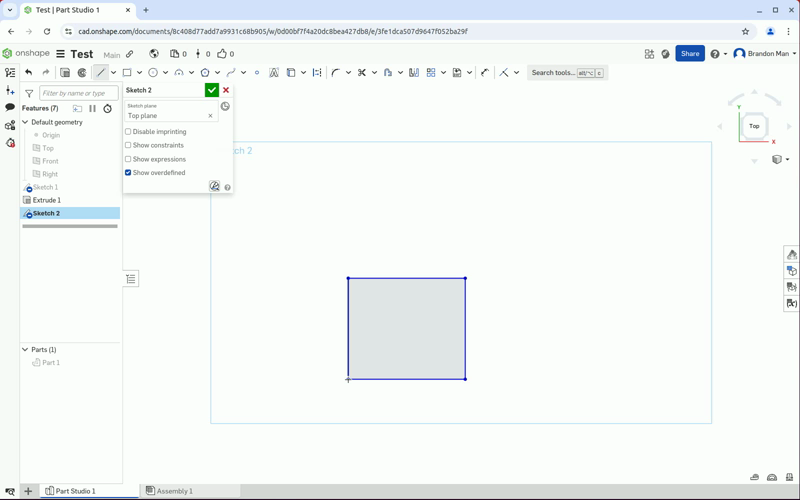
mouse_move(353, 374)
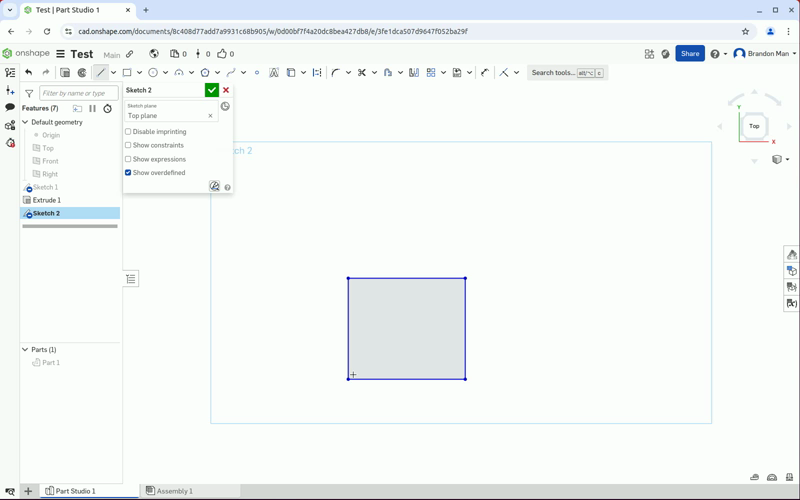
click(353, 374)
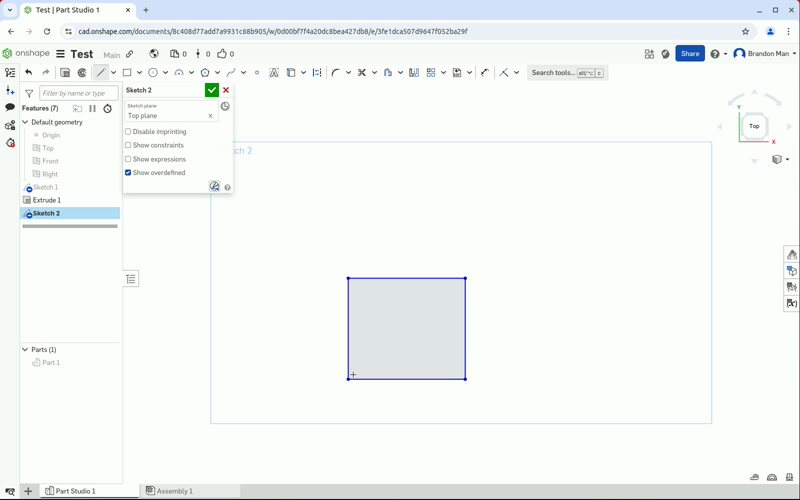
key_up(shift)
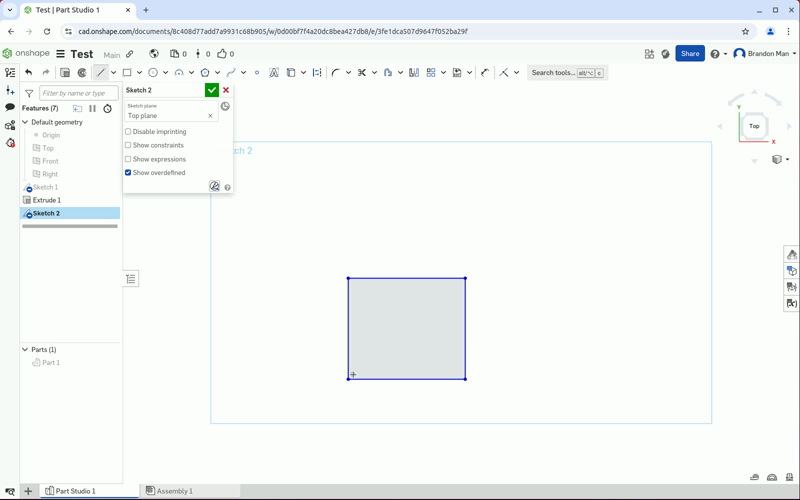
key_down(shift)
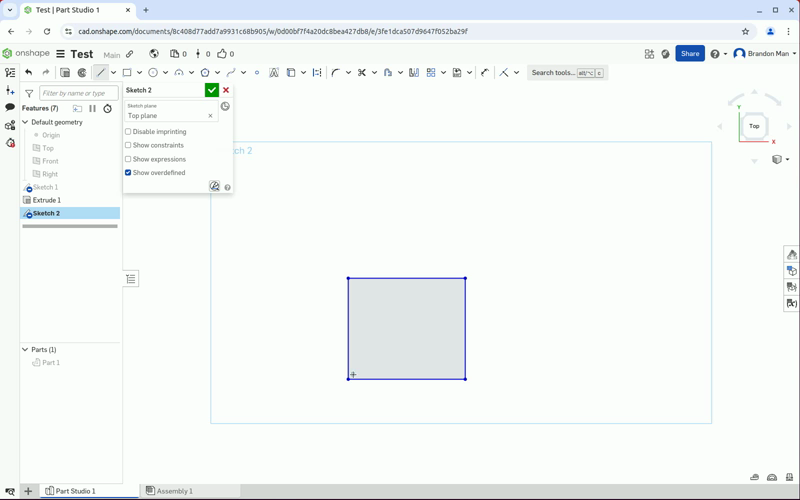
mouse_move(460, 374)
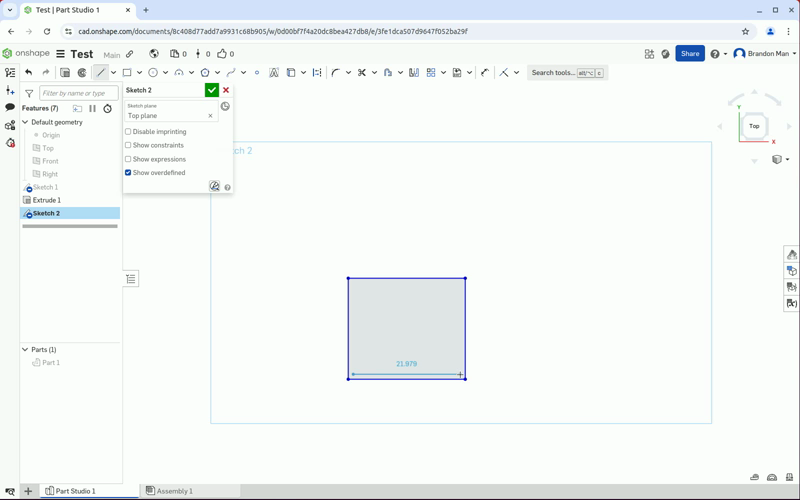
click(460, 374)
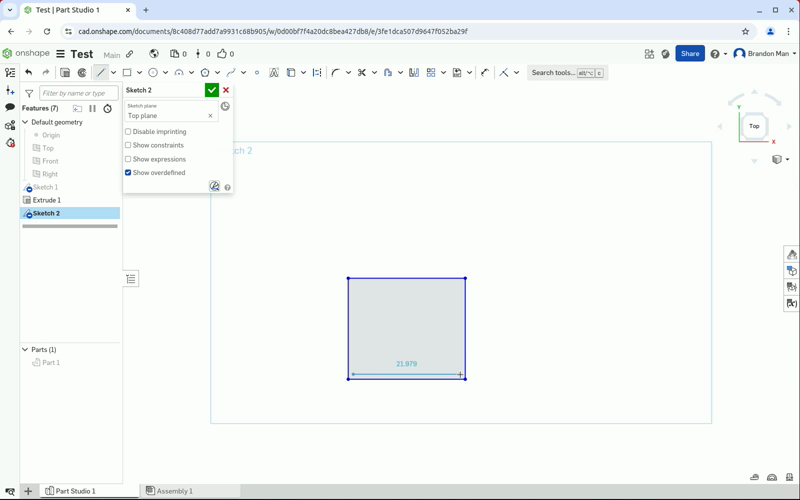
key_up(shift)
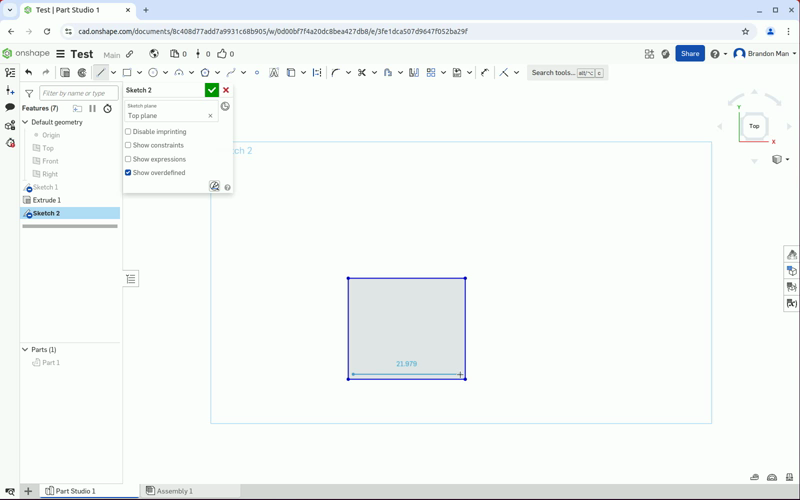
key_down(shift)
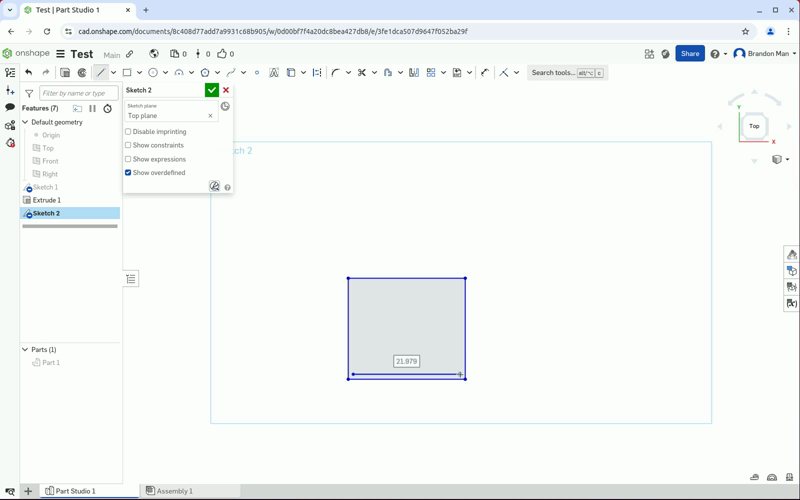
mouse_move(460, 282)
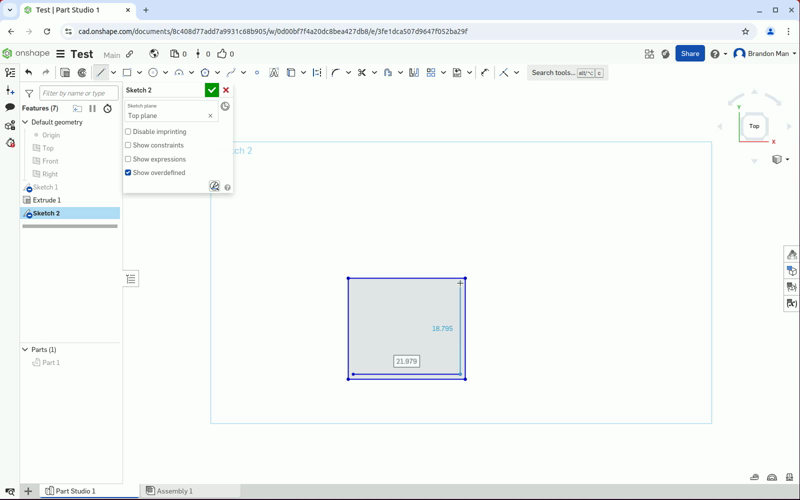
click(460, 282)
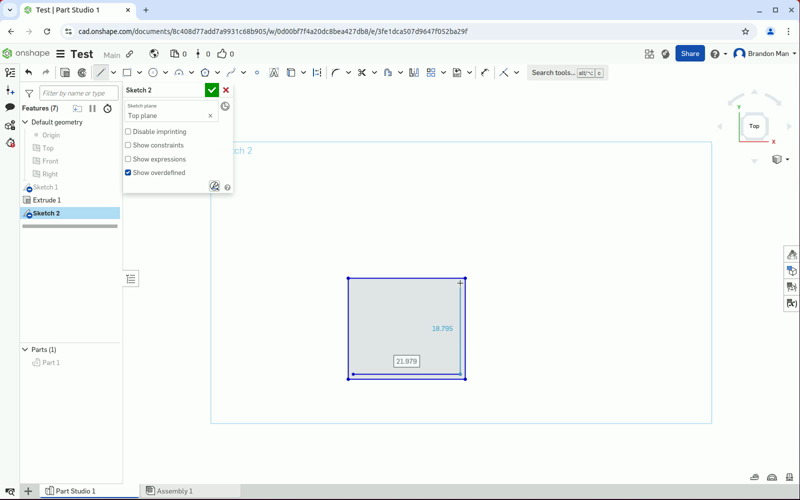
key_up(shift)
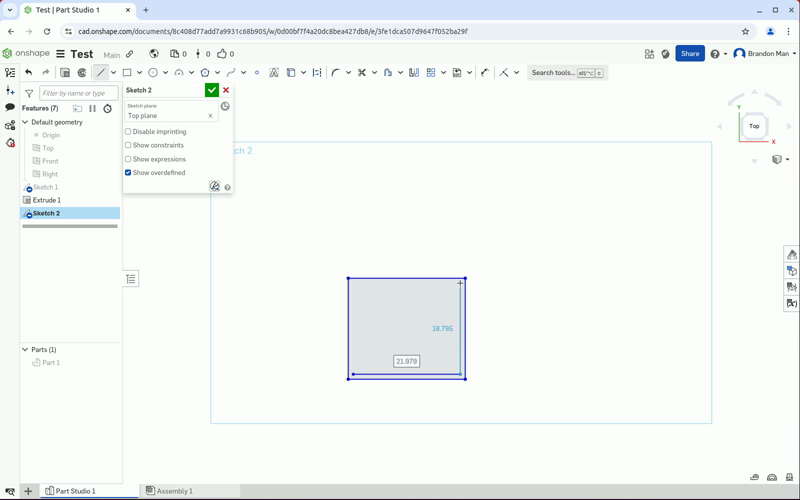
key_down(shift)
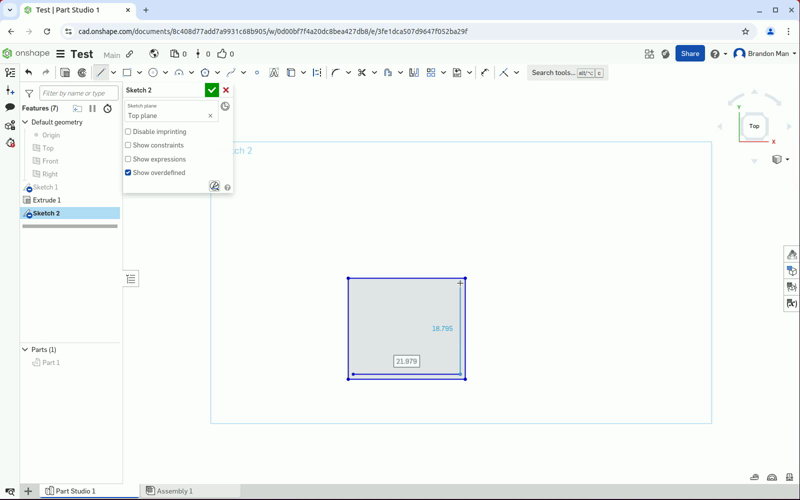
mouse_move(353, 282)
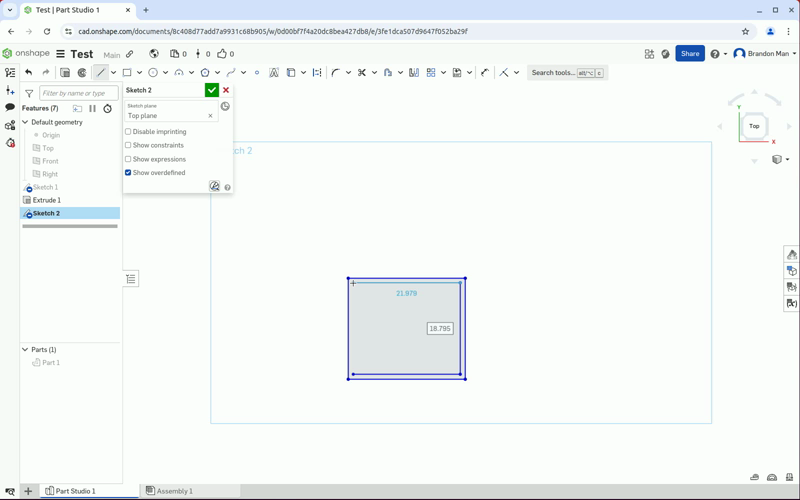
click(353, 282)
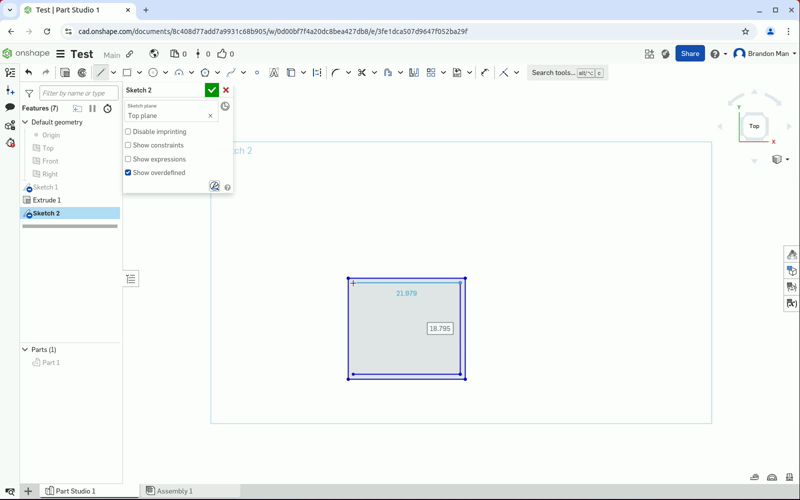
key_up(shift)
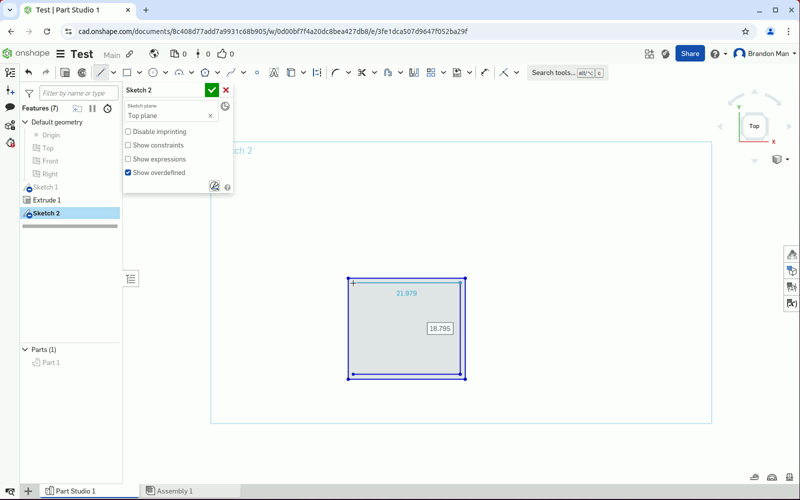
key_down(shift)
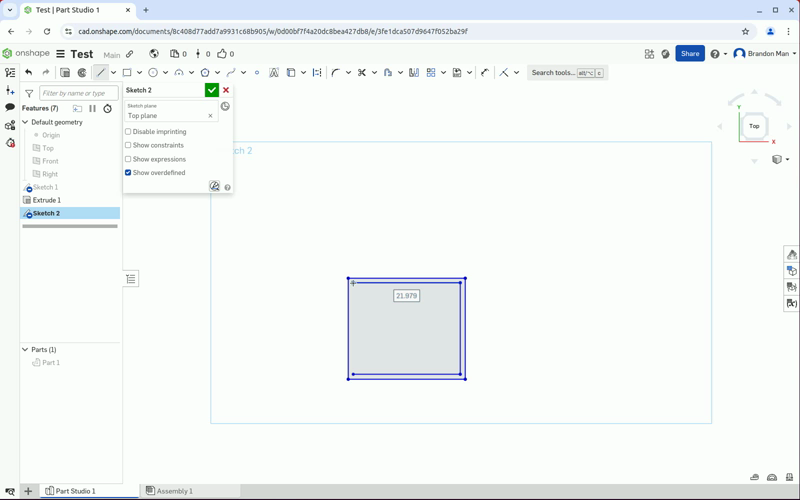
mouse_move(353, 374)
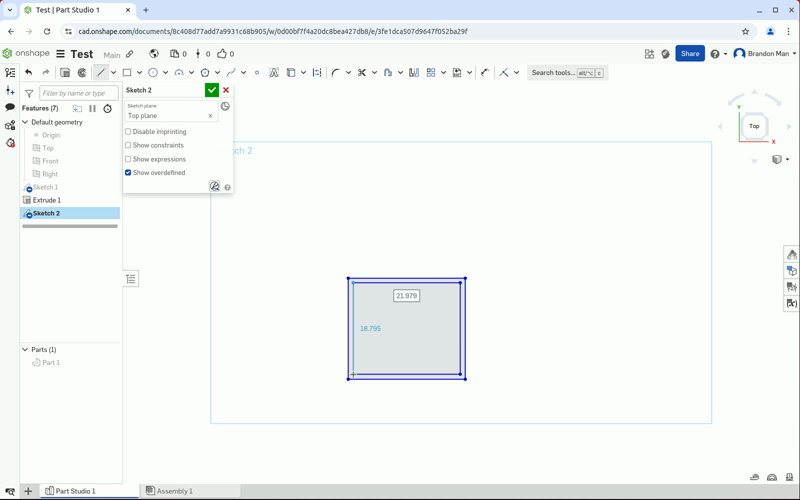
key_up(shift)
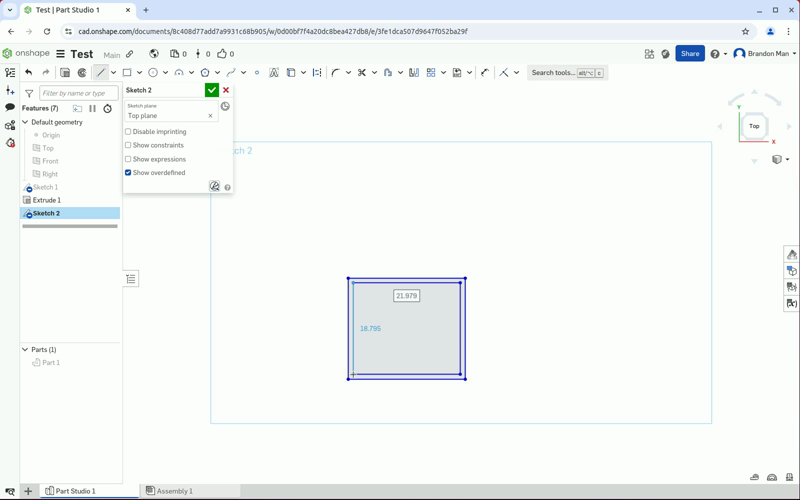
click(353, 374)
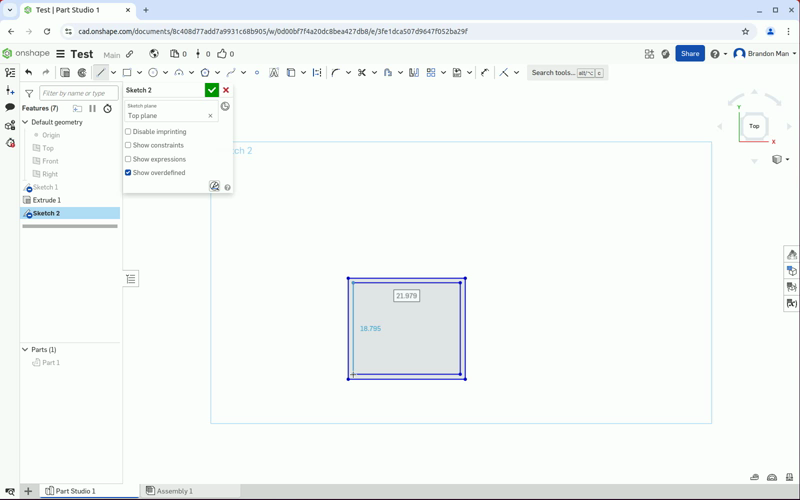
key(esc)
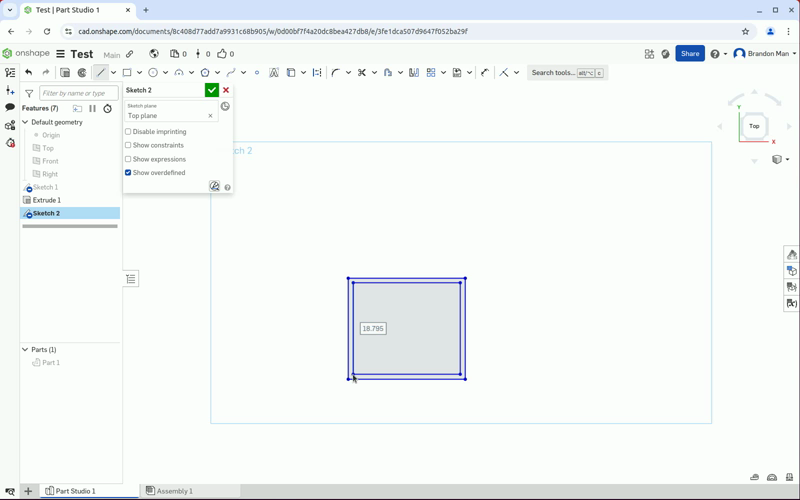
mouse_move(350, 301)
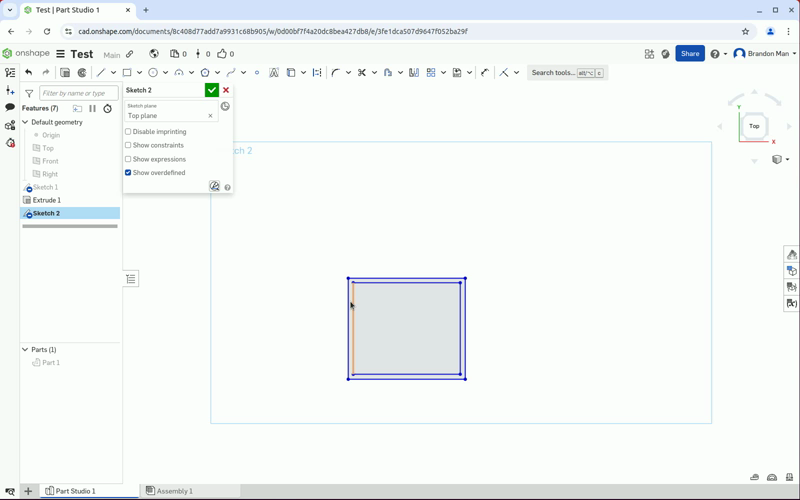
click(350, 301)
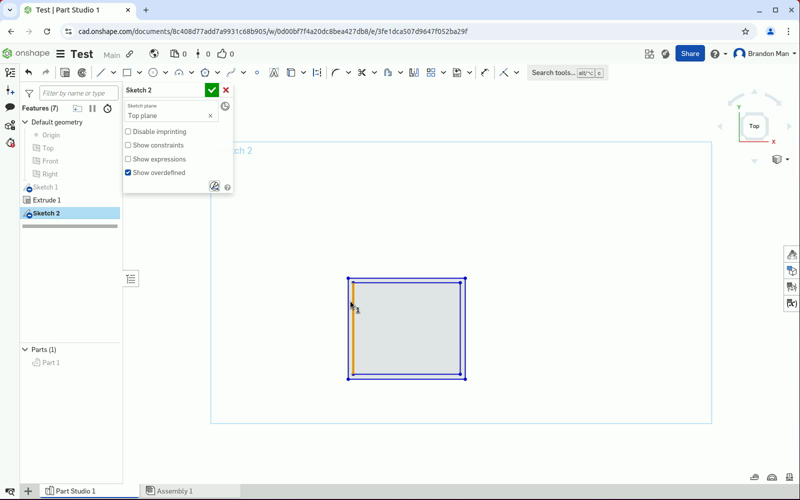
mouse_move(73, 352)
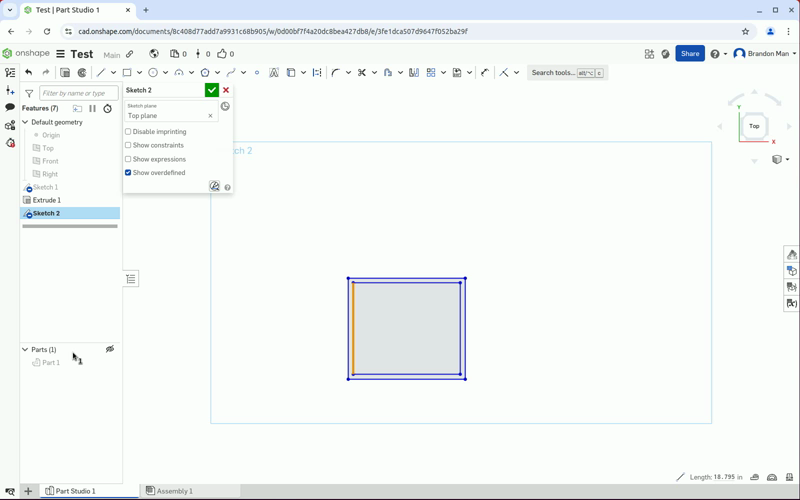
key(shift+y)
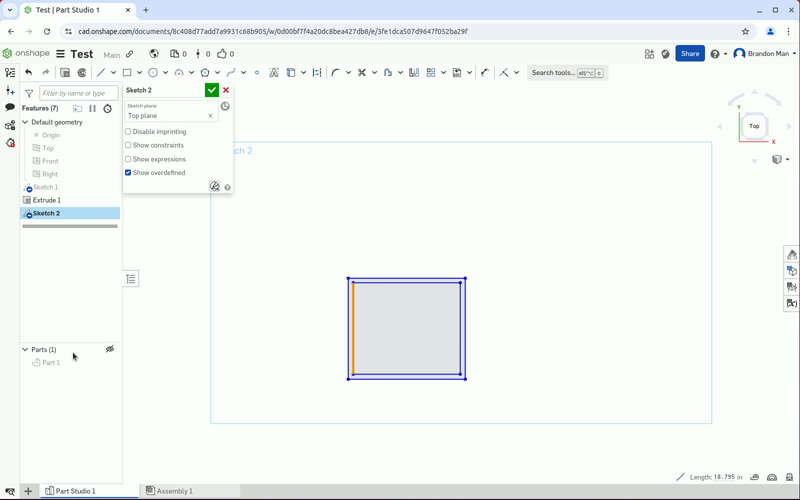
key(shift+e)
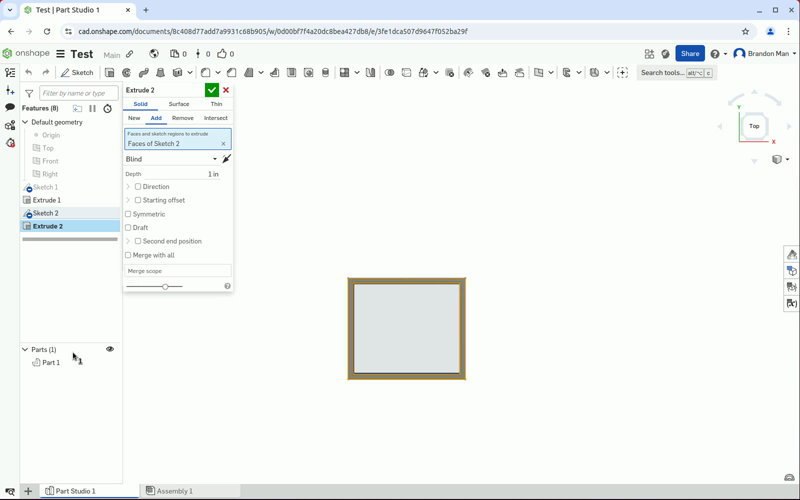
mouse_move(143, 106)
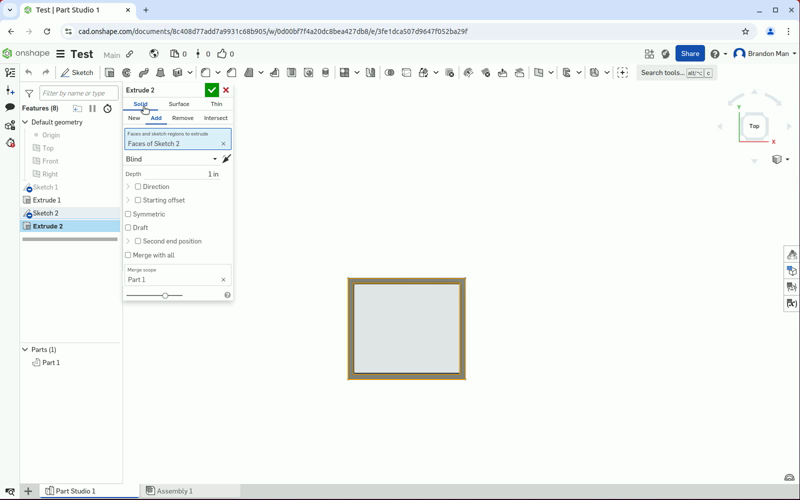
click(143, 106)
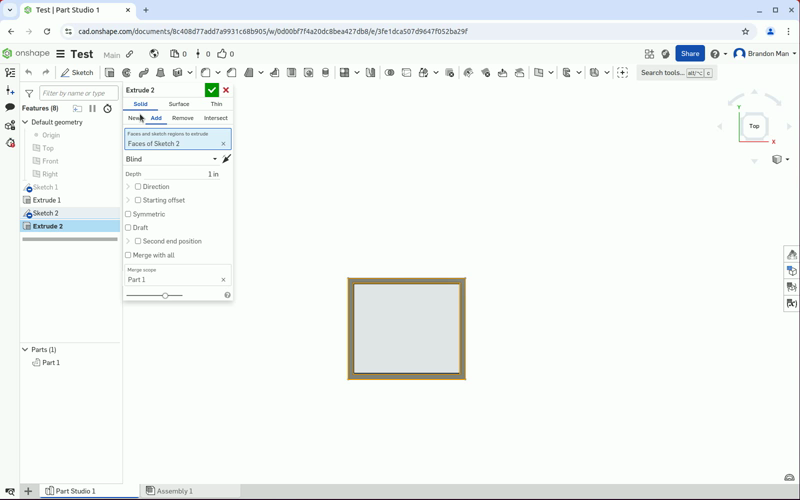
mouse_move(137, 120)
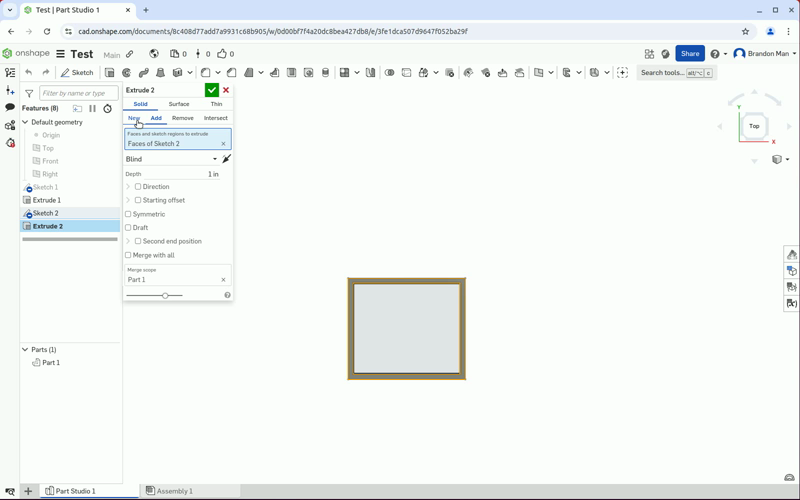
click(137, 120)
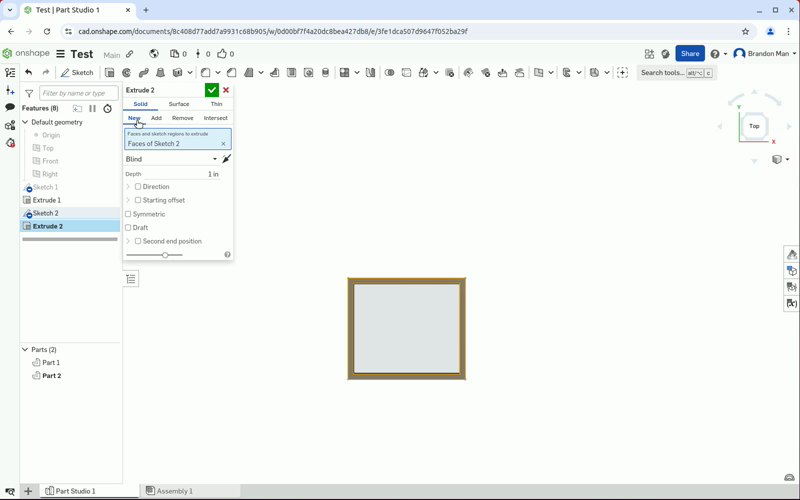
key(tab, 4)
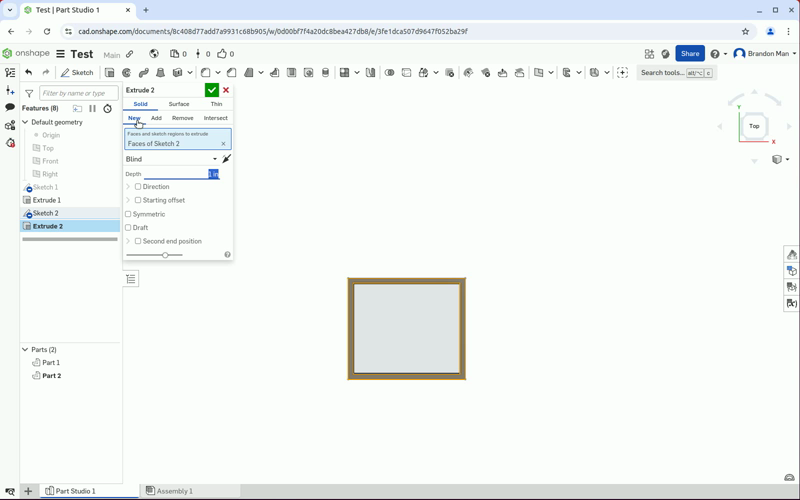
text(0.722)
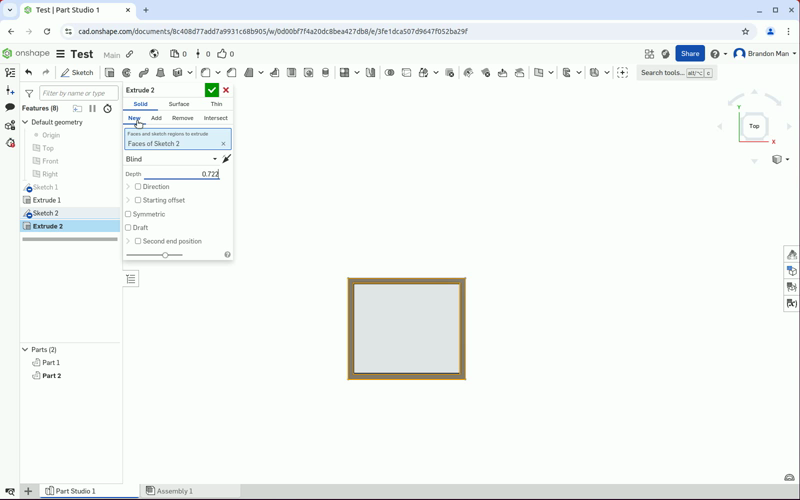
key(enter)
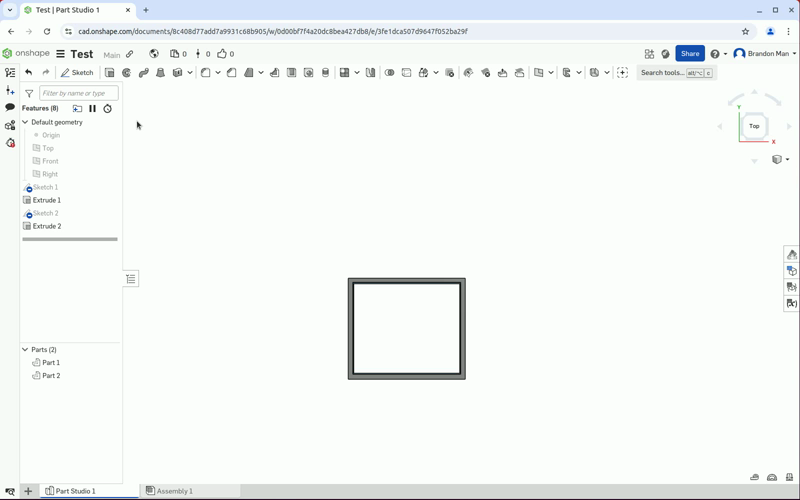
key(shift+h)
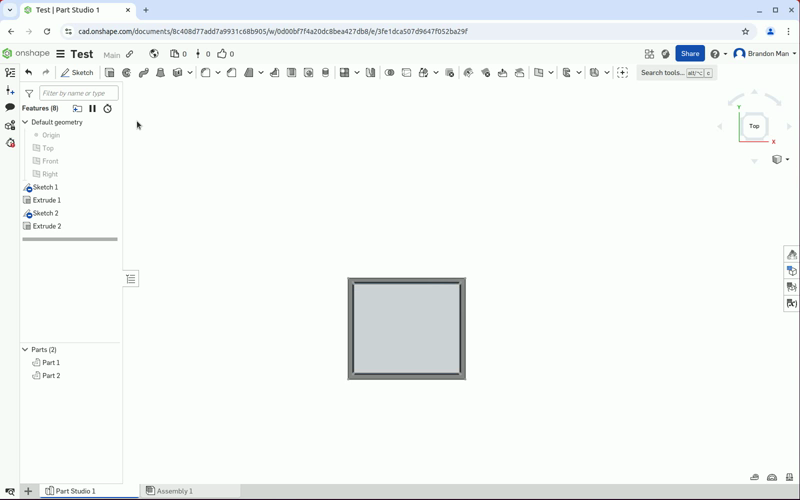
key(shift+h)
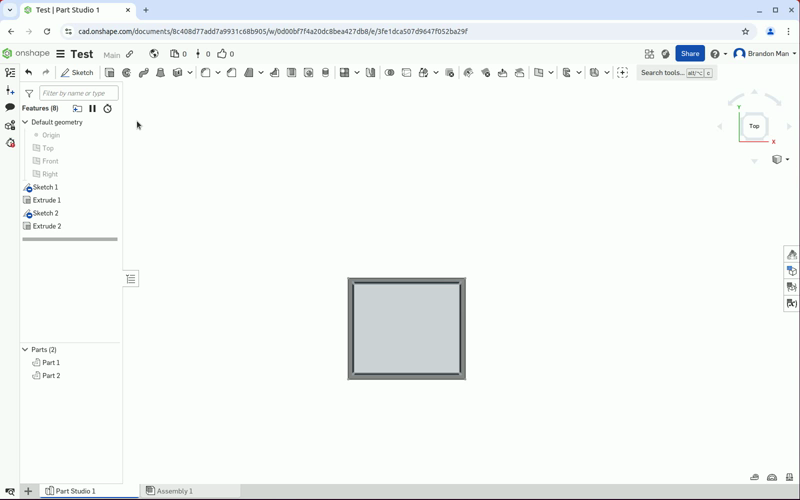
key(shift+7)
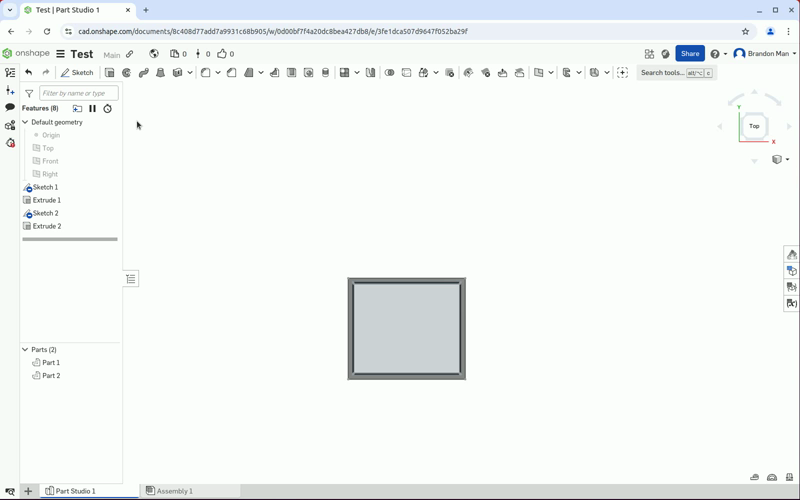
key(up, 3)
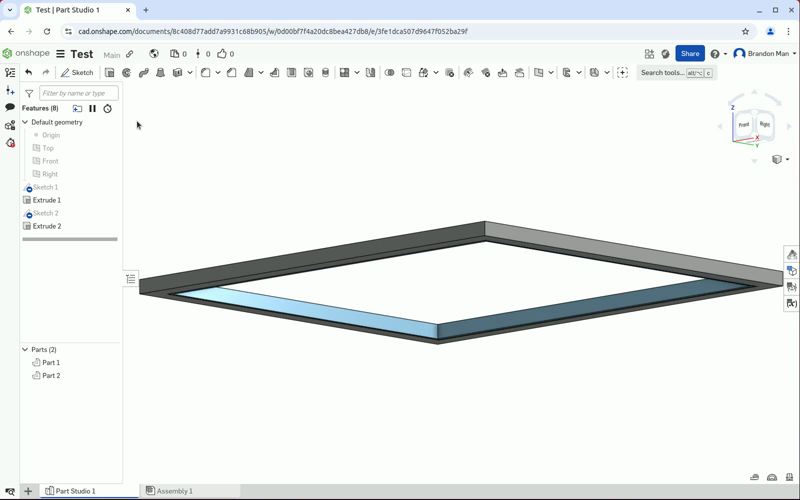
key(left, 3)
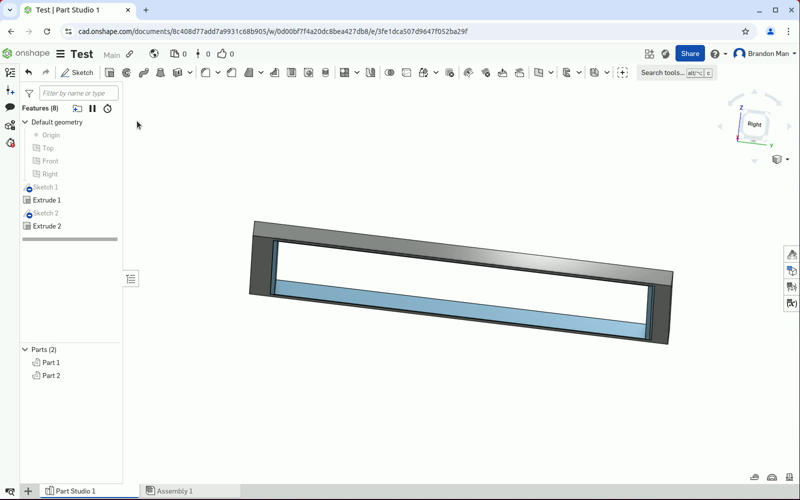
key(right, 3)
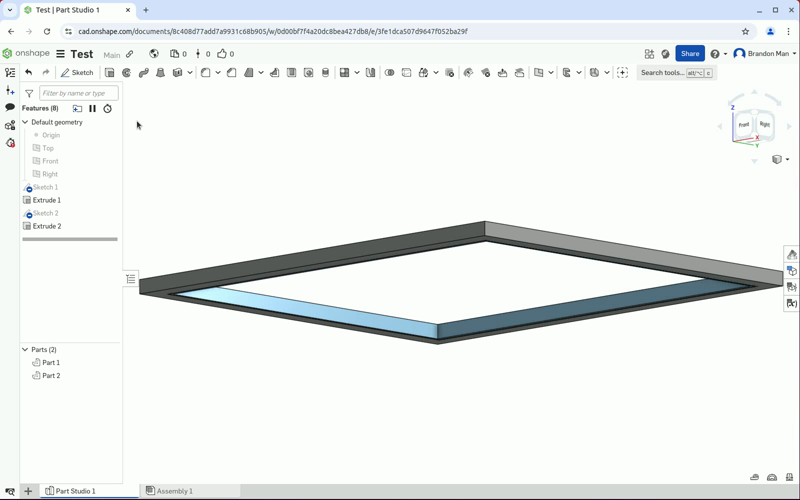
key(down, 3)
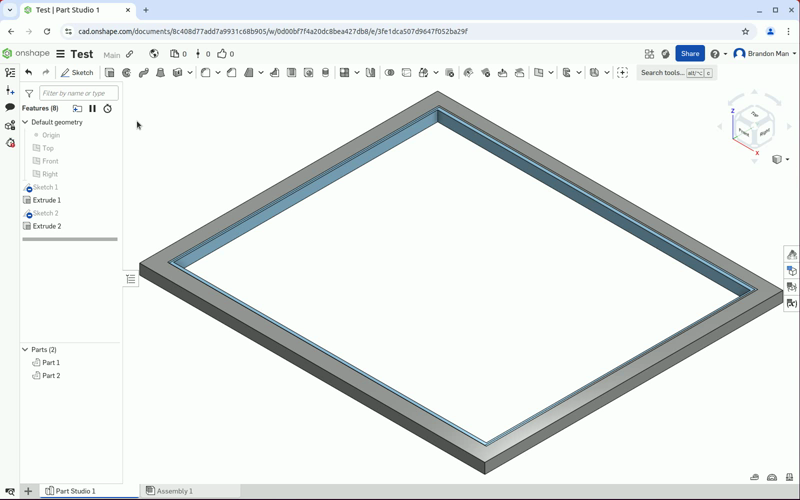
mouse_move(73, 189)
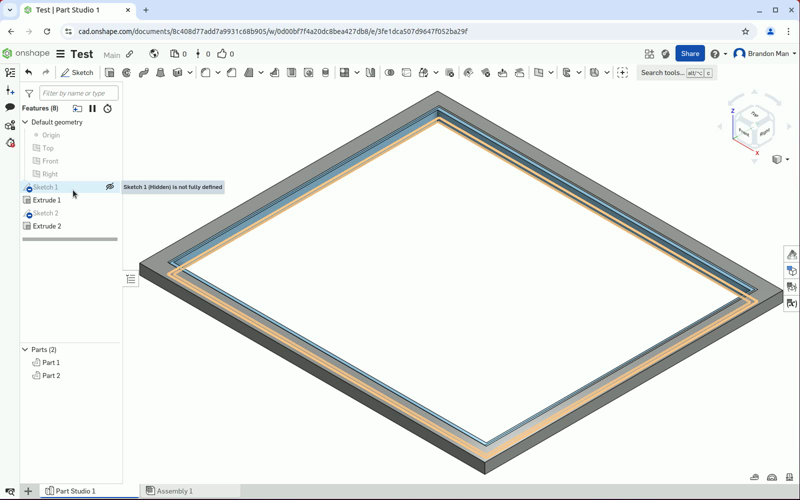
click(73, 189)